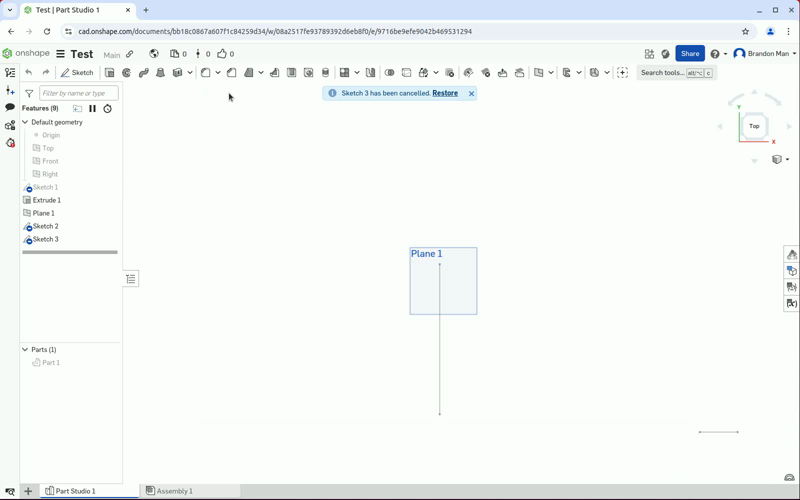
key(shift+h)
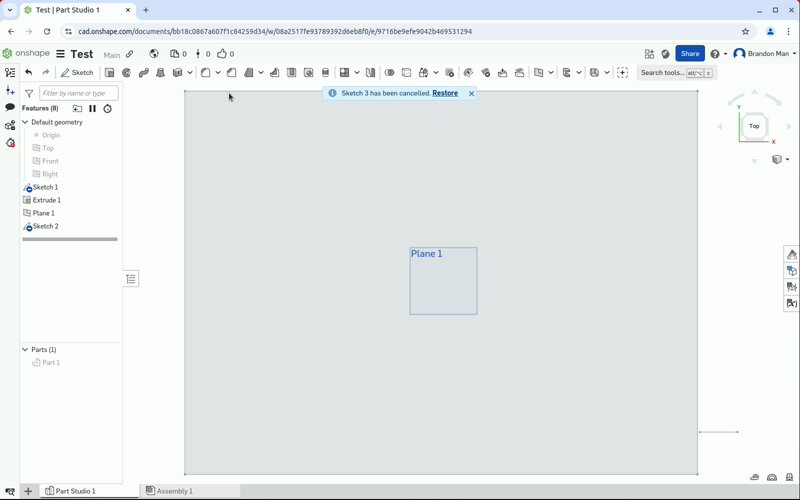
mouse_move(73, 352)
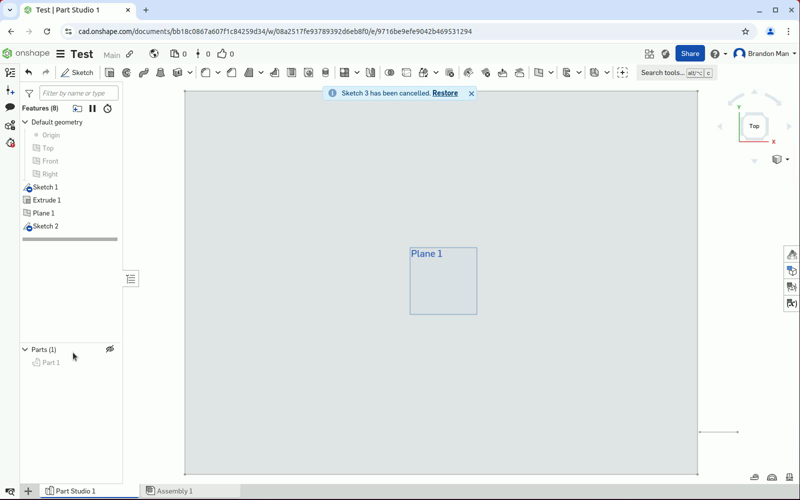
key(y)
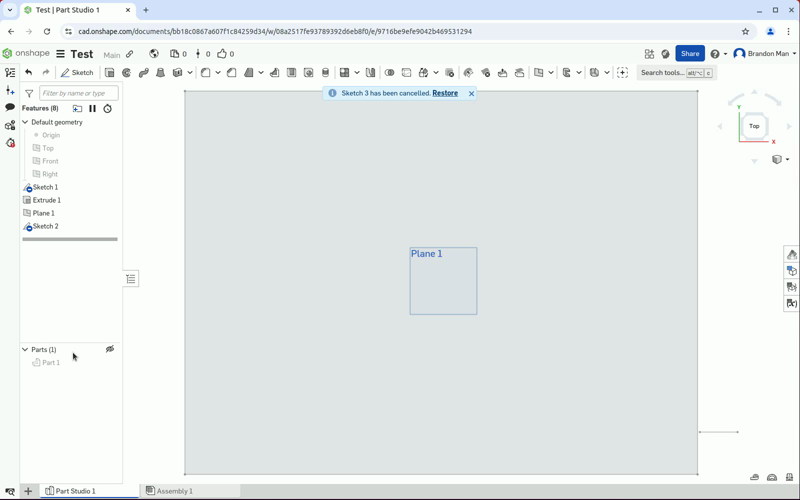
key(shift+p)
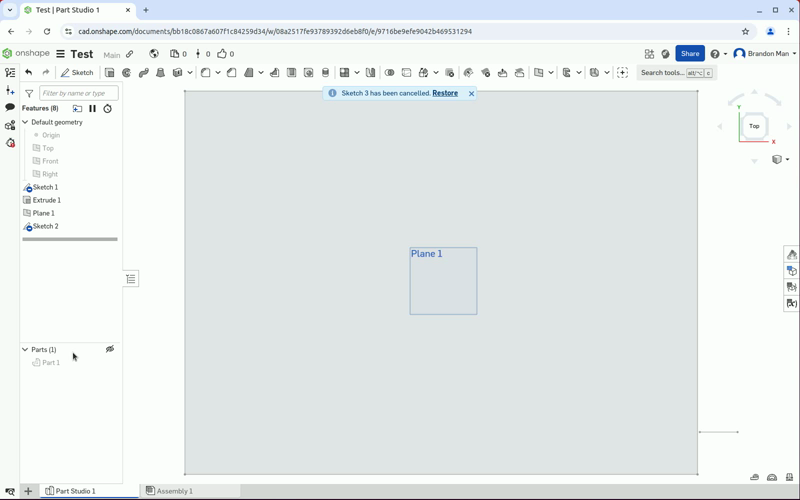
key(space)
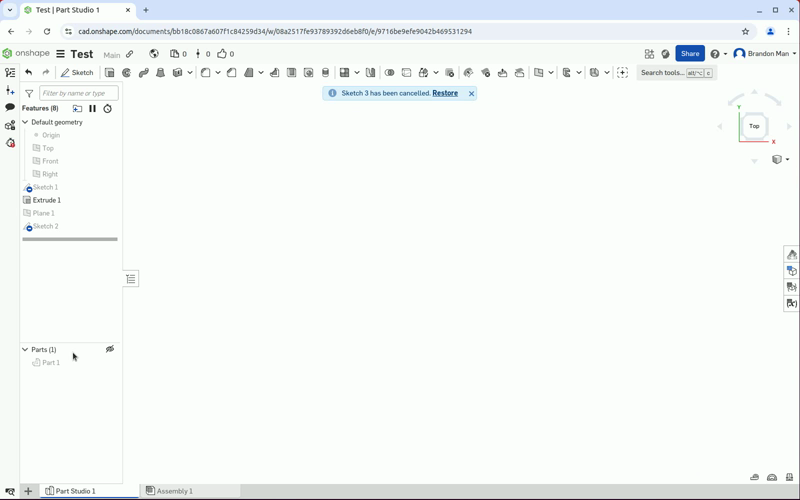
key_down(shift)
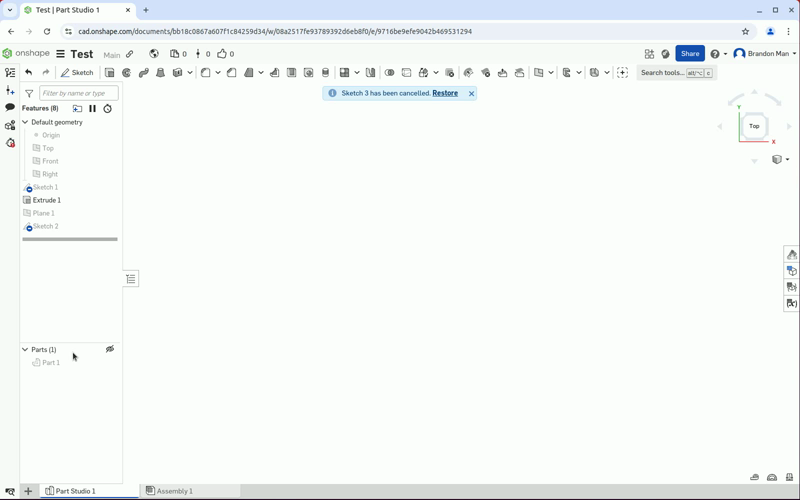
key(up)
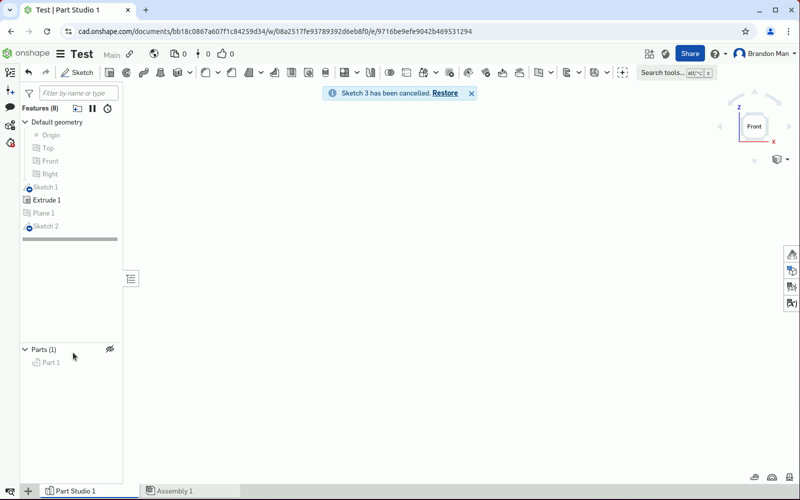
key_up(shift)
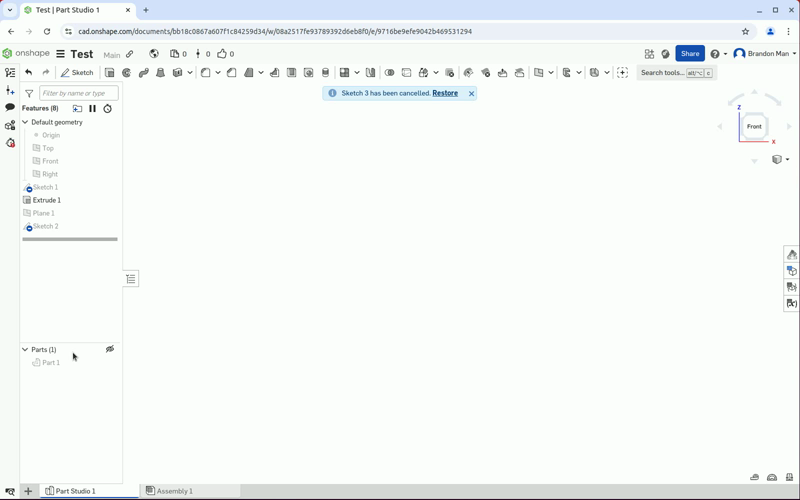
mouse_move(73, 352)
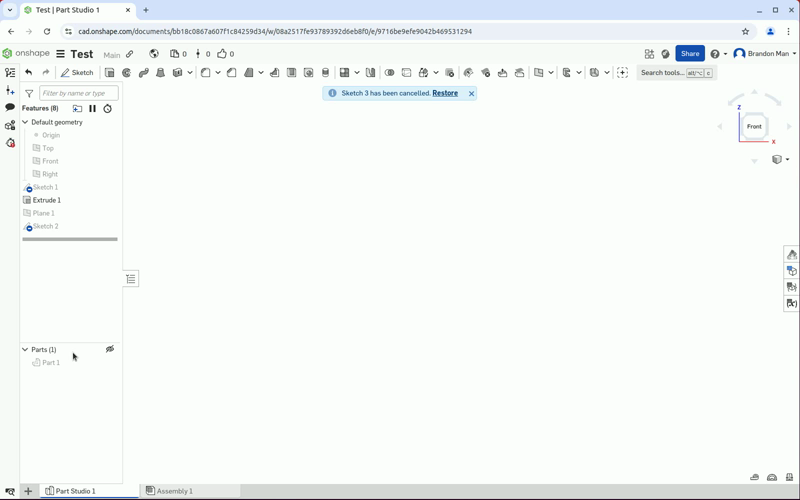
key(shift+y)
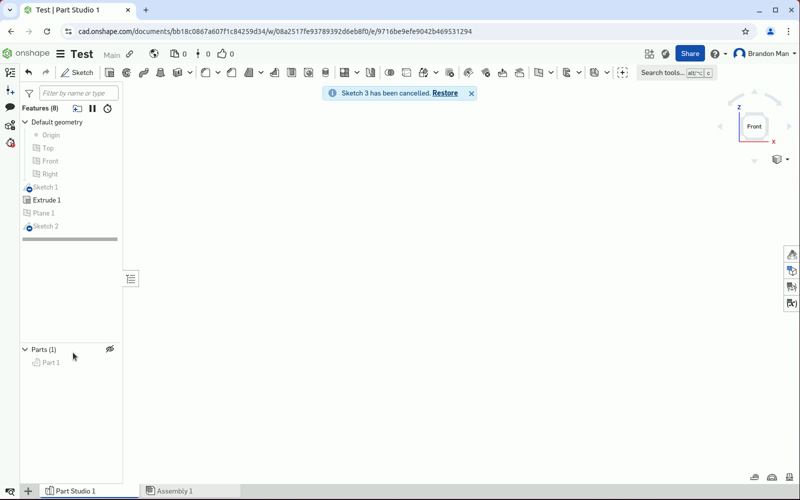
key(shift+s)
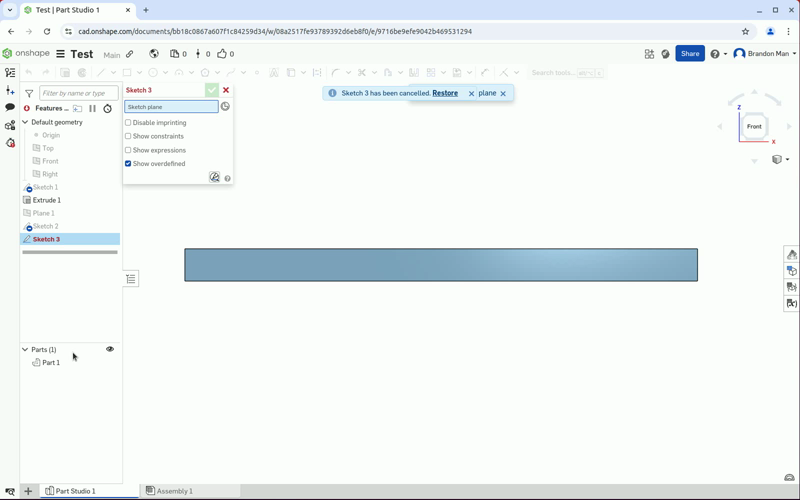
mouse_move(73, 163)
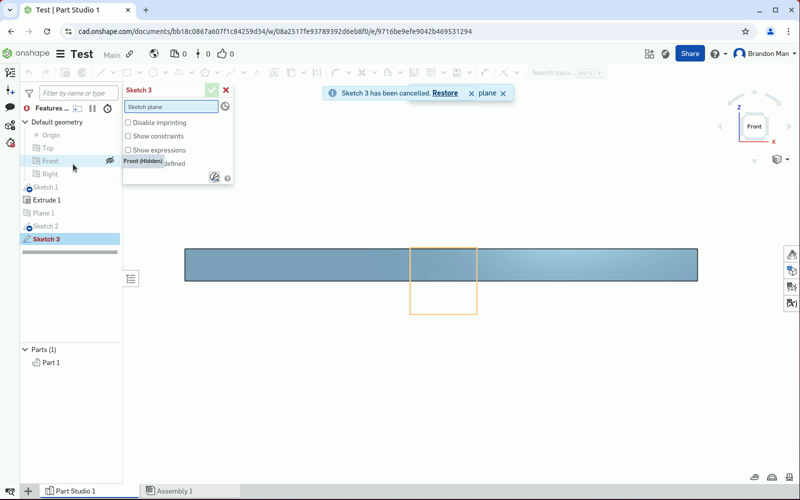
click(73, 163)
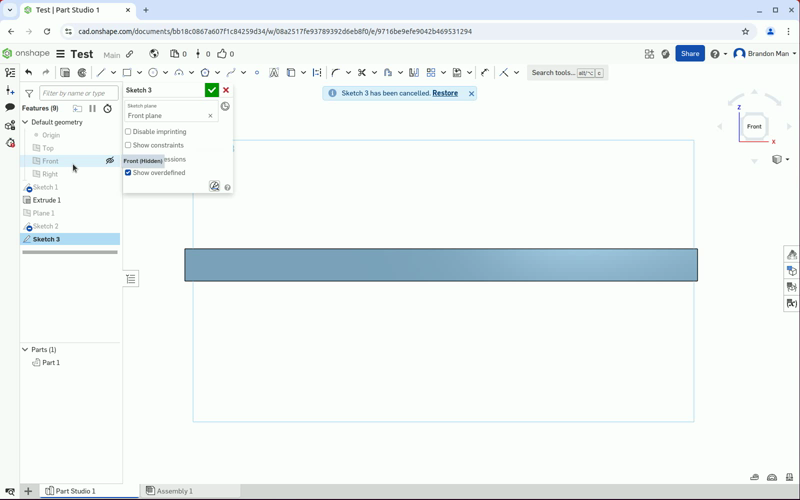
mouse_move(73, 352)
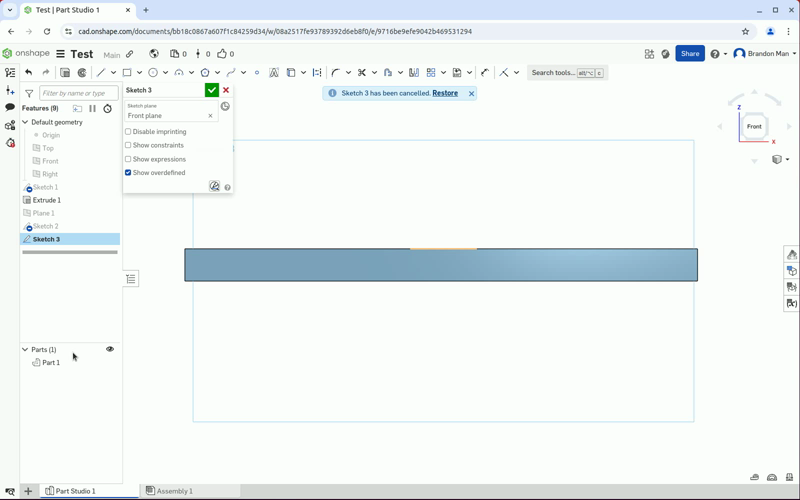
key(y)
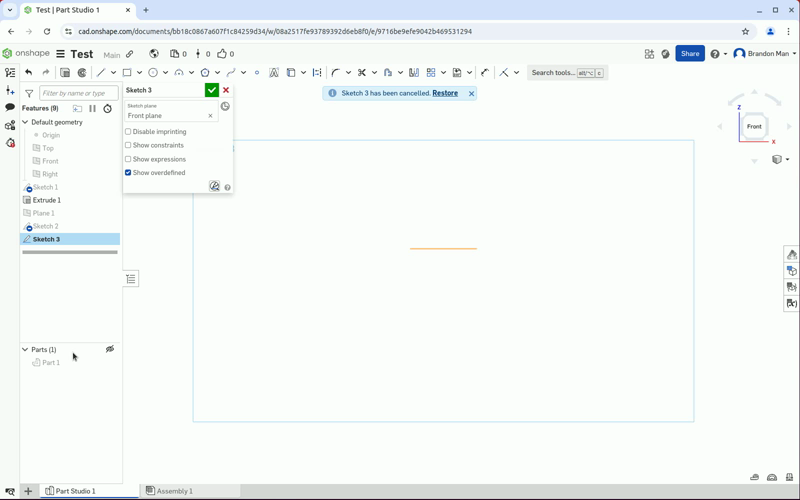
key(a)
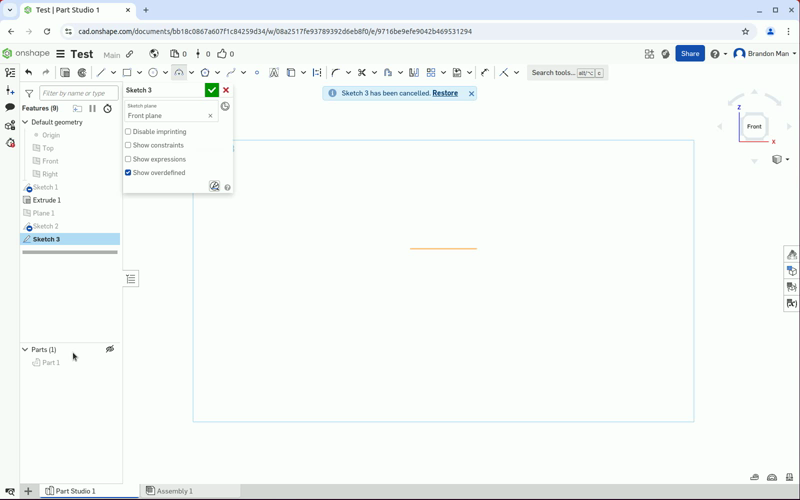
key_down(shift)
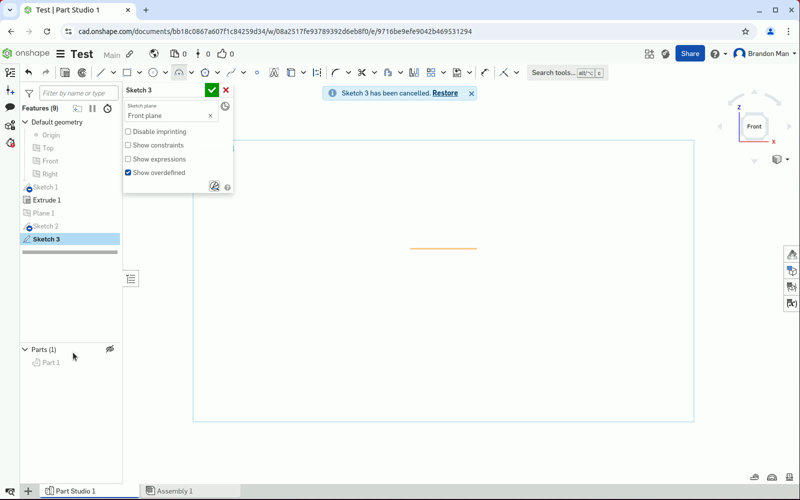
mouse_move(449, 278)
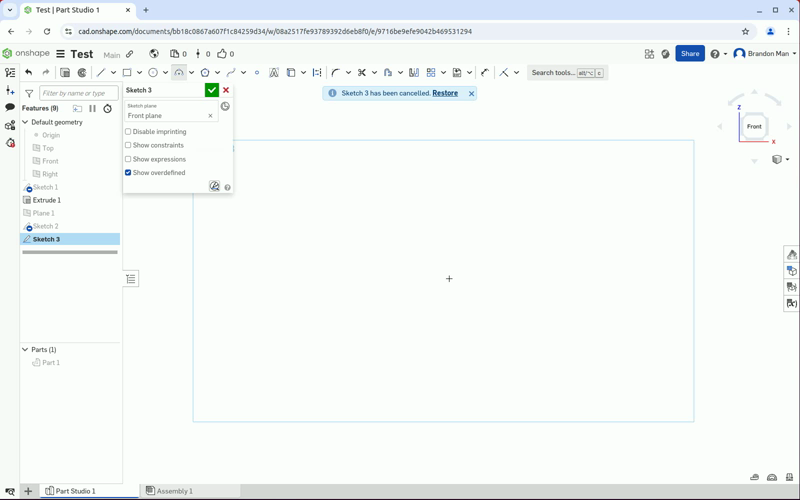
click(449, 278)
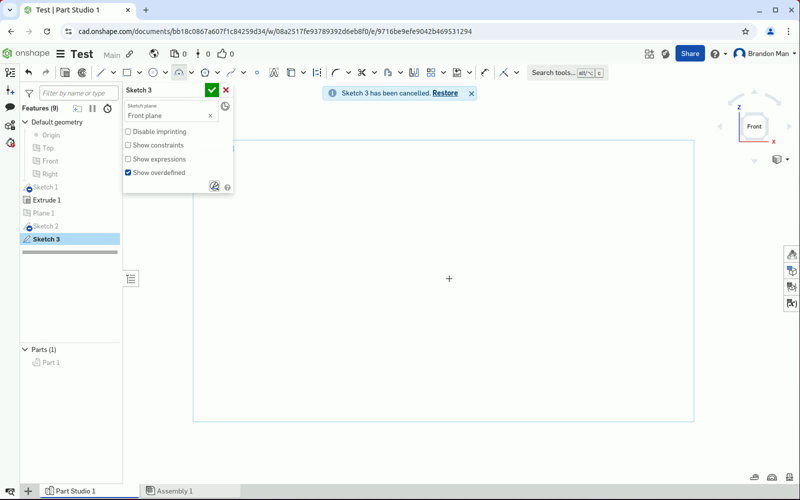
key_up(shift)
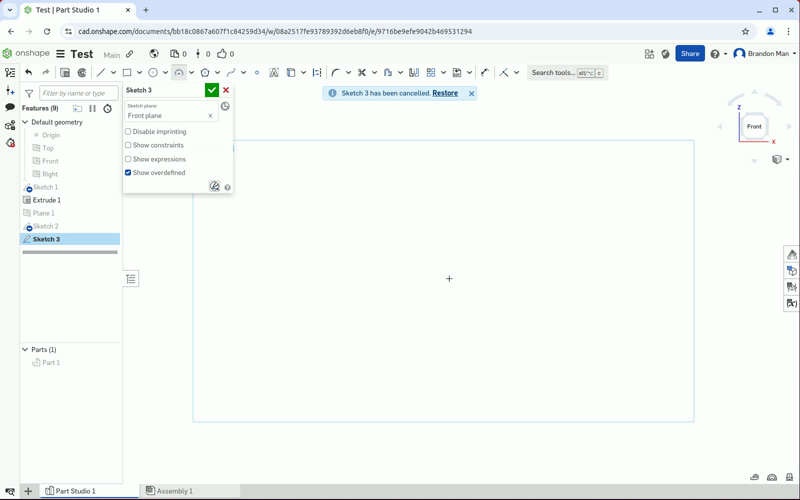
key_down(shift)
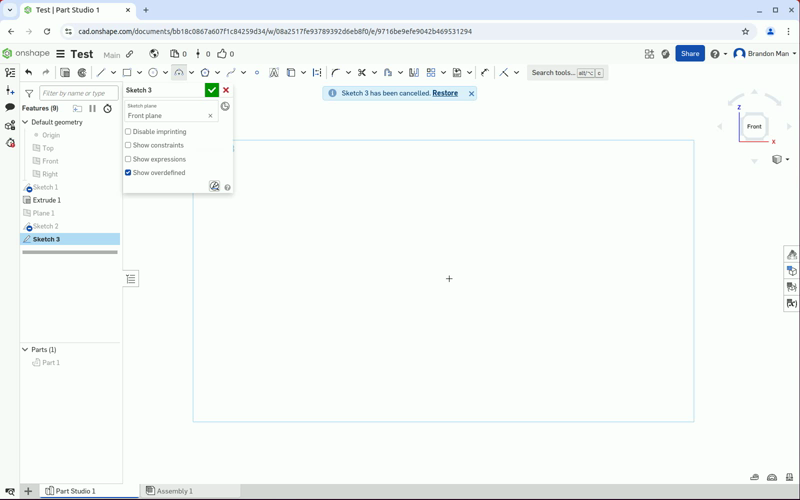
mouse_move(467, 292)
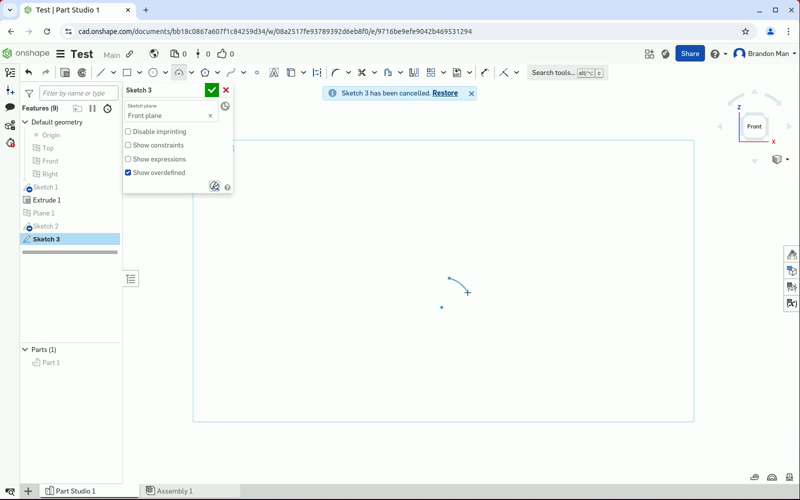
click(467, 292)
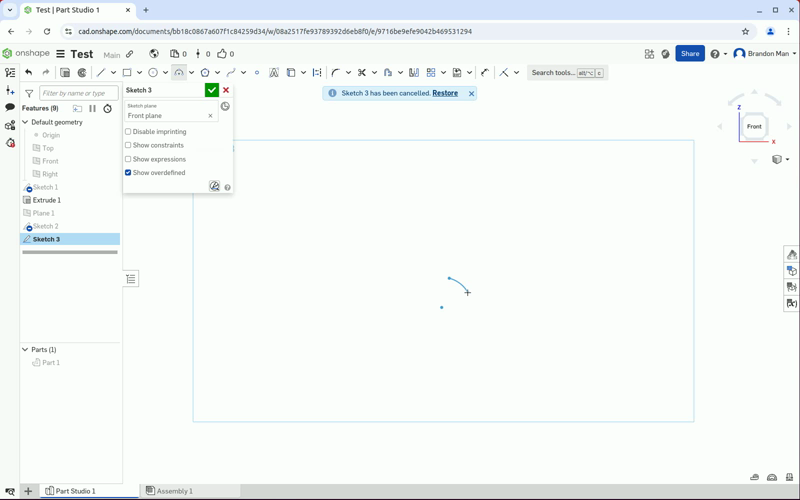
mouse_move(453, 293)
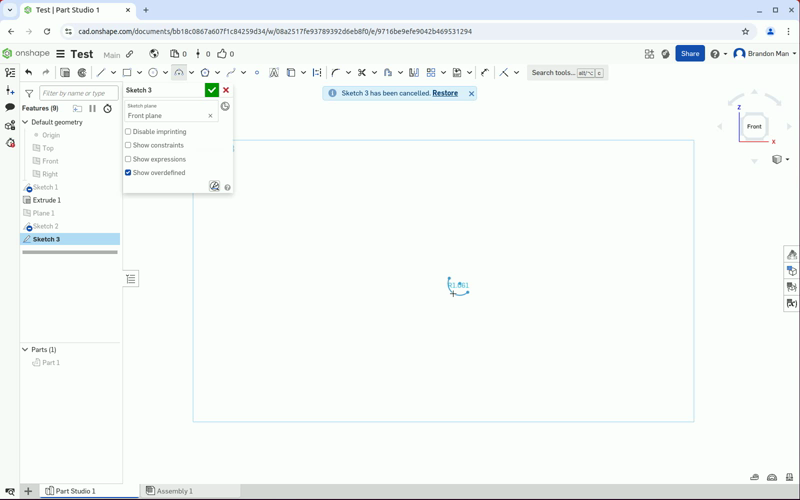
click(453, 293)
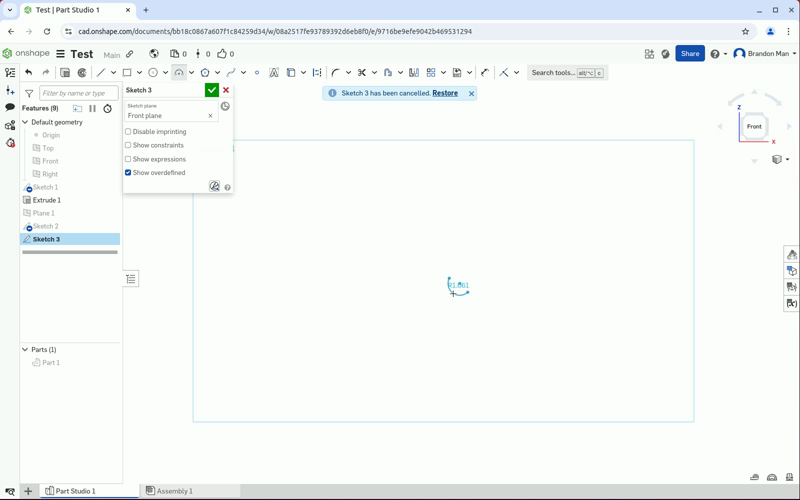
key_up(shift)
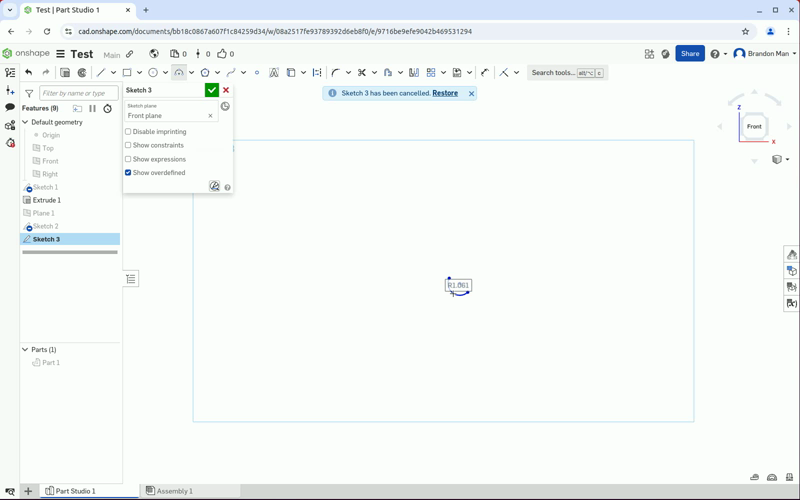
mouse_move(467, 292)
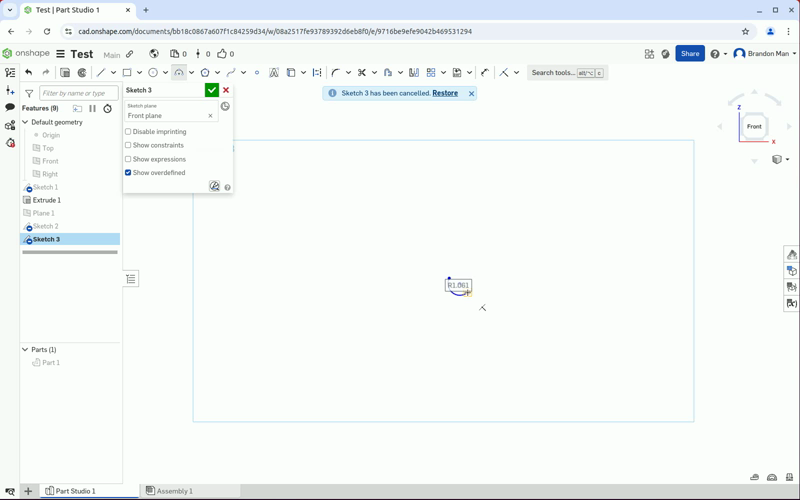
click(467, 292)
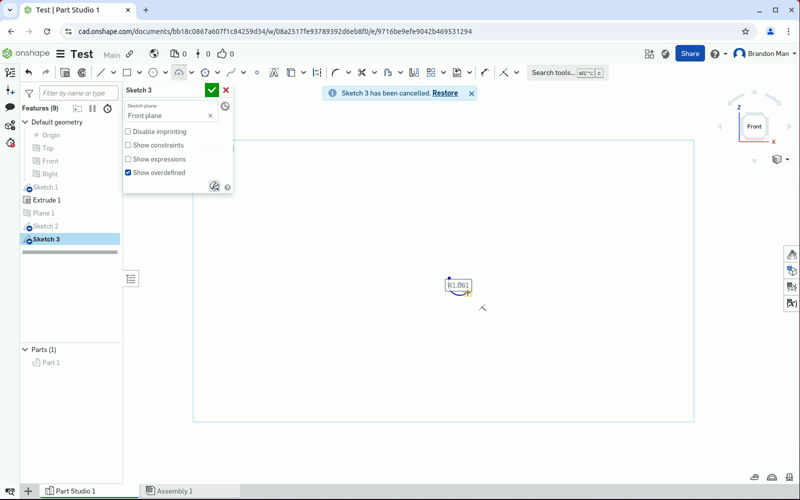
key_down(shift)
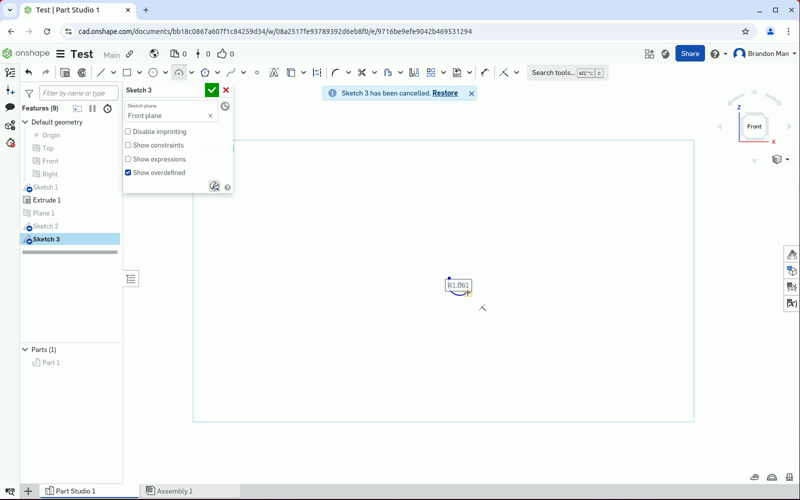
mouse_move(548, 292)
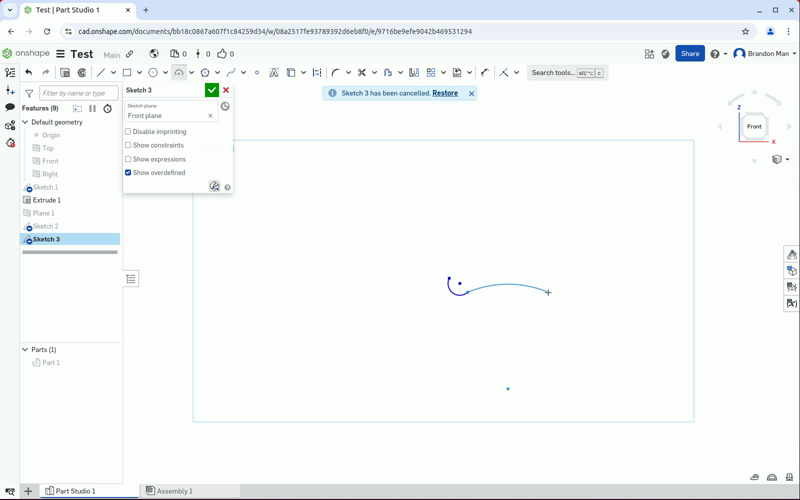
click(548, 292)
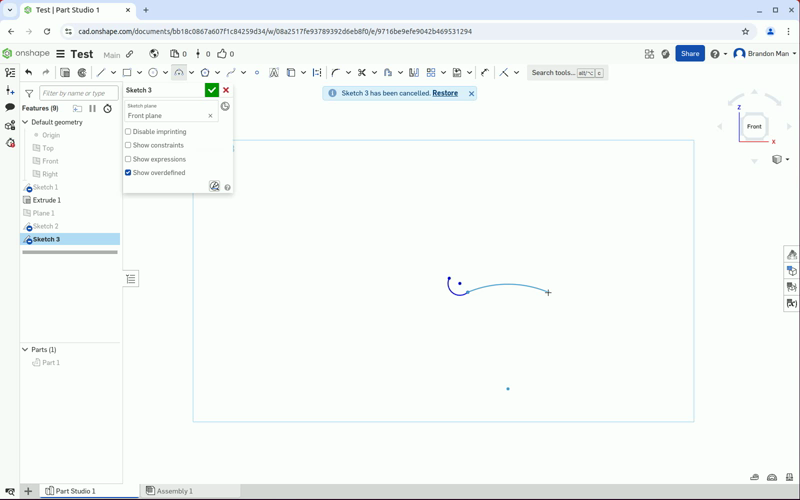
mouse_move(508, 276)
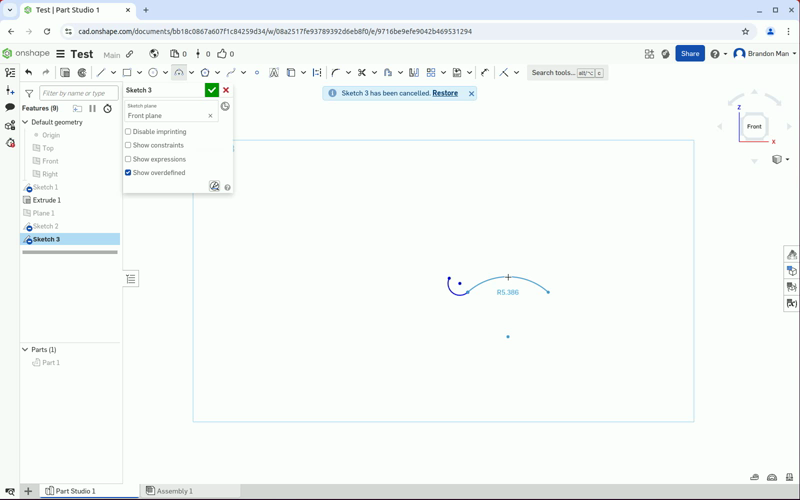
click(508, 276)
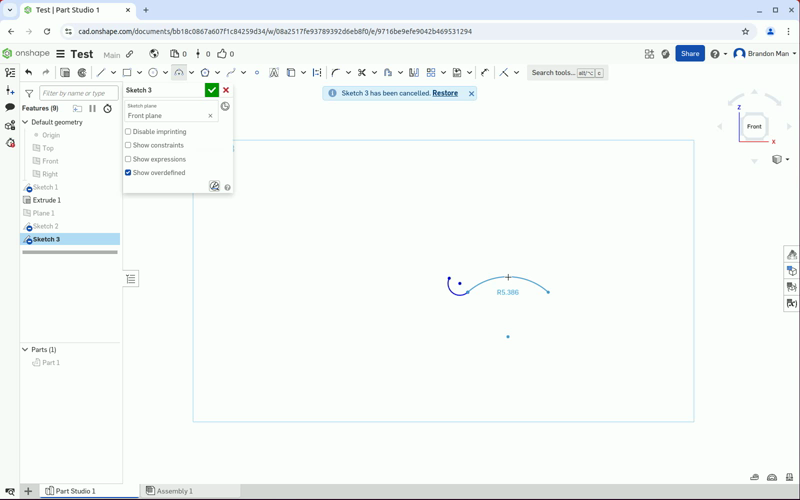
key_up(shift)
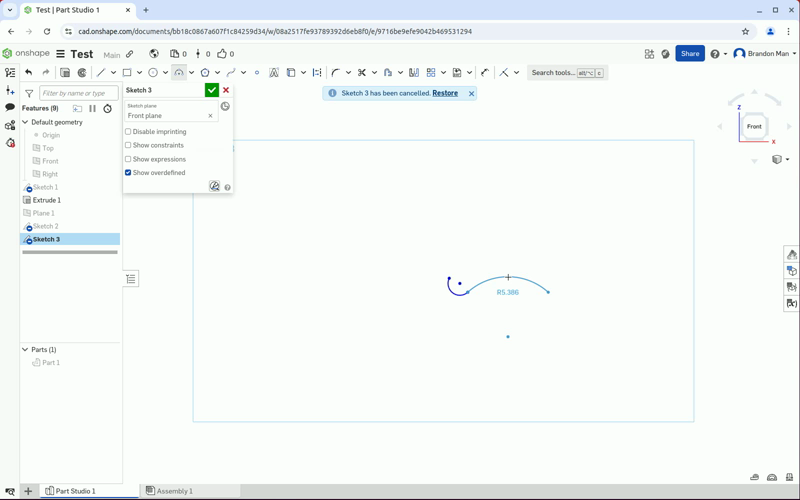
mouse_move(548, 292)
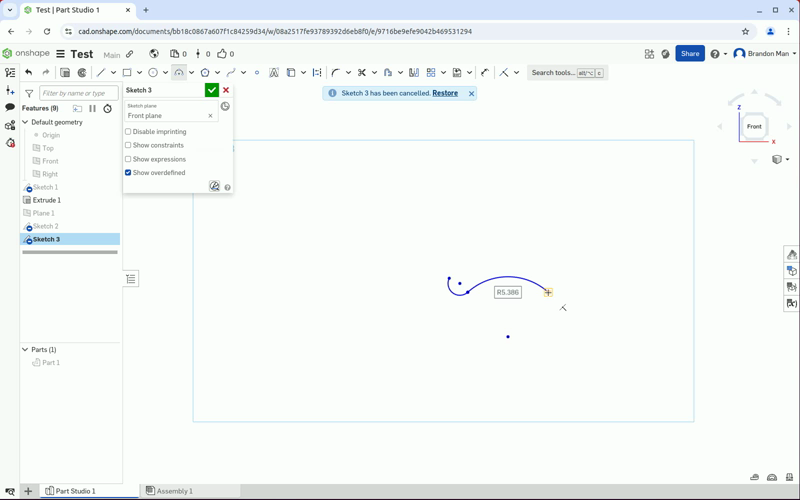
click(548, 292)
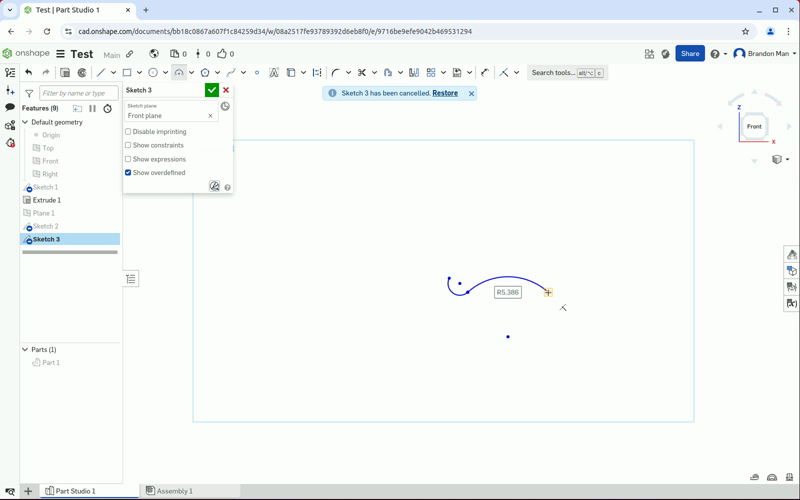
key_down(shift)
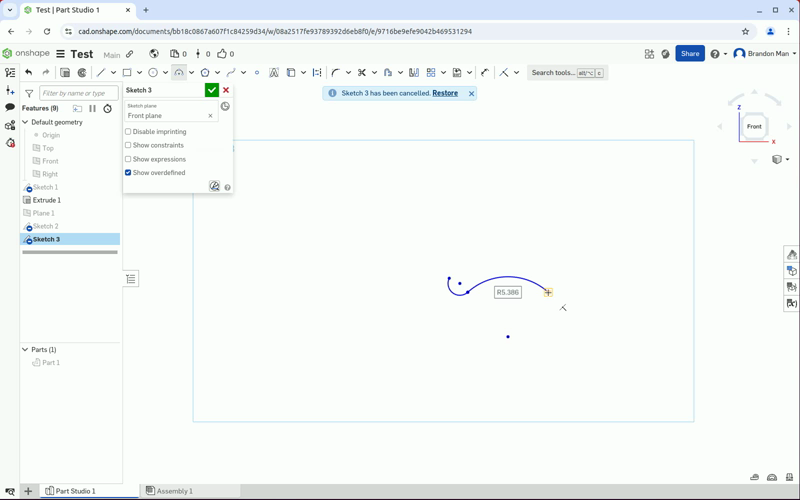
mouse_move(567, 276)
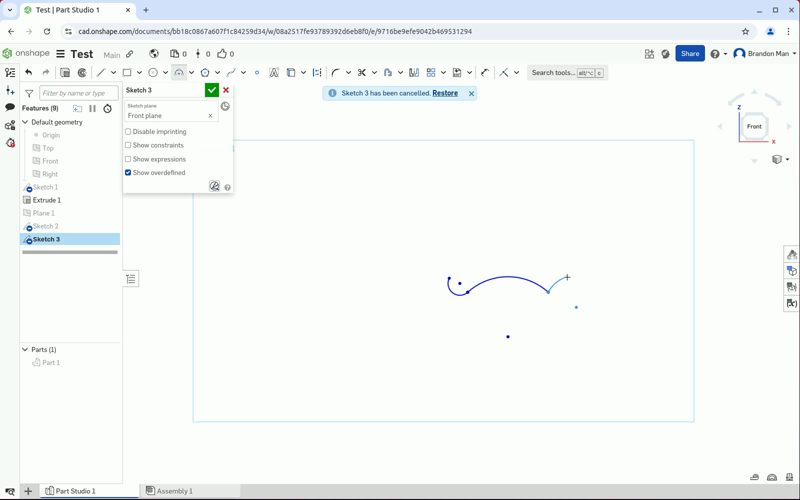
click(567, 276)
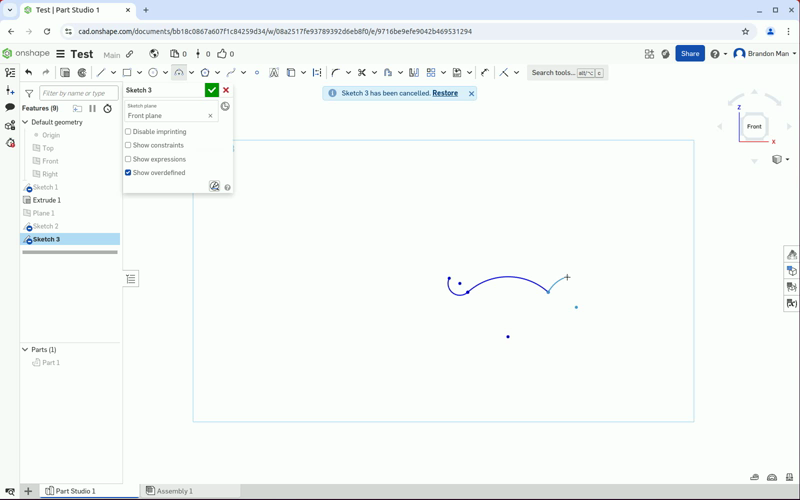
mouse_move(564, 292)
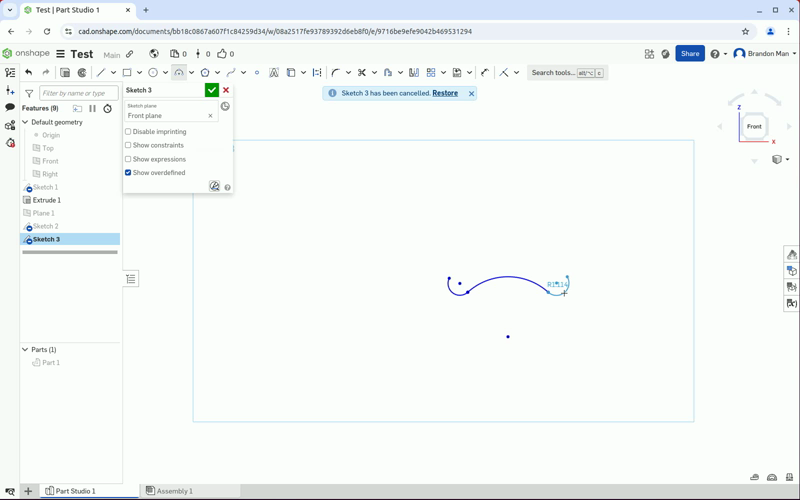
click(564, 292)
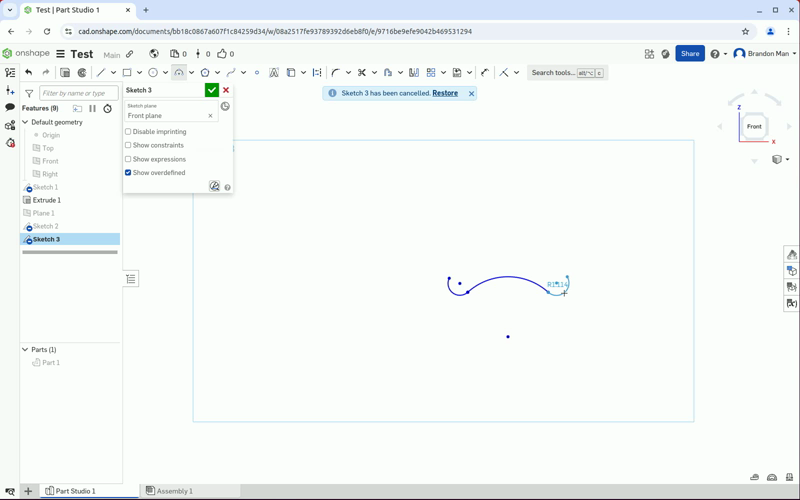
key_up(shift)
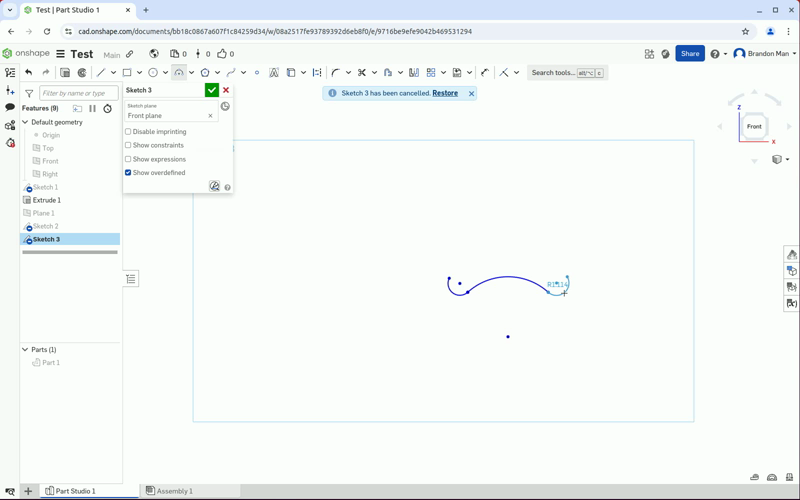
mouse_move(567, 276)
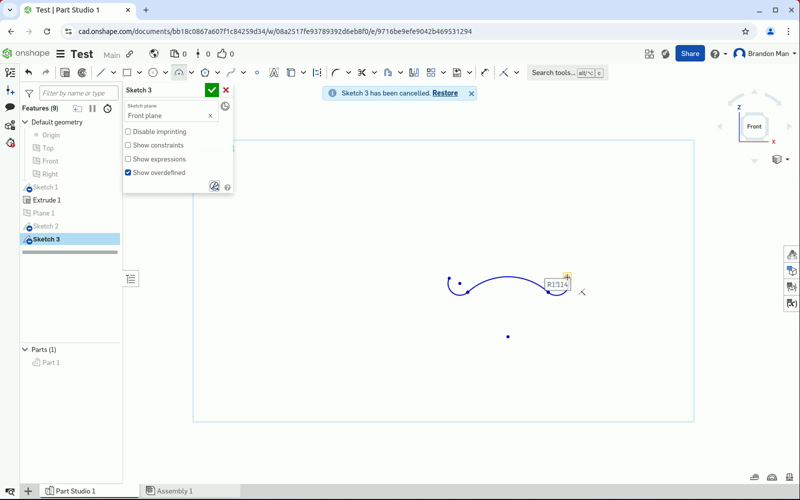
click(567, 276)
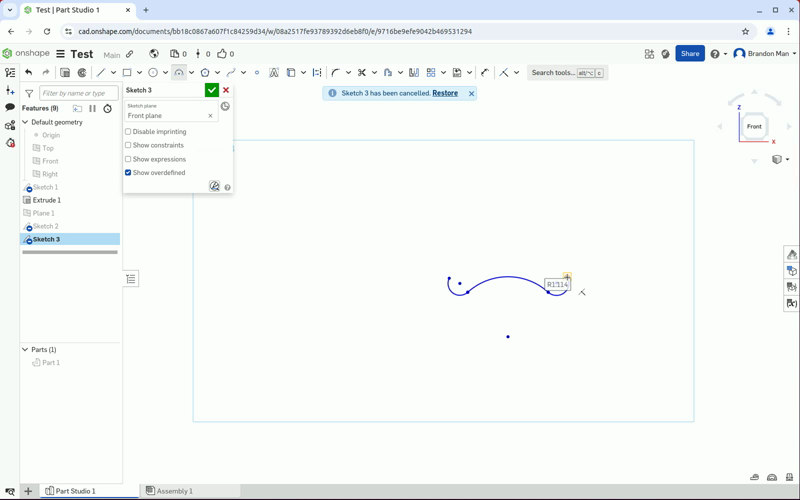
key_down(shift)
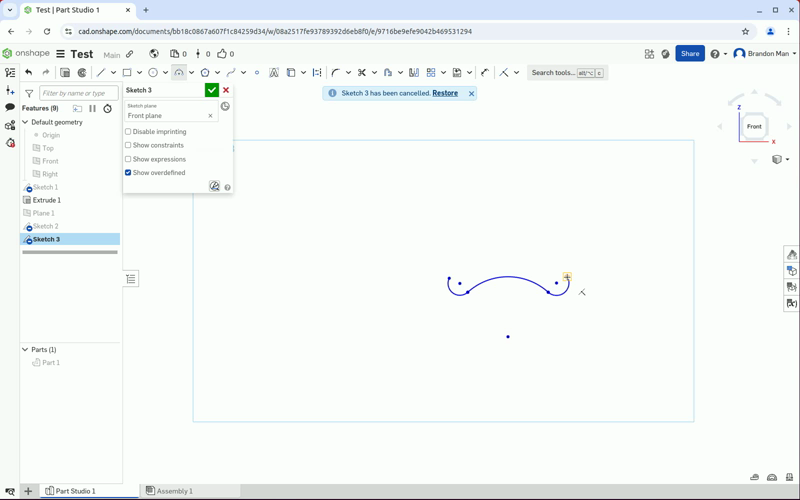
mouse_move(561, 186)
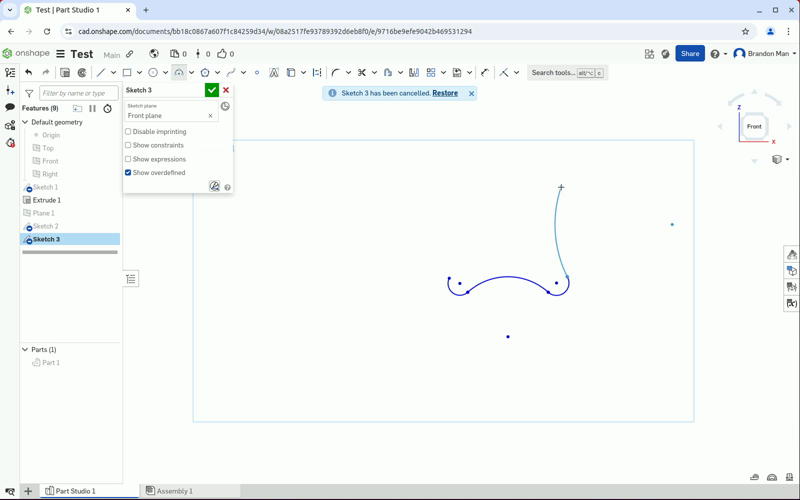
click(561, 186)
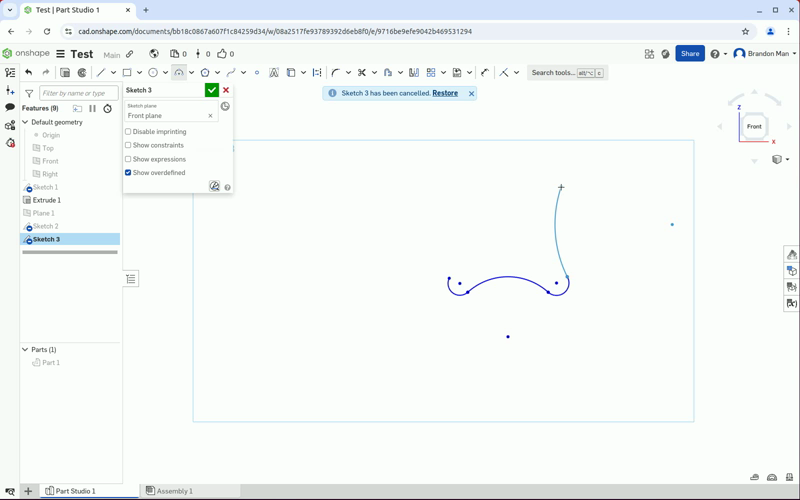
mouse_move(555, 232)
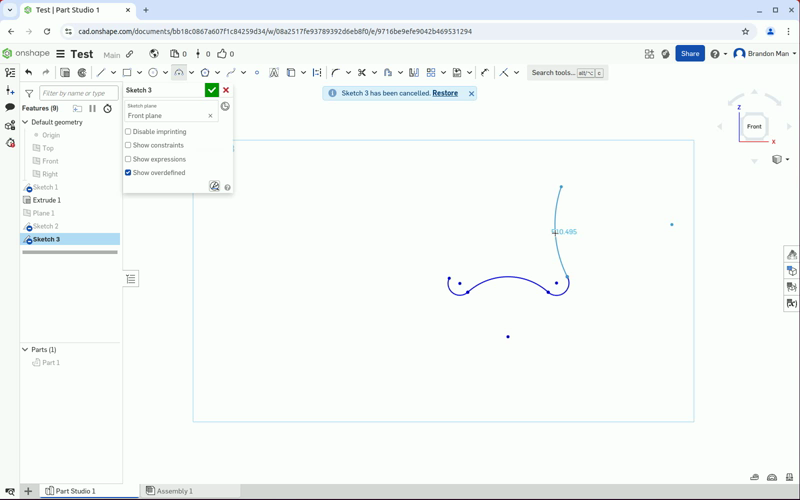
click(555, 232)
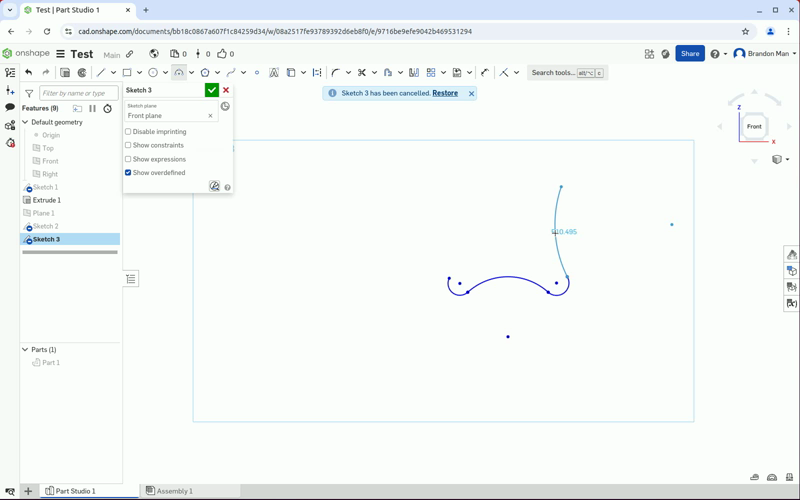
key_up(shift)
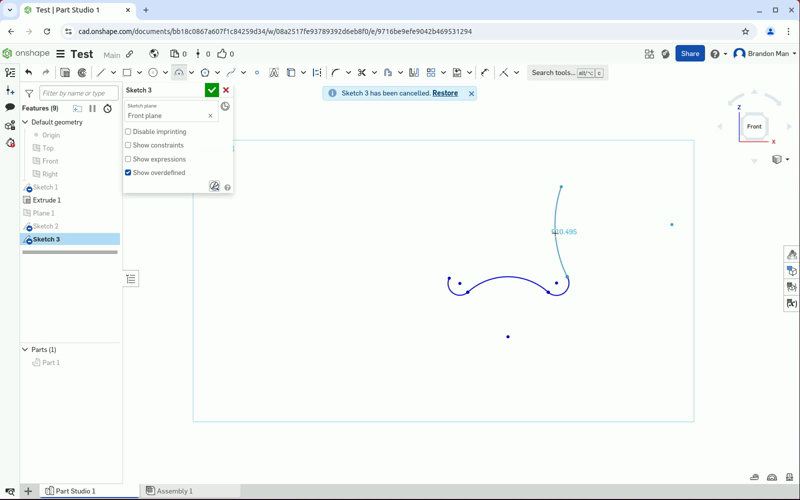
mouse_move(561, 186)
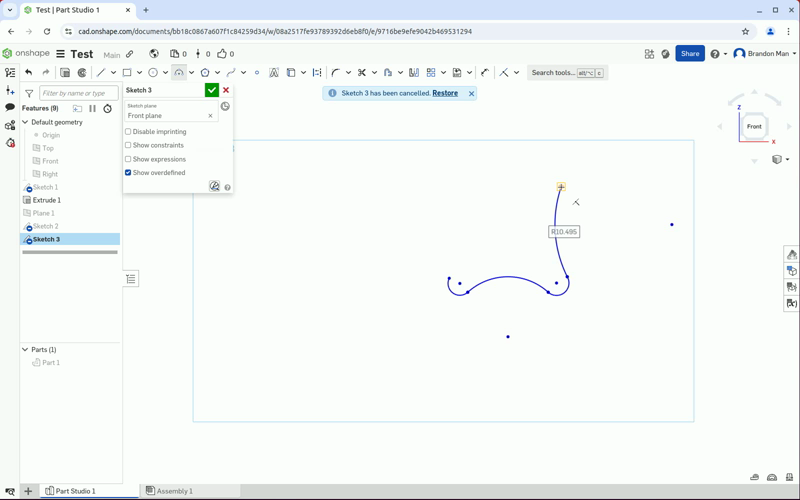
click(561, 186)
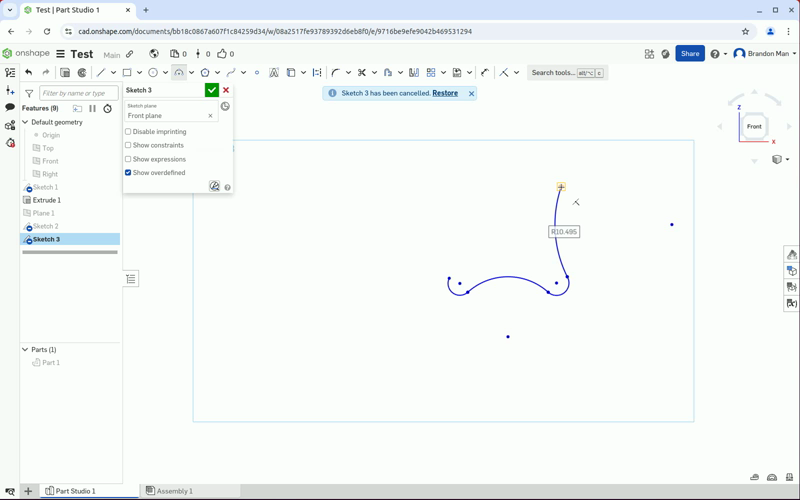
key_down(shift)
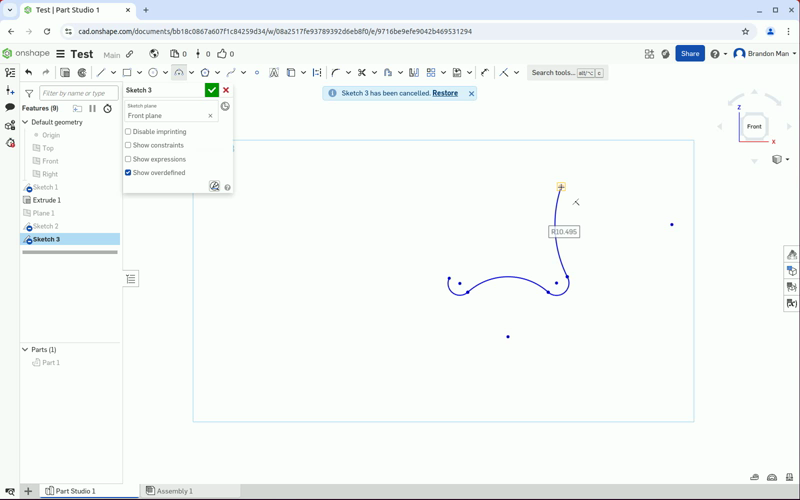
mouse_move(544, 171)
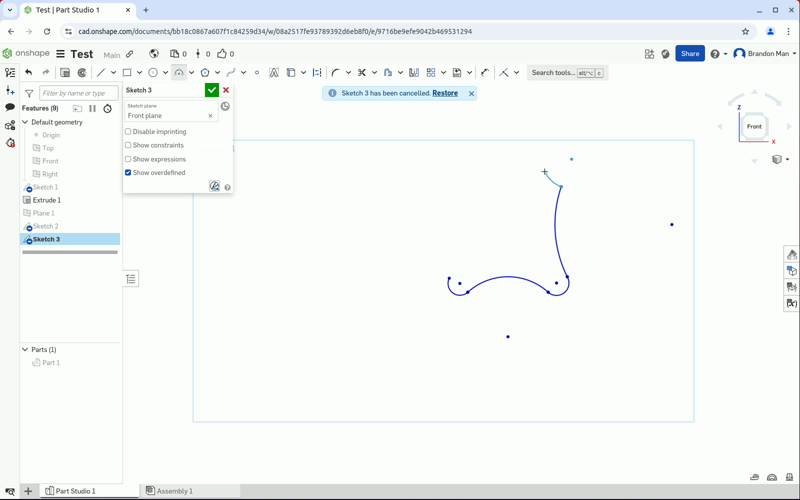
click(544, 171)
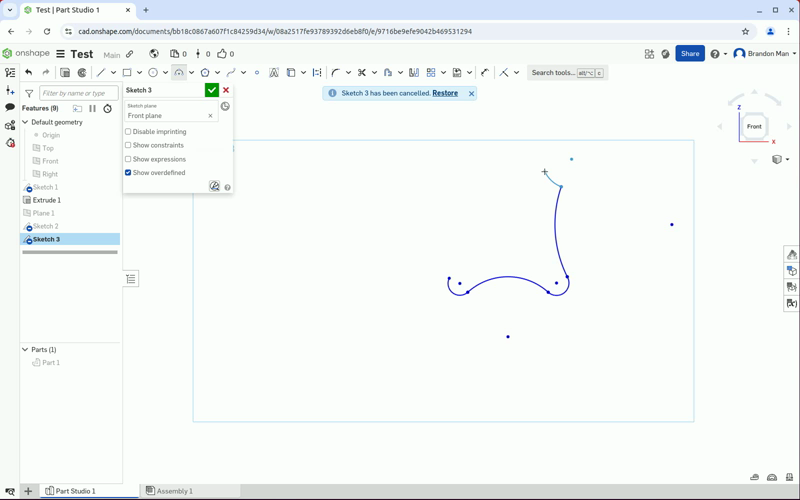
mouse_move(558, 173)
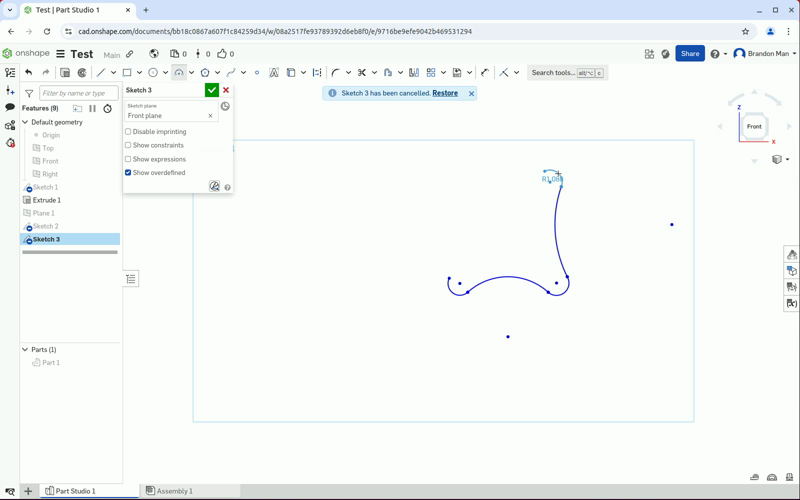
click(558, 173)
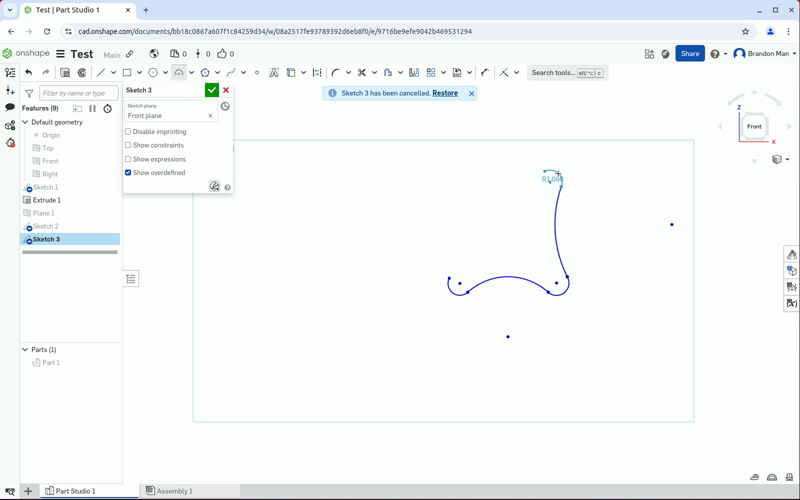
key_up(shift)
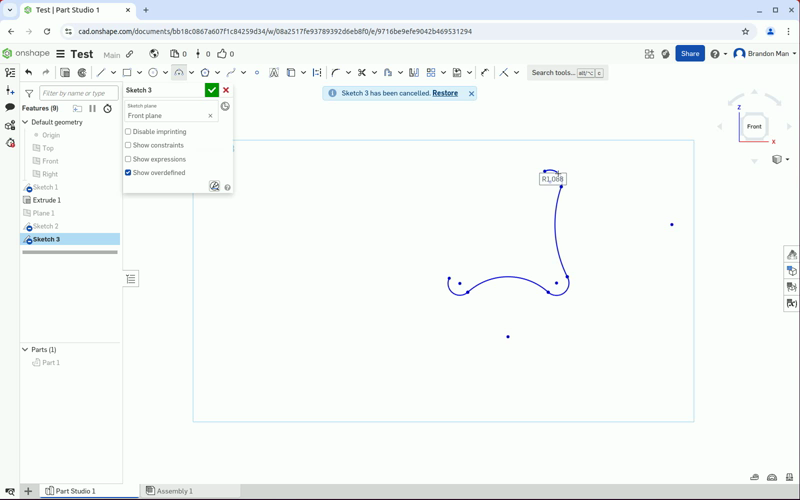
mouse_move(544, 171)
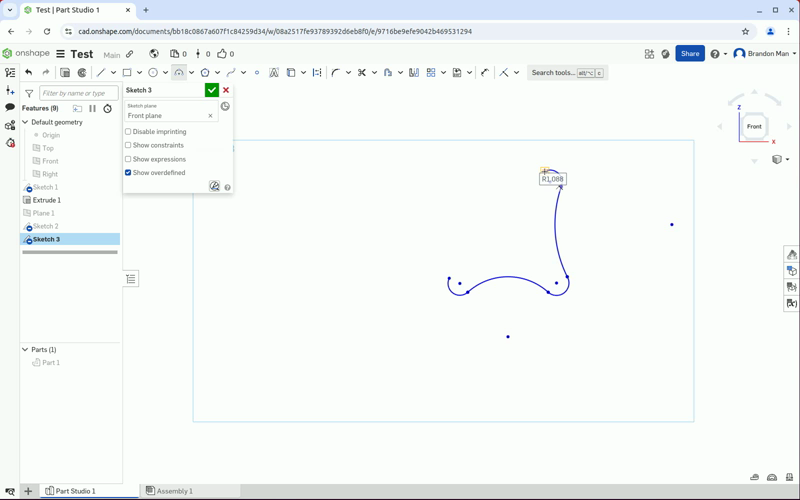
click(544, 171)
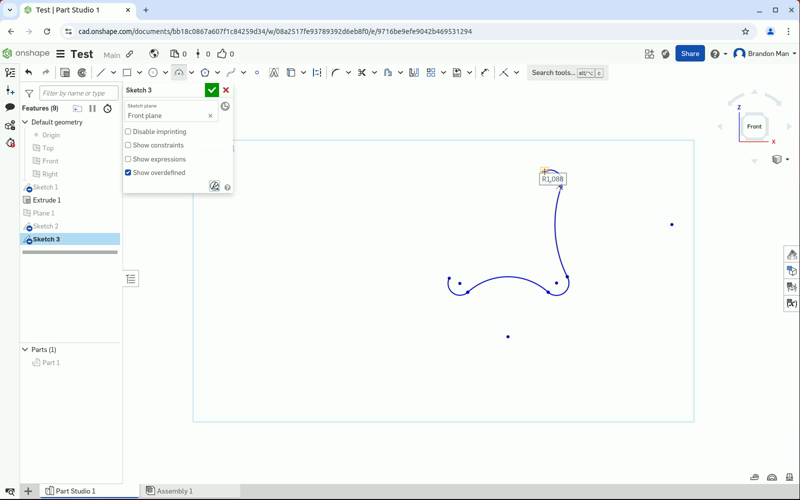
mouse_move(449, 278)
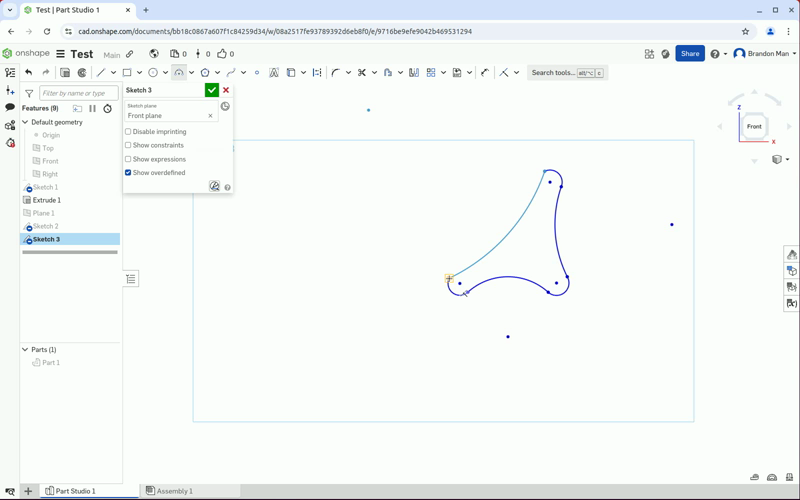
click(449, 278)
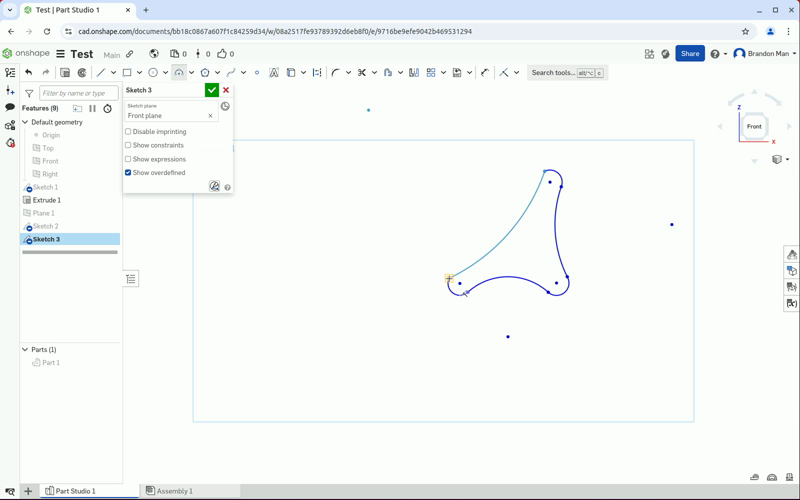
key_down(shift)
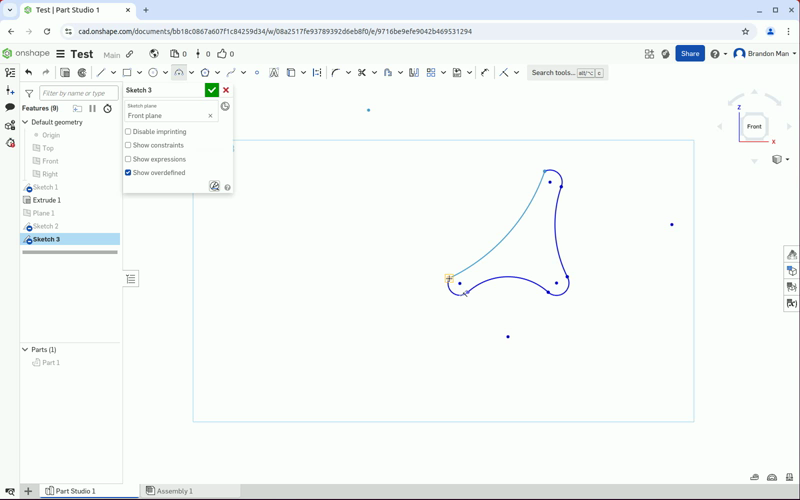
mouse_move(486, 216)
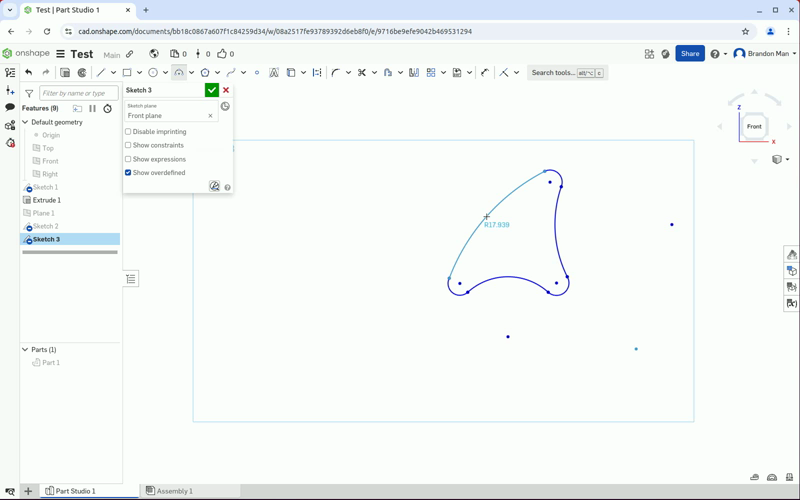
click(486, 216)
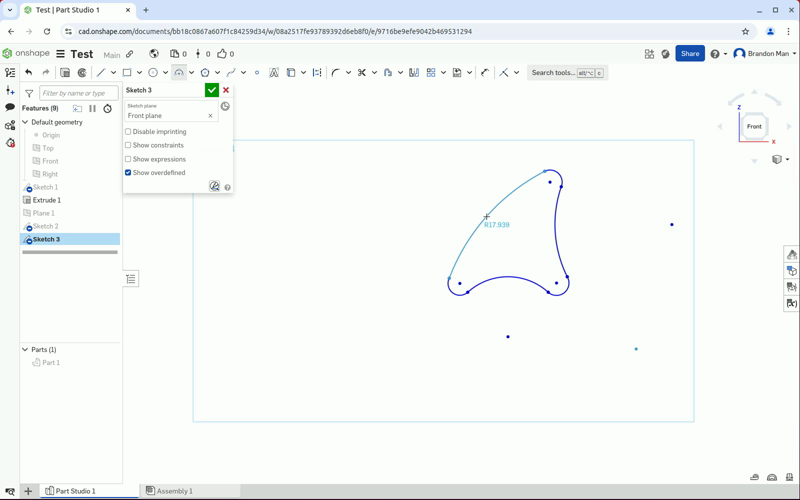
key_up(shift)
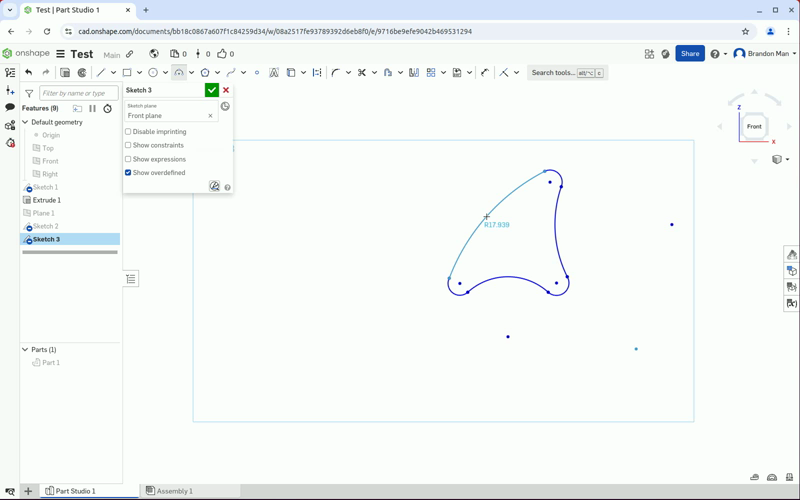
key(esc)
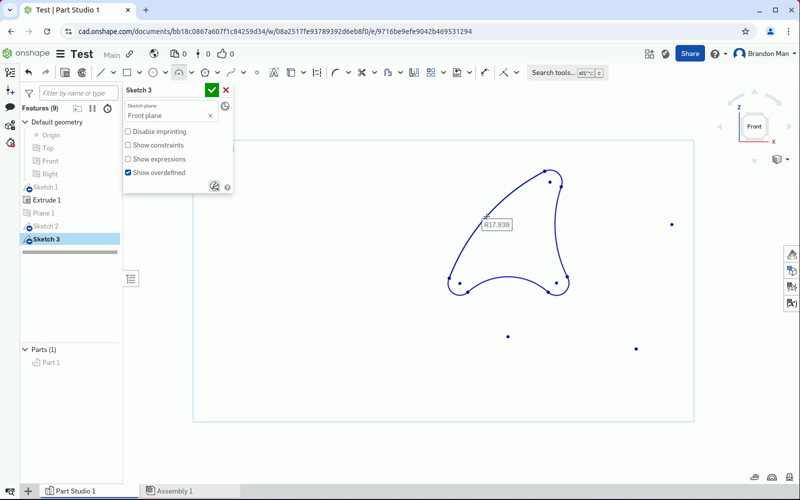
mouse_move(548, 192)
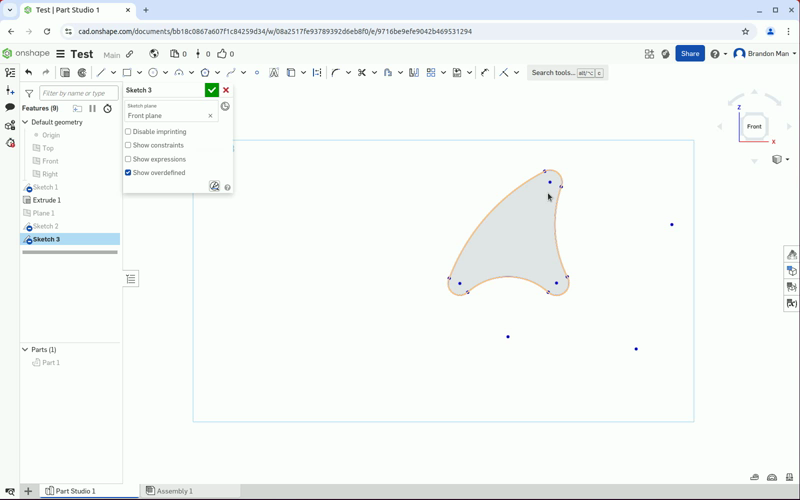
click(548, 192)
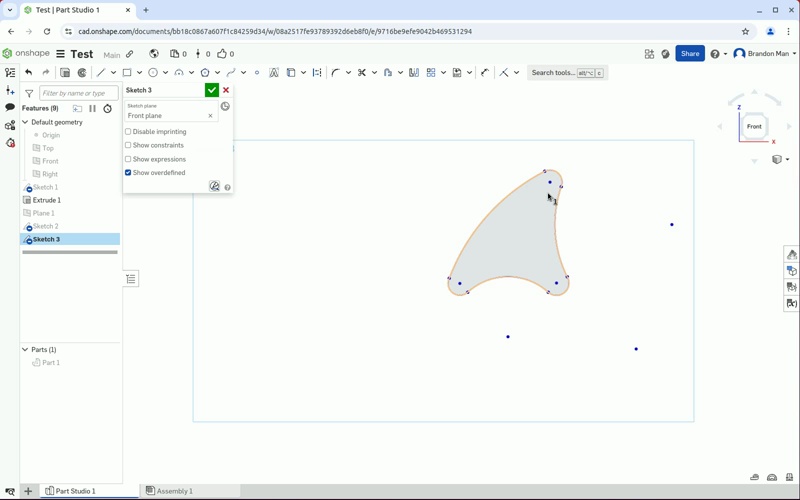
mouse_move(73, 352)
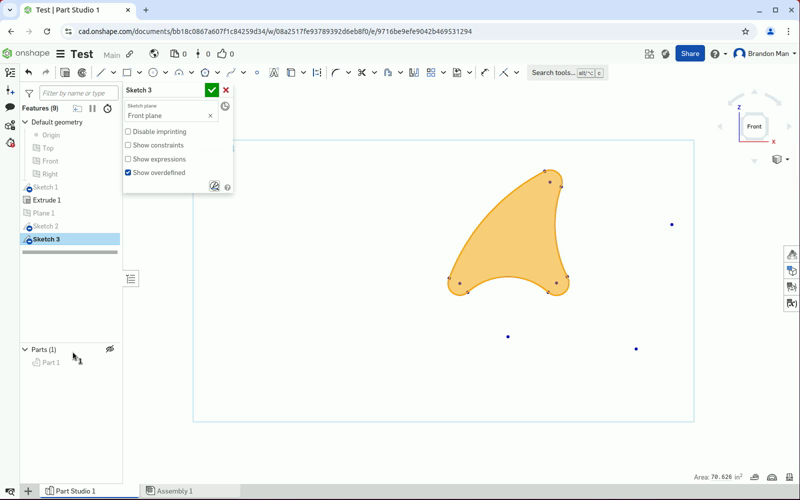
key(shift+y)
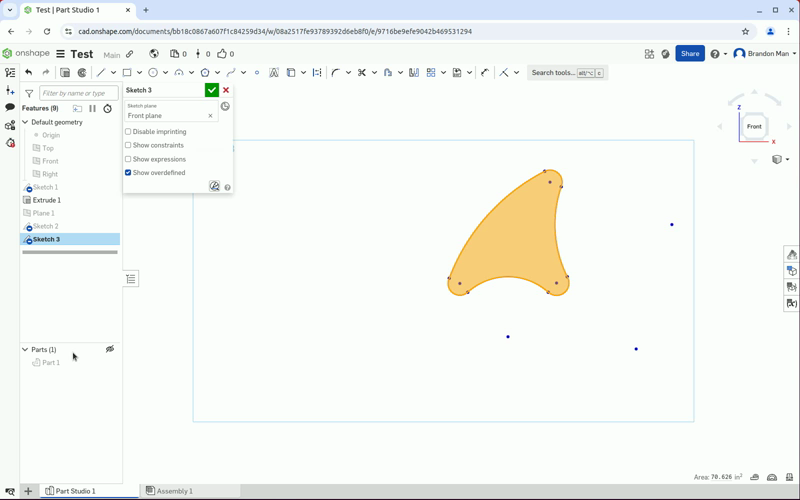
key(shift+e)
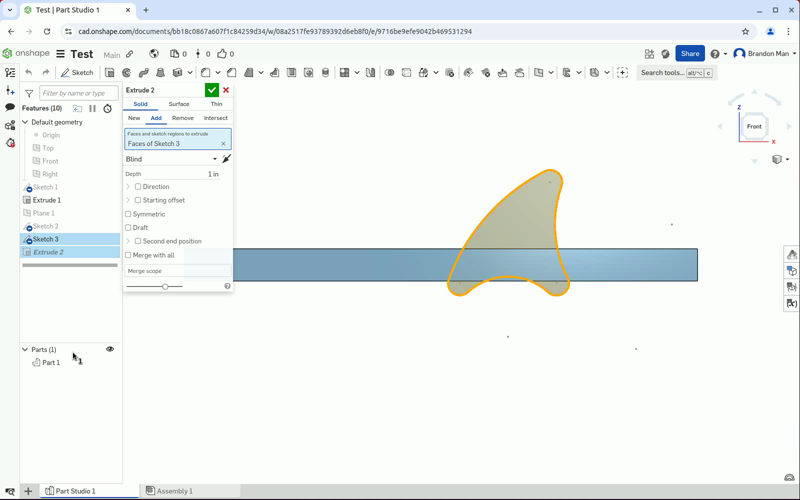
mouse_move(143, 106)
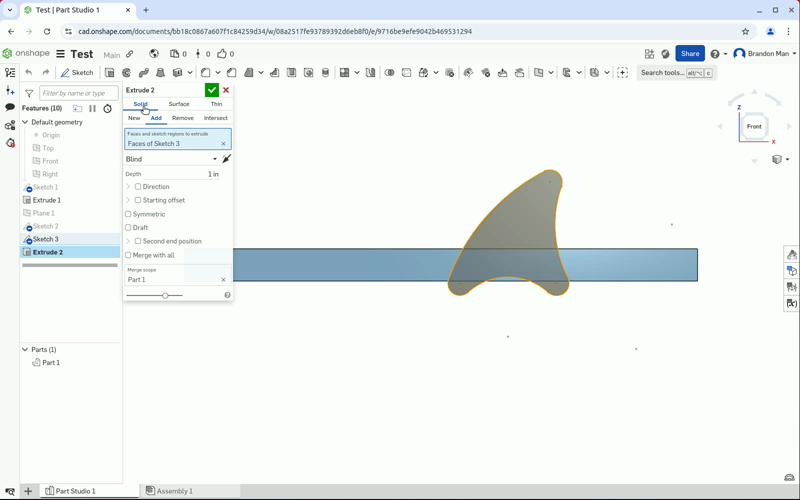
click(143, 106)
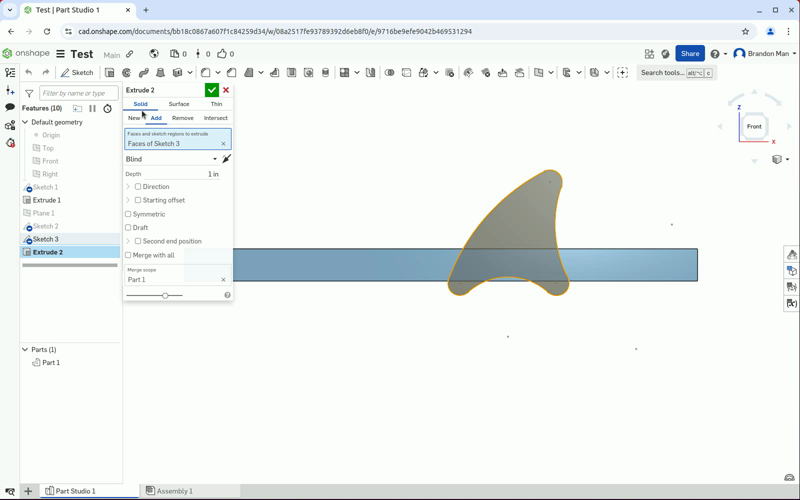
mouse_move(137, 120)
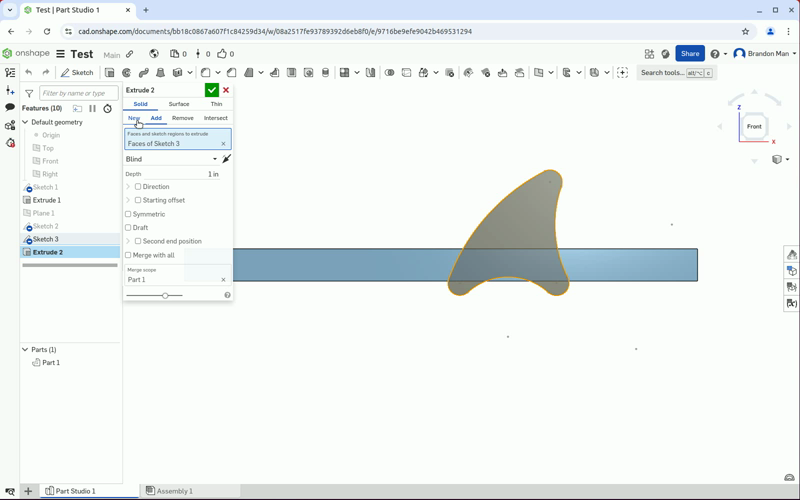
click(137, 120)
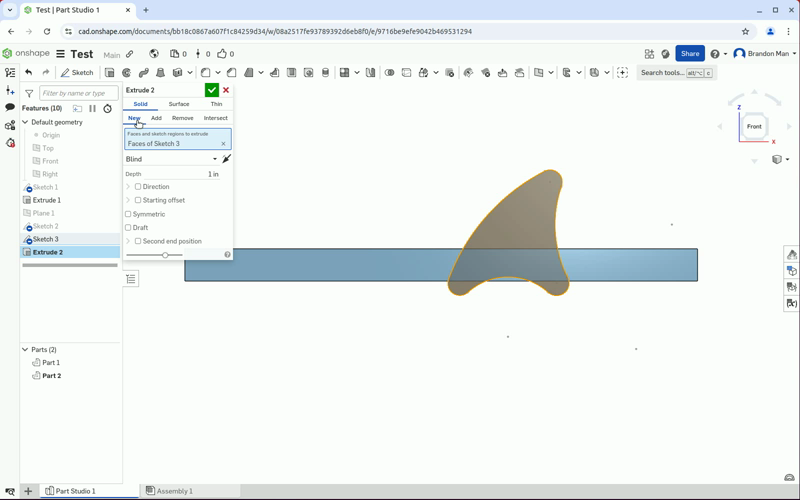
key(tab, 4)
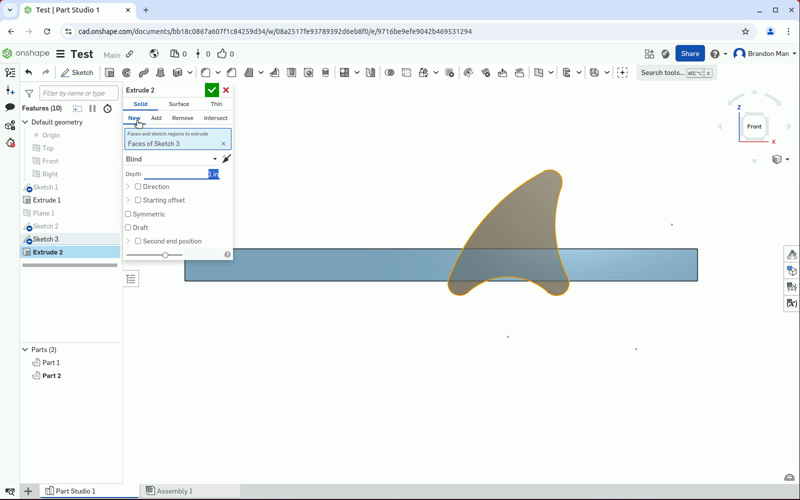
text(0.736)
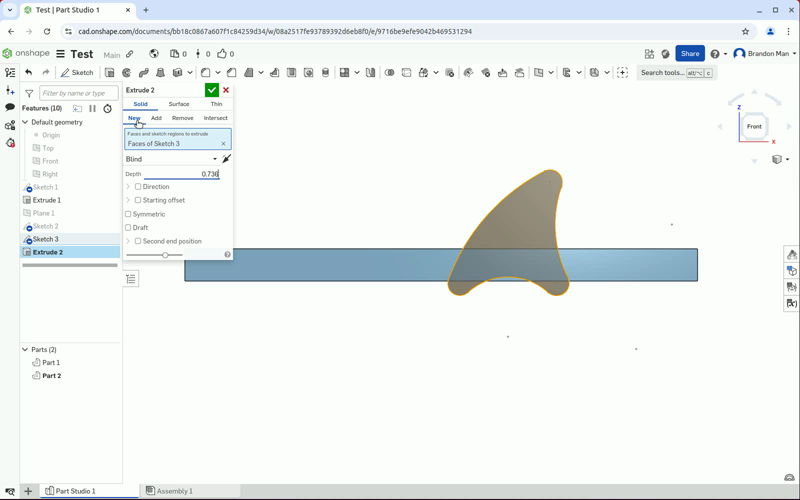
key(enter)
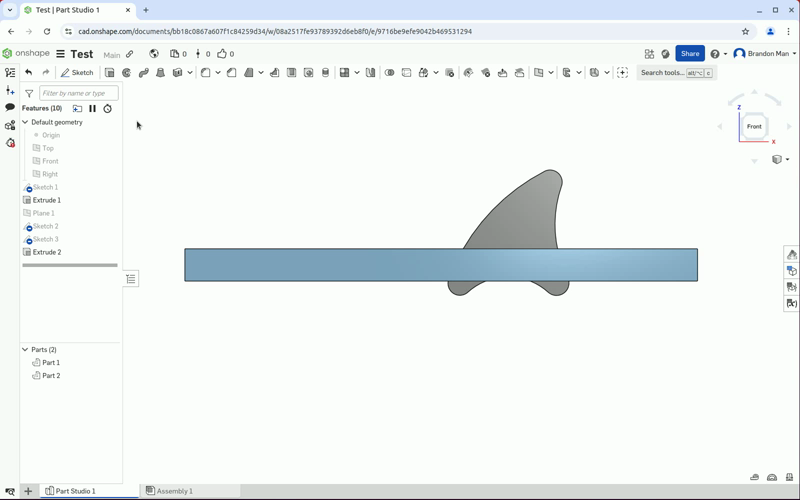
key(shift+h)
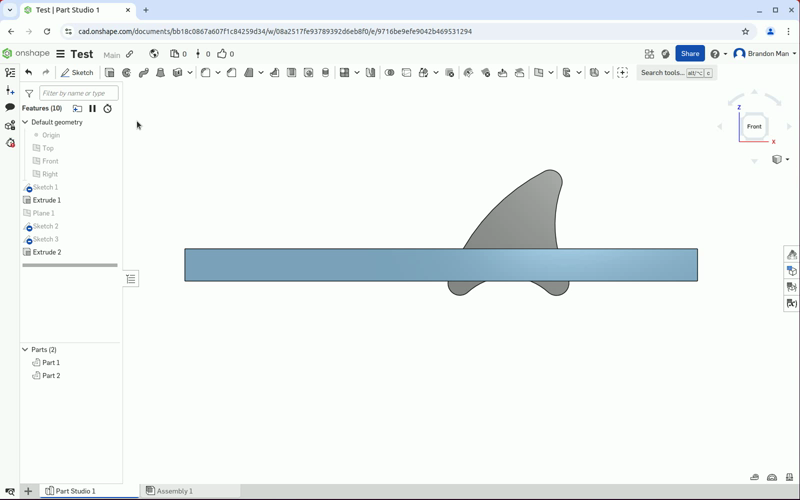
key(shift+h)
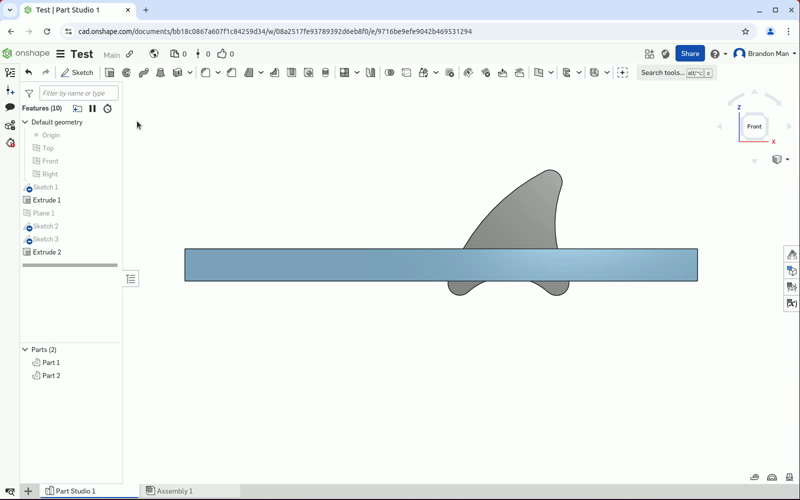
mouse_move(73, 189)
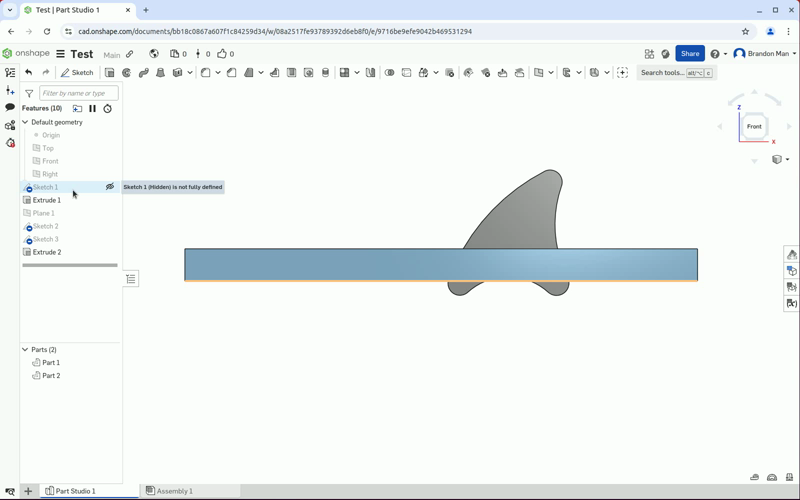
click(73, 189)
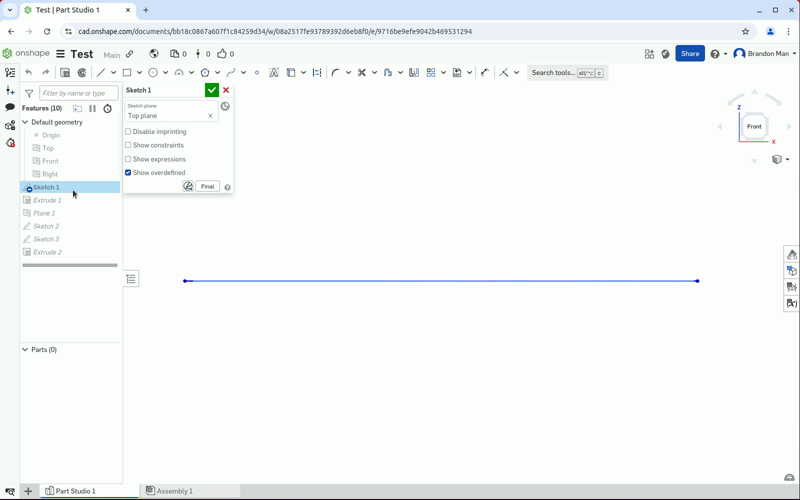
mouse_move(229, 92)
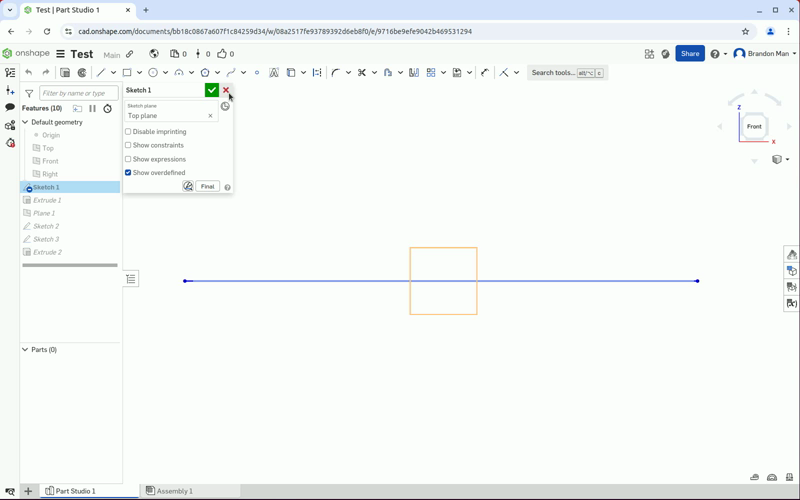
click(229, 92)
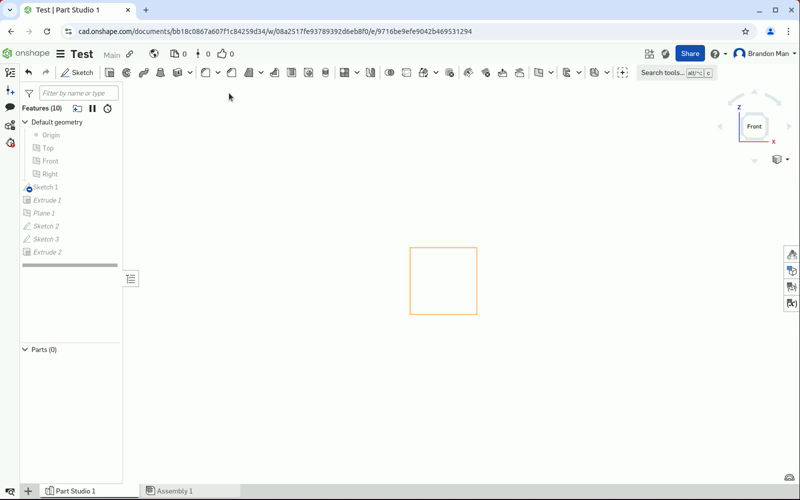
mouse_move(541, 75)
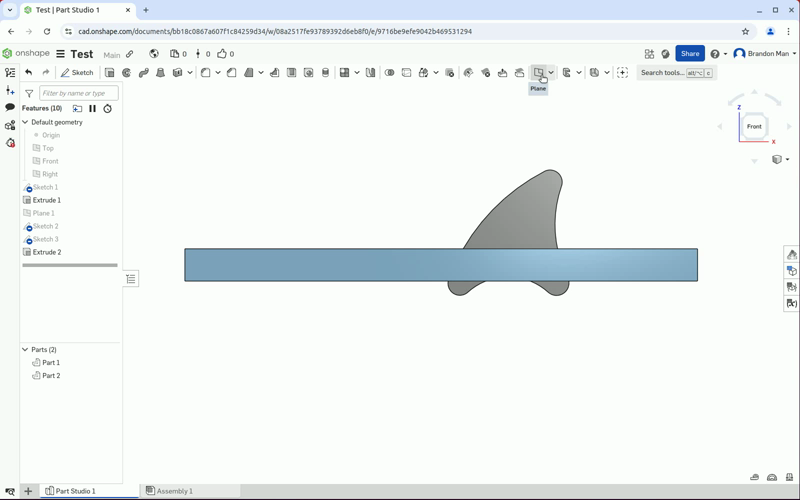
click(541, 75)
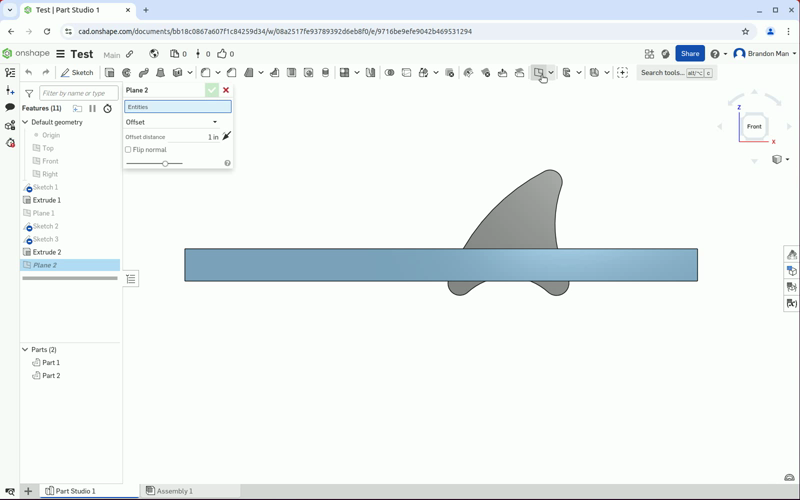
mouse_move(73, 163)
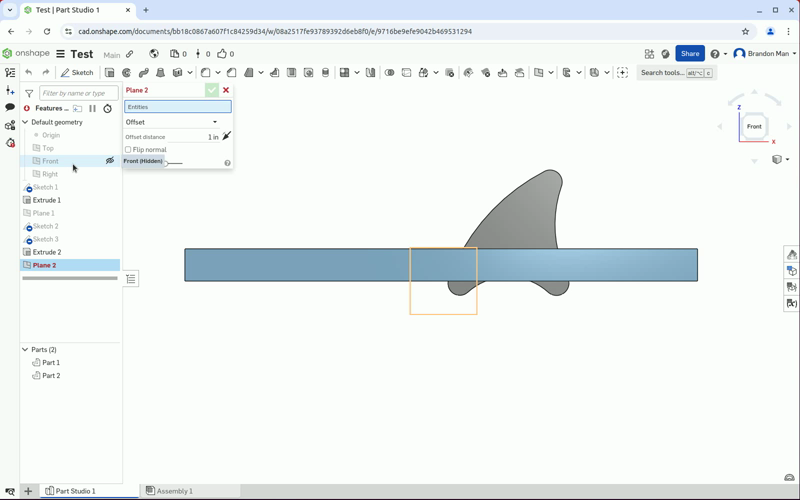
click(73, 163)
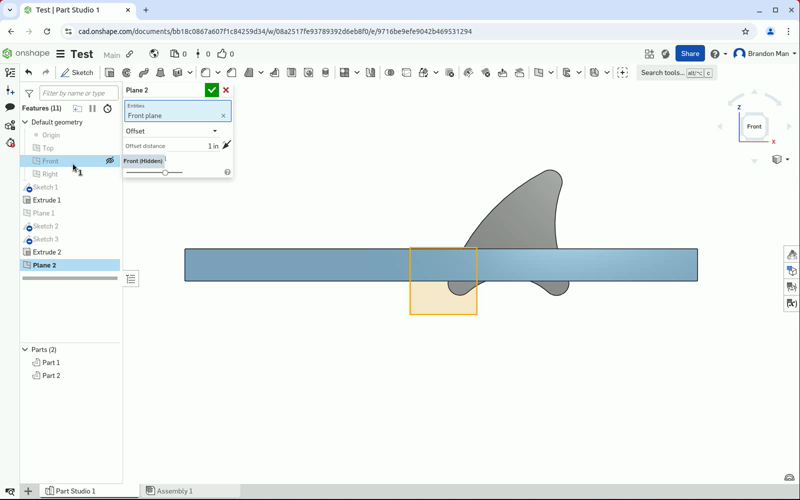
key(tab, 2)
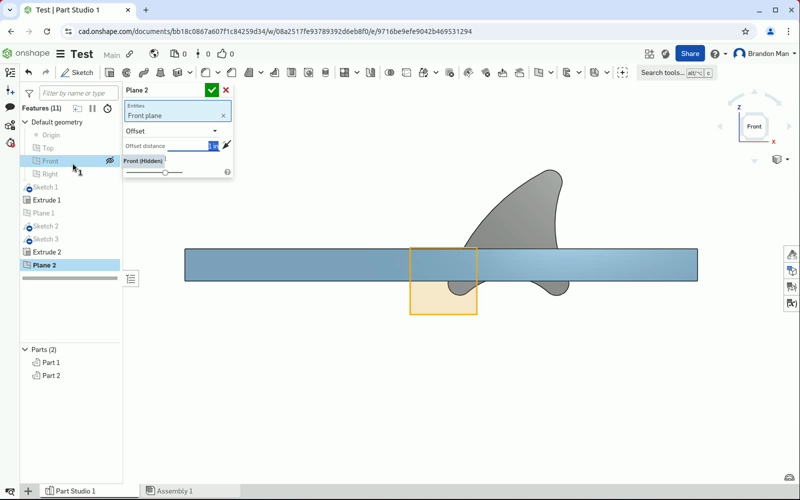
text(0.74)
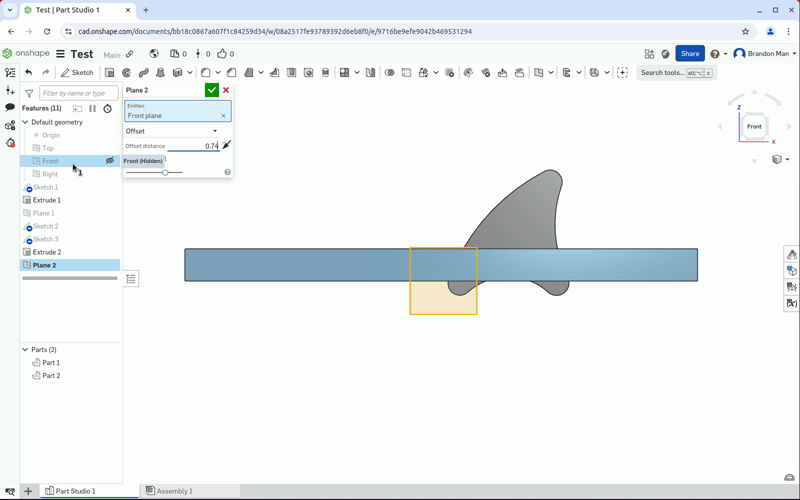
key(enter, 2)
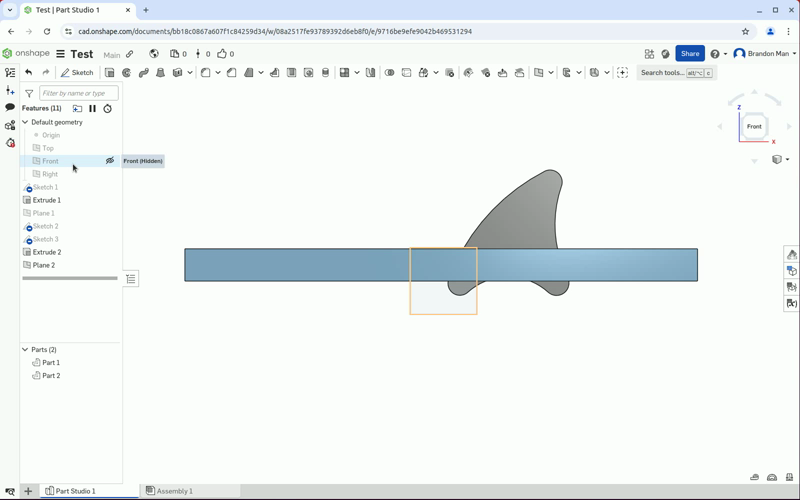
key(shift+s)
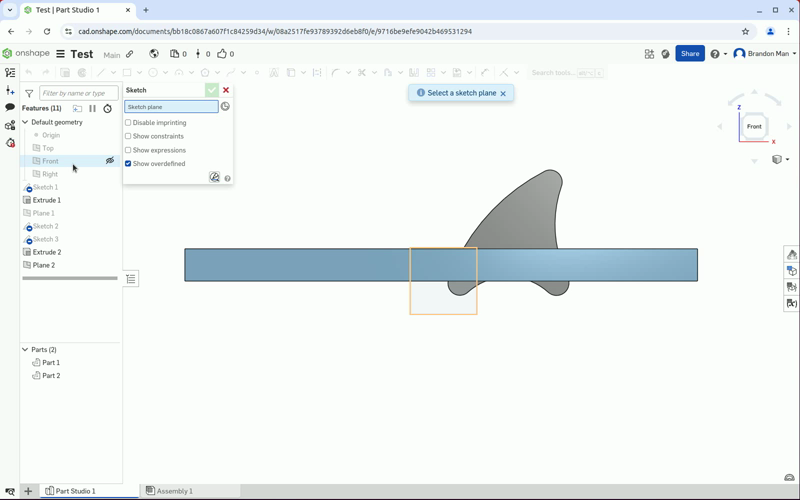
mouse_move(73, 267)
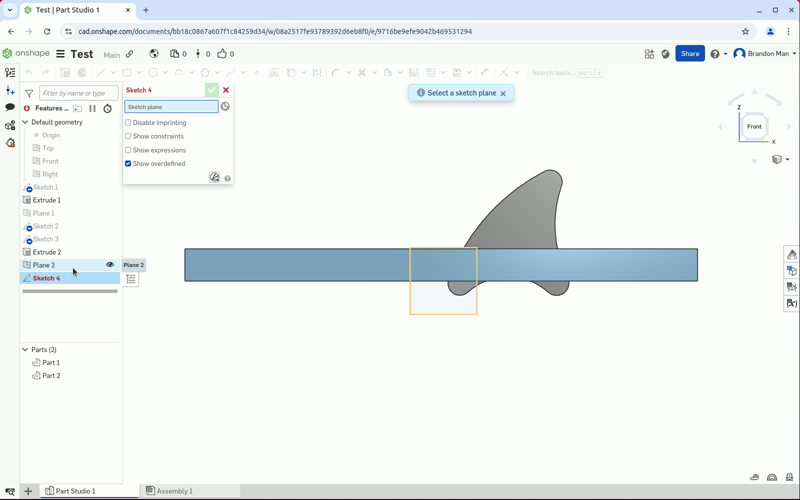
click(73, 267)
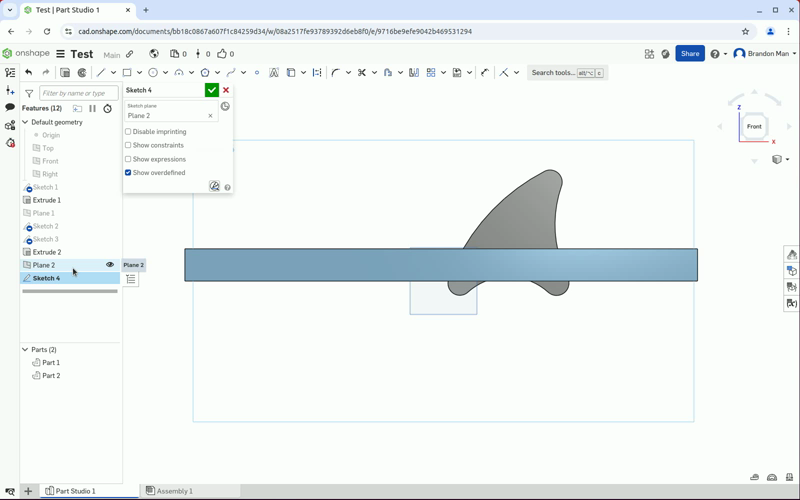
mouse_move(73, 352)
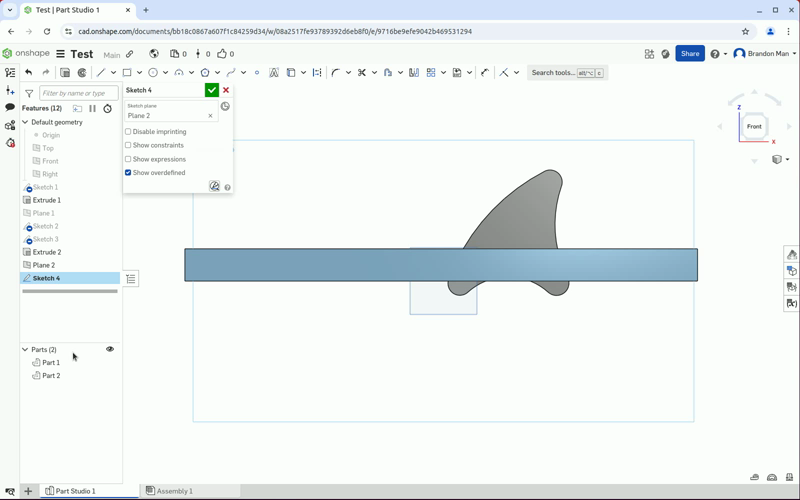
key(y)
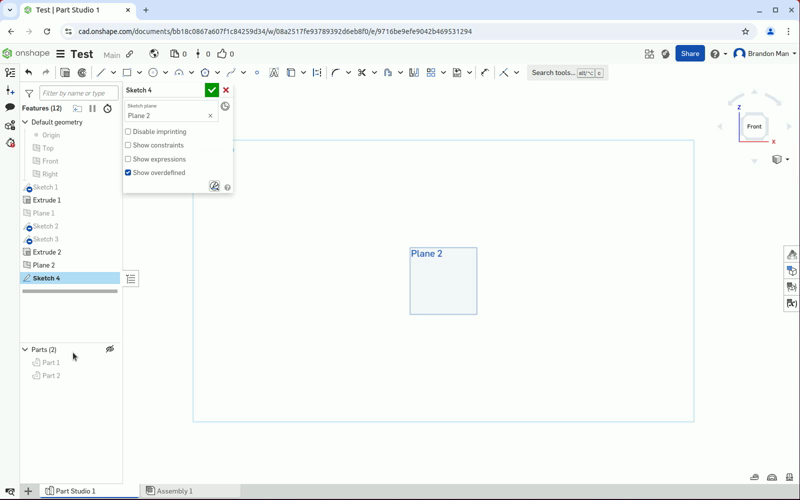
key(a)
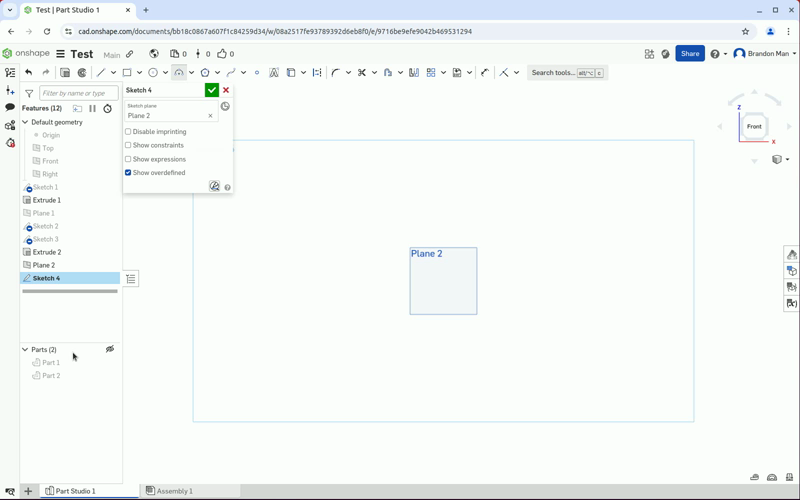
key_down(shift)
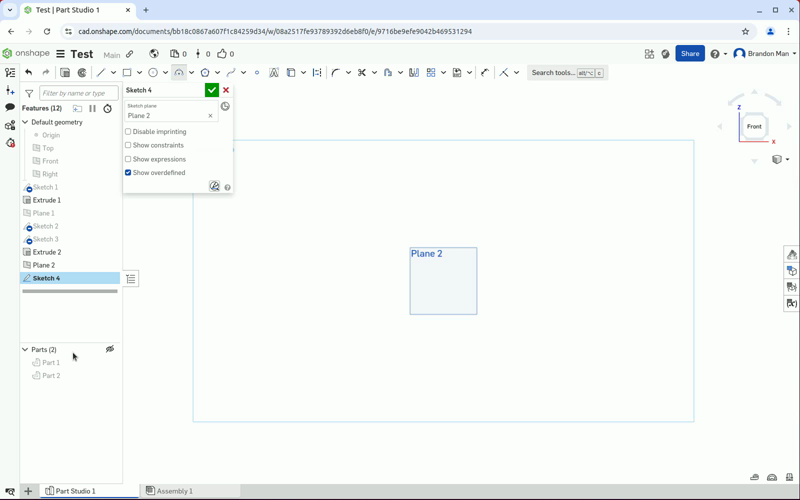
mouse_move(464, 247)
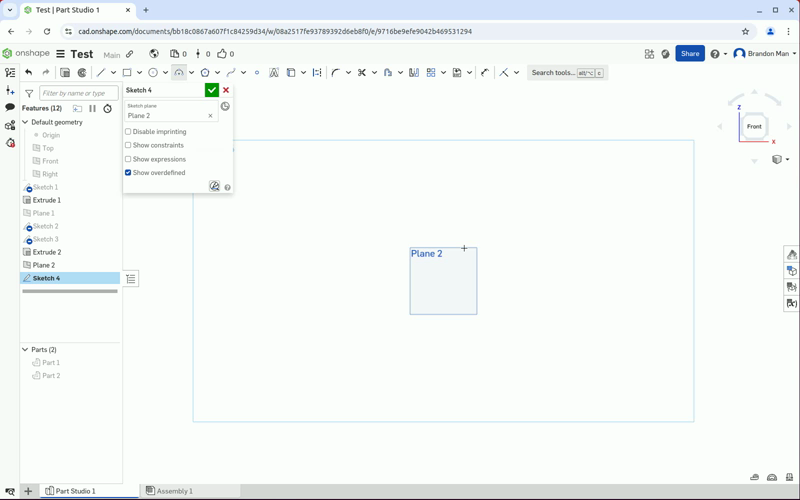
click(464, 247)
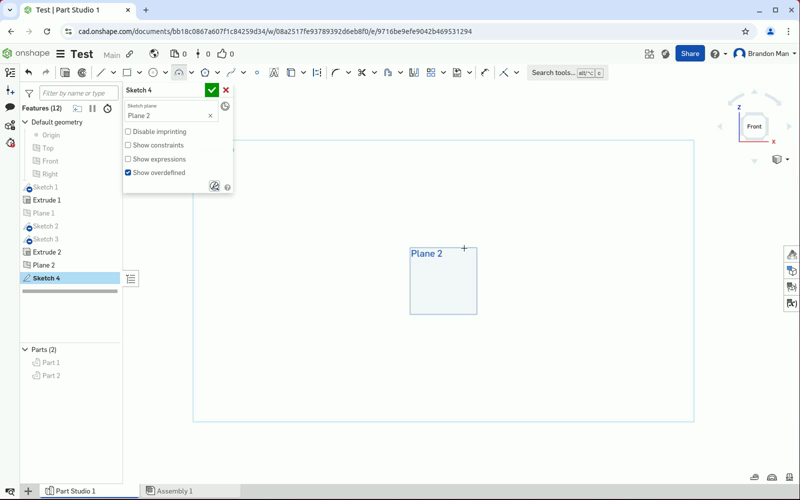
key_up(shift)
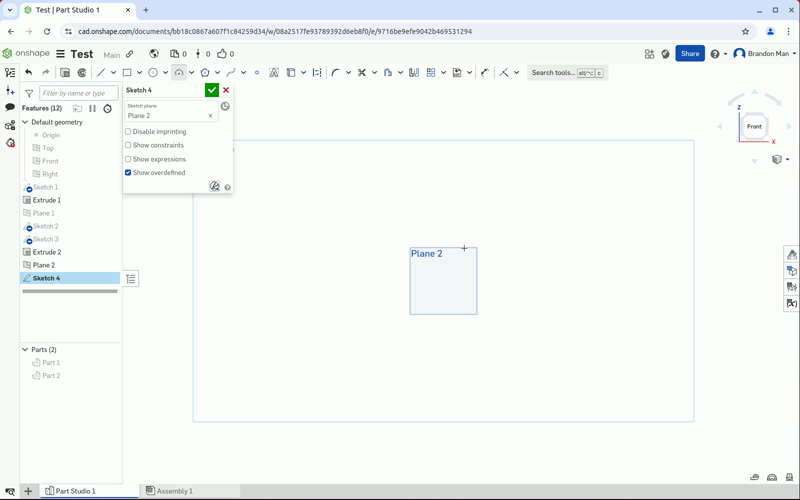
key_down(shift)
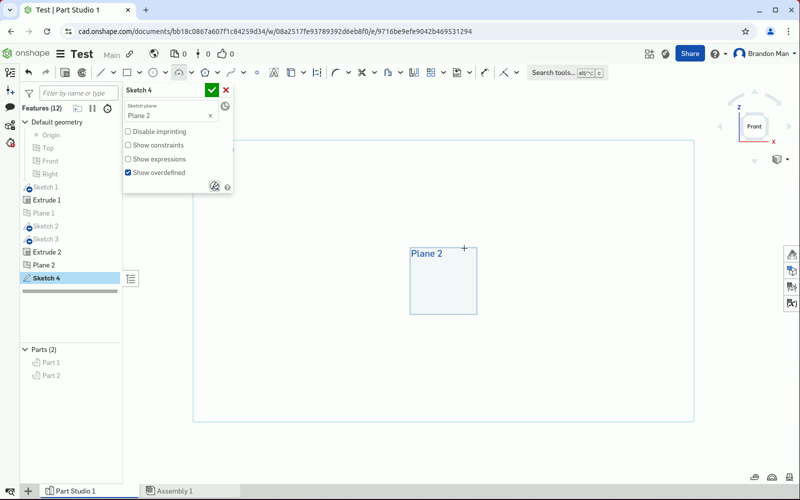
mouse_move(469, 264)
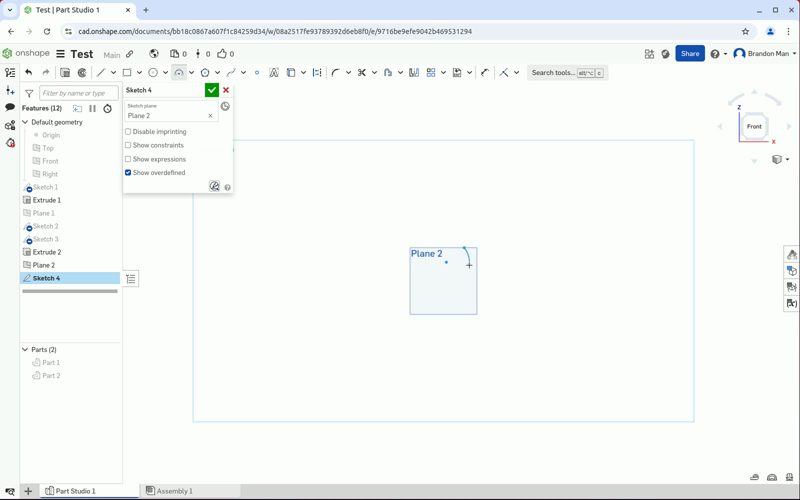
click(469, 264)
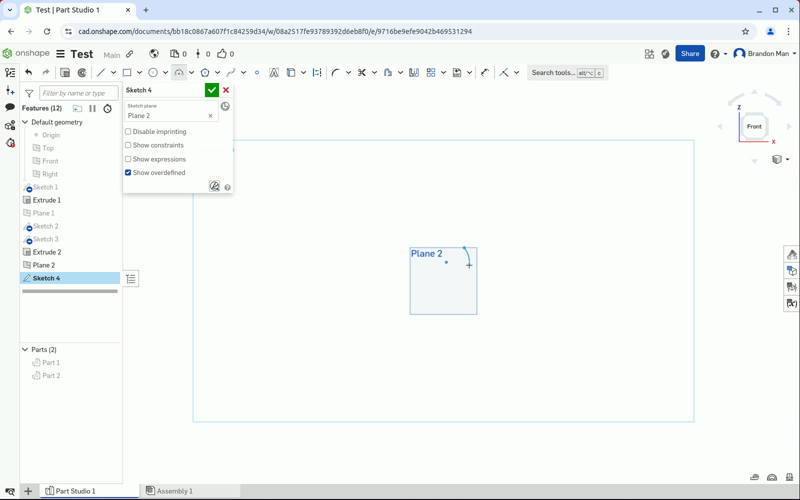
mouse_move(463, 257)
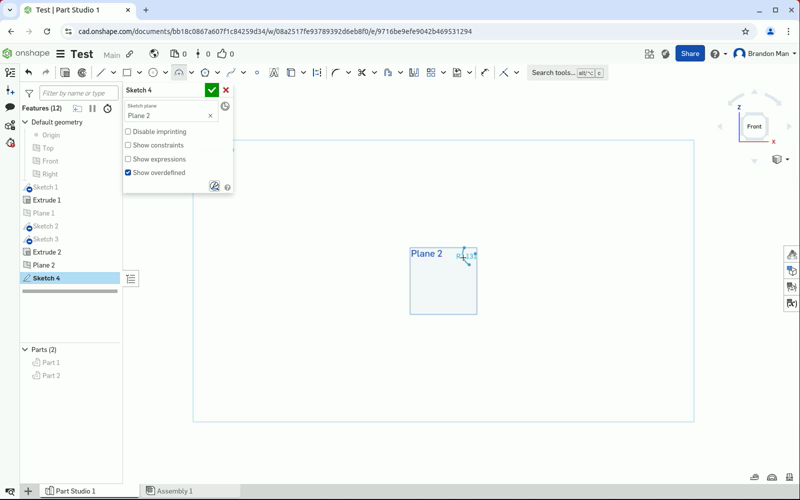
click(463, 257)
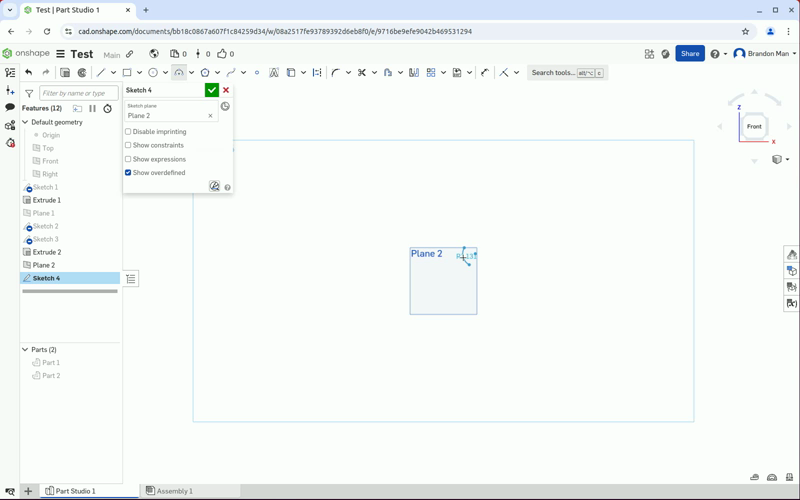
key_up(shift)
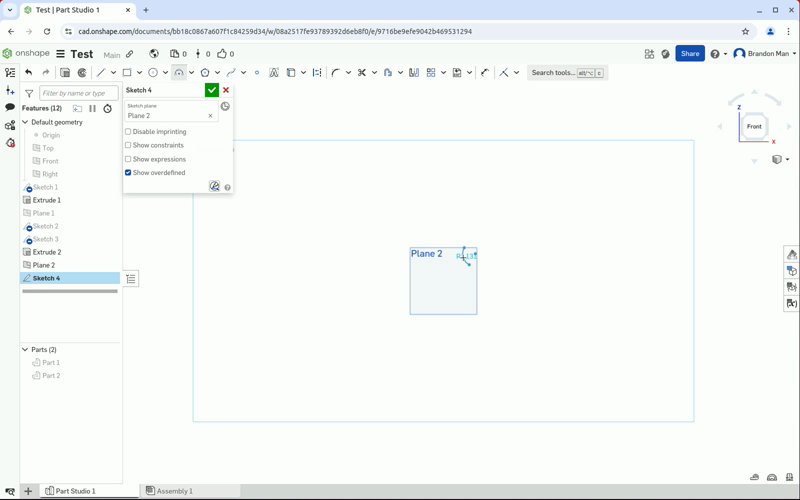
mouse_move(469, 264)
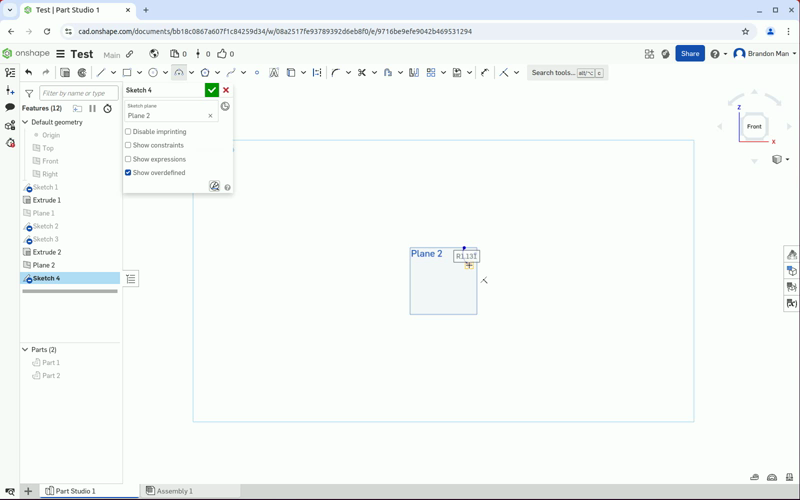
click(469, 264)
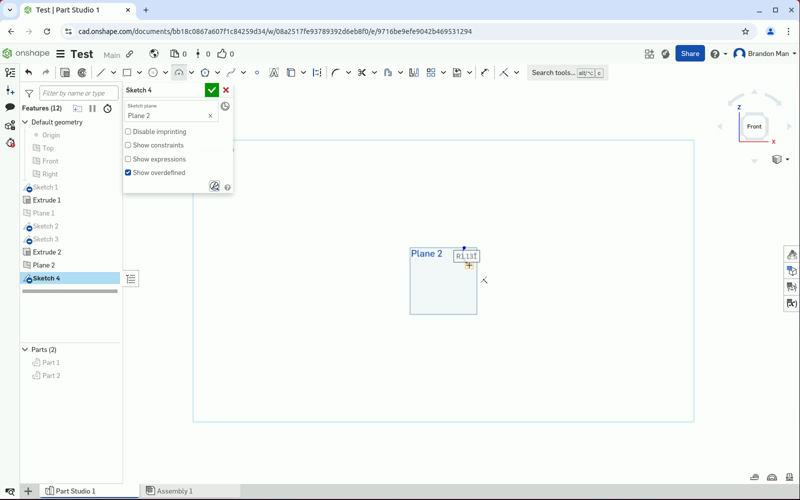
key_down(shift)
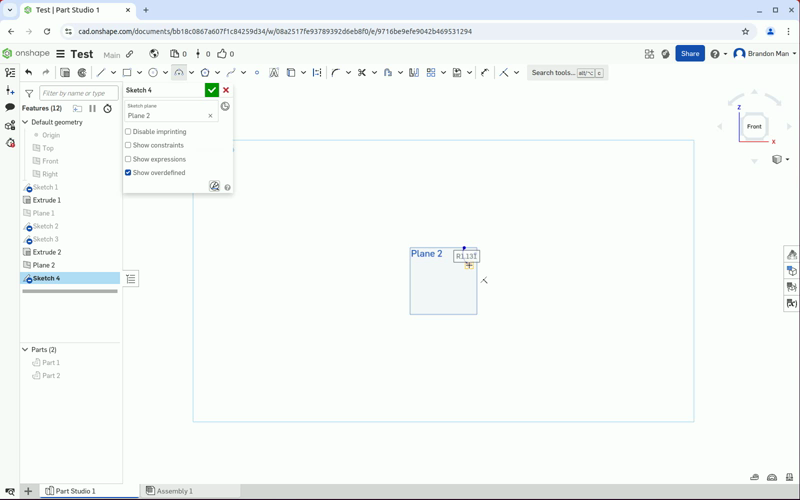
mouse_move(478, 273)
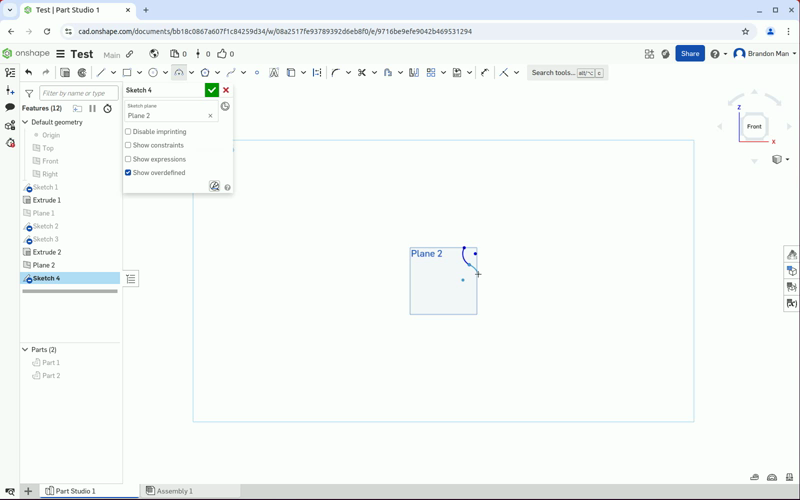
click(478, 273)
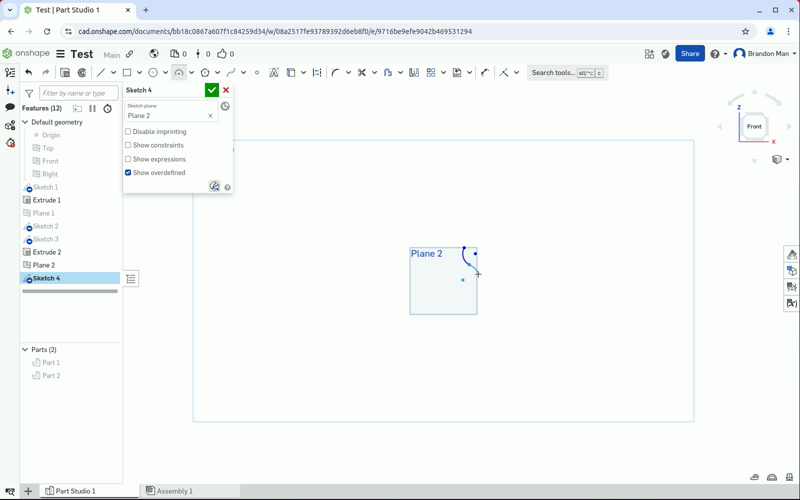
mouse_move(474, 268)
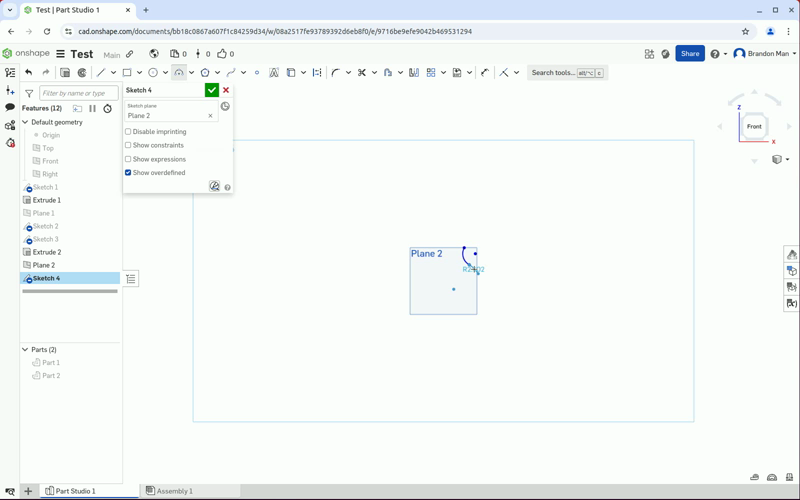
click(474, 268)
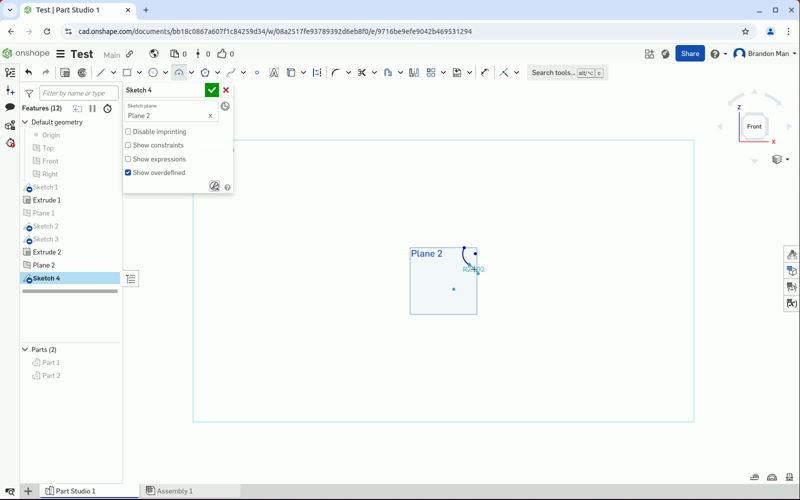
key_up(shift)
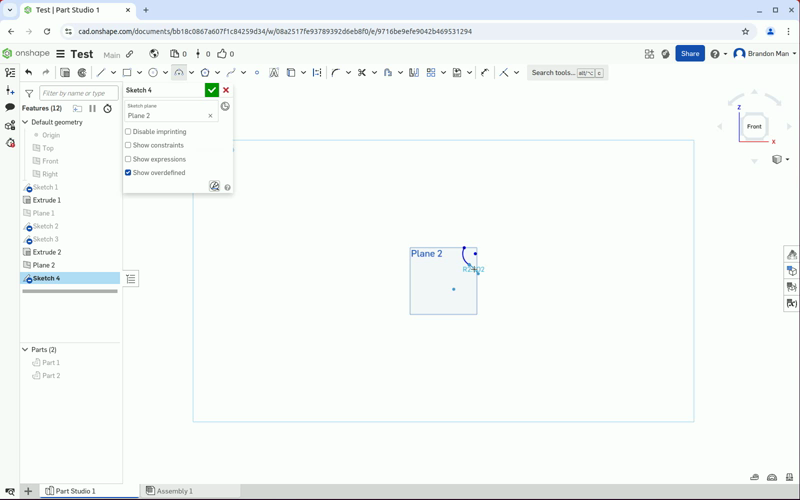
mouse_move(478, 273)
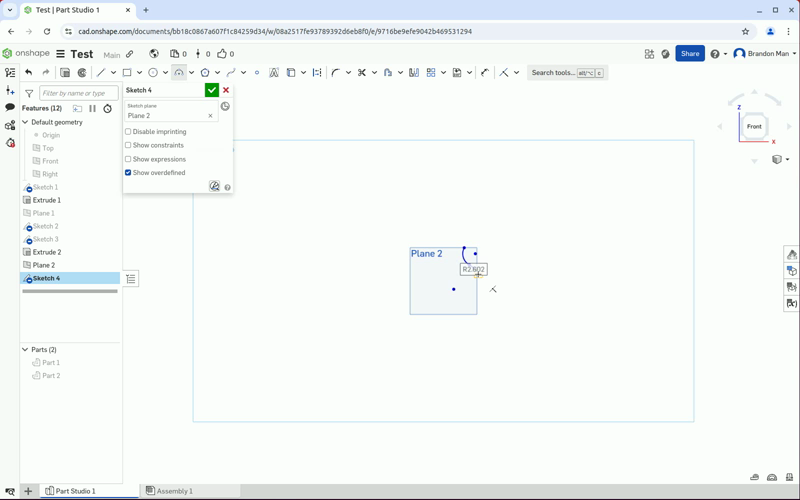
click(478, 273)
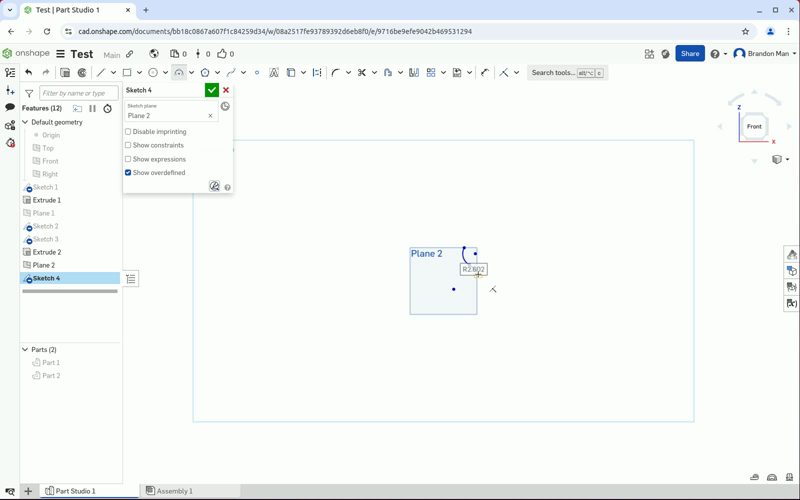
key_down(shift)
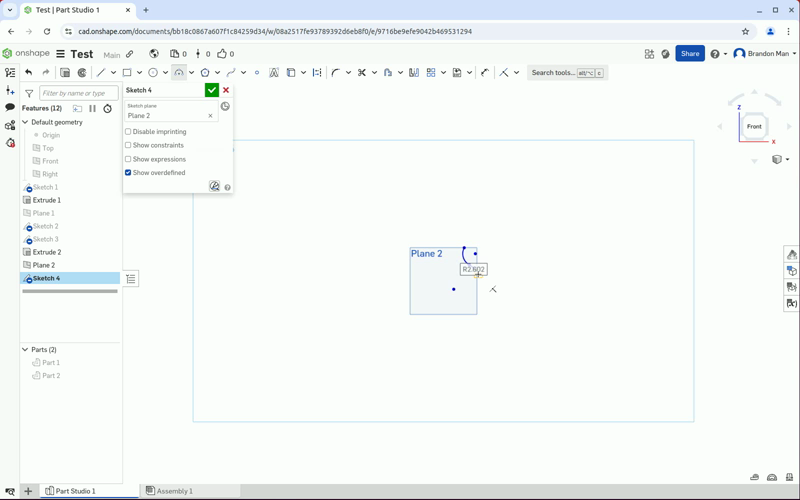
mouse_move(492, 279)
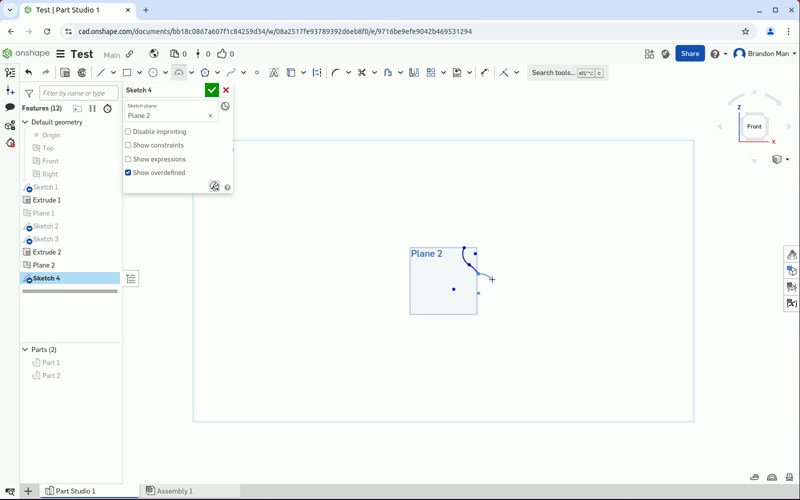
click(492, 279)
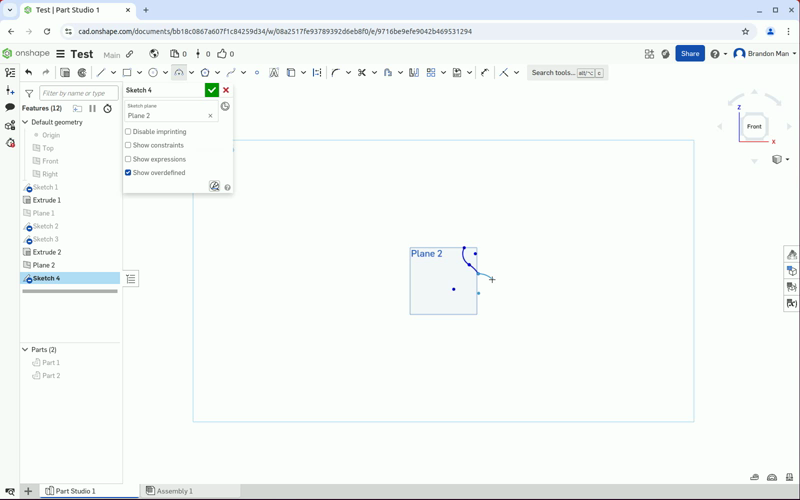
mouse_move(483, 279)
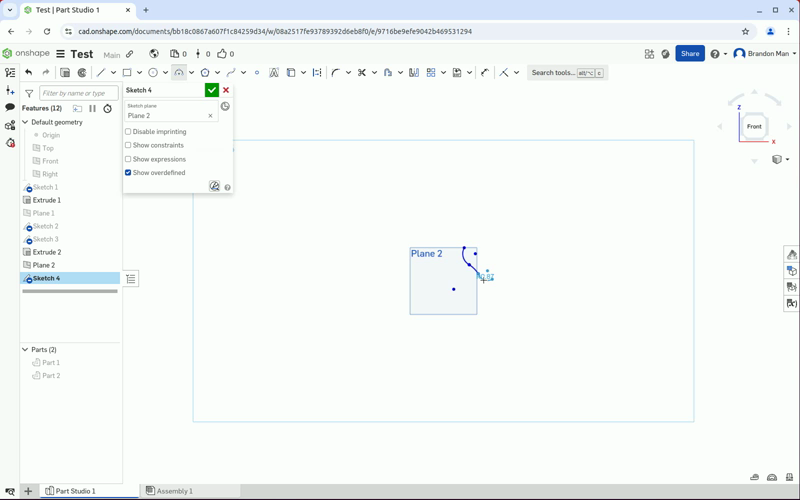
click(483, 279)
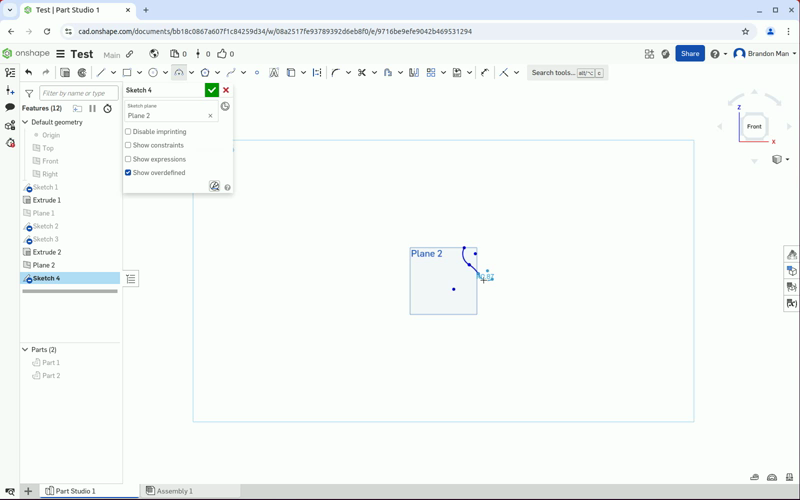
key_up(shift)
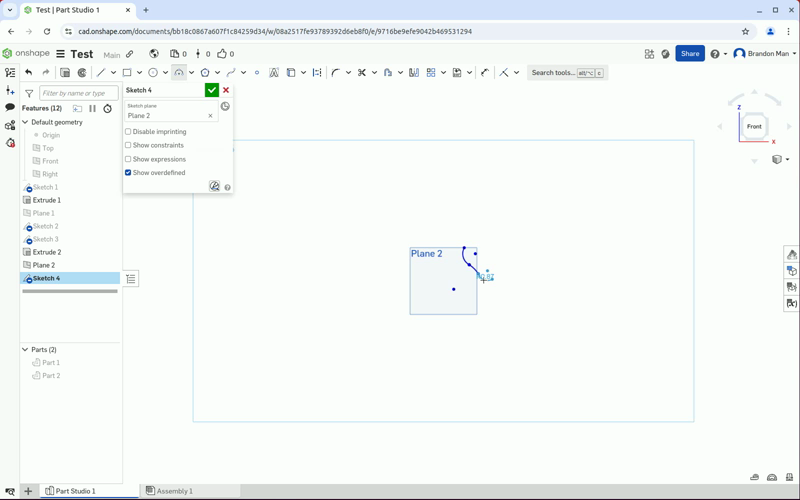
mouse_move(492, 279)
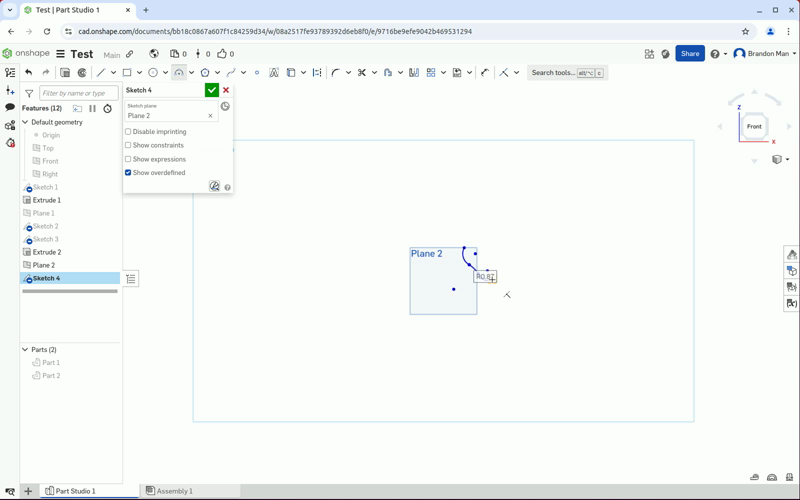
click(492, 279)
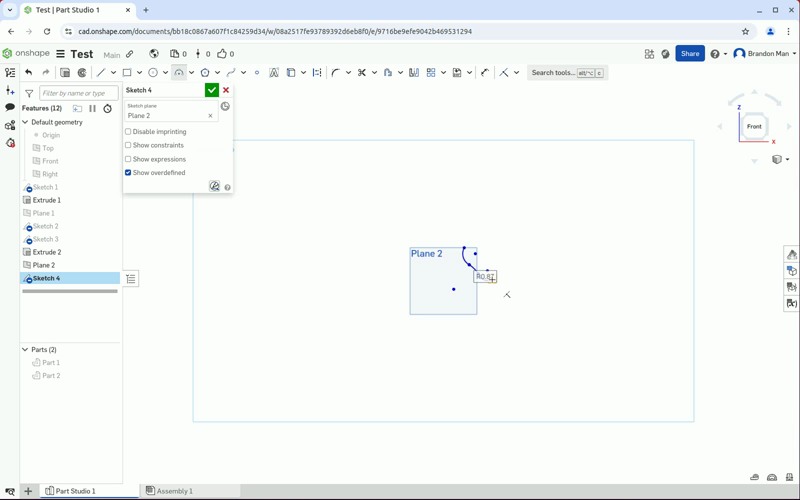
key_down(shift)
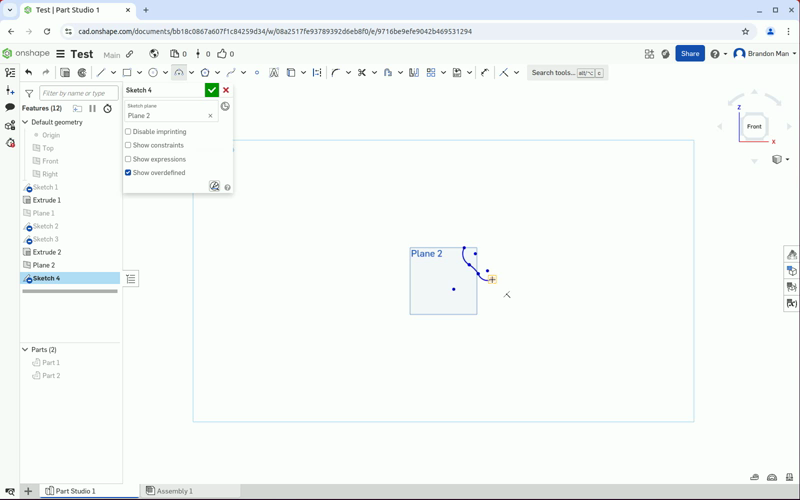
mouse_move(522, 278)
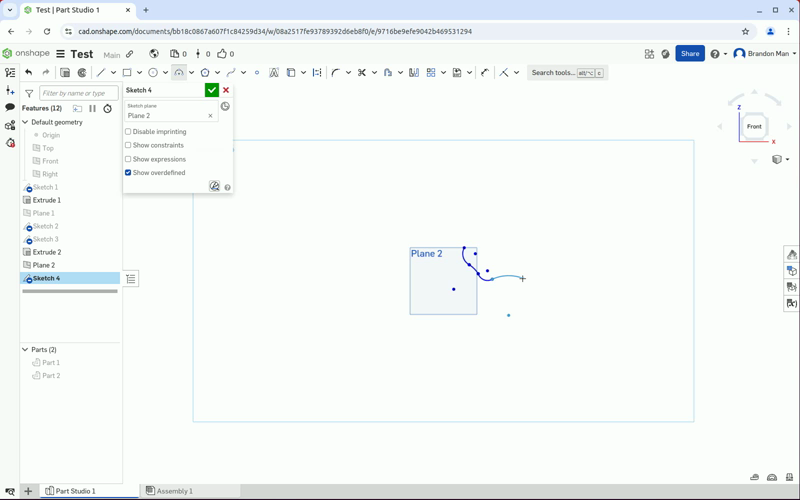
click(522, 278)
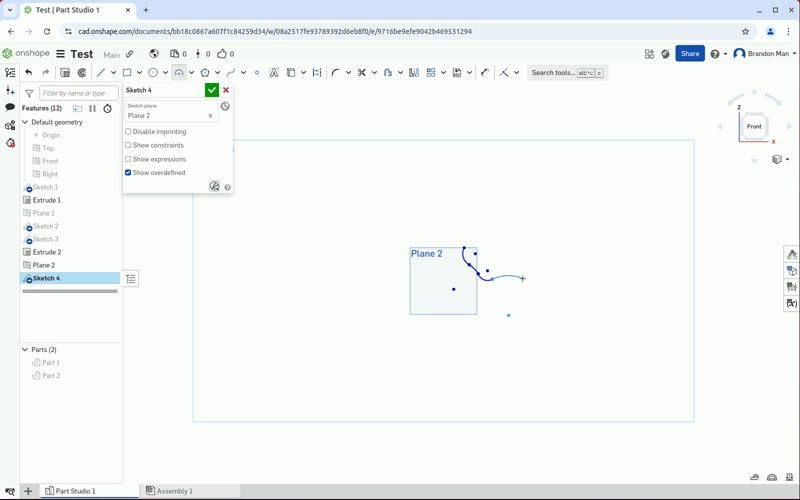
mouse_move(507, 276)
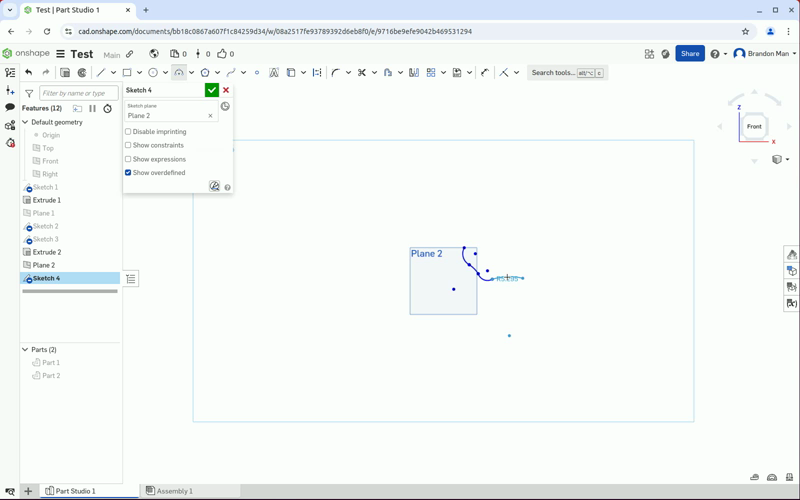
click(507, 276)
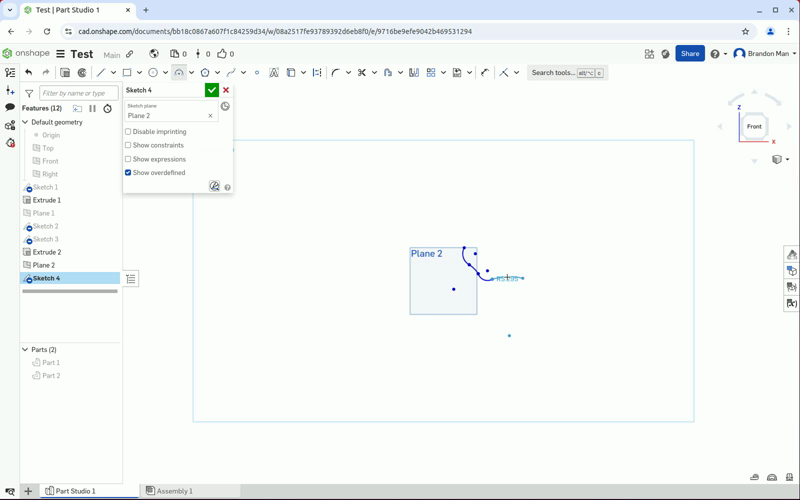
key_up(shift)
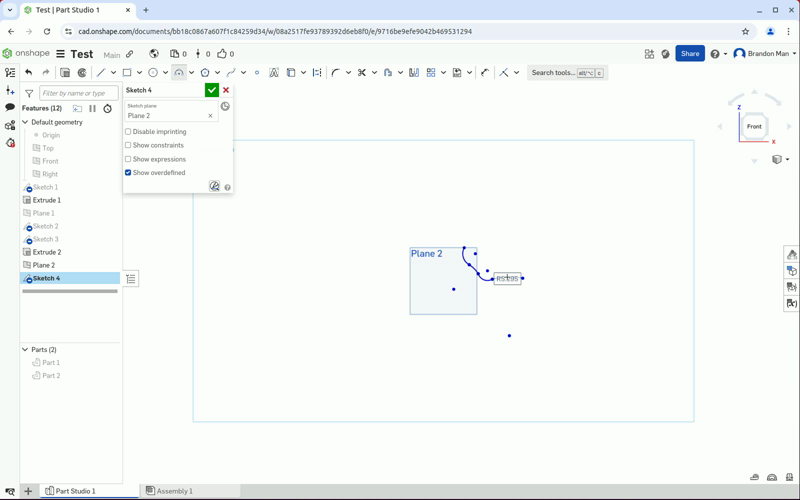
mouse_move(522, 278)
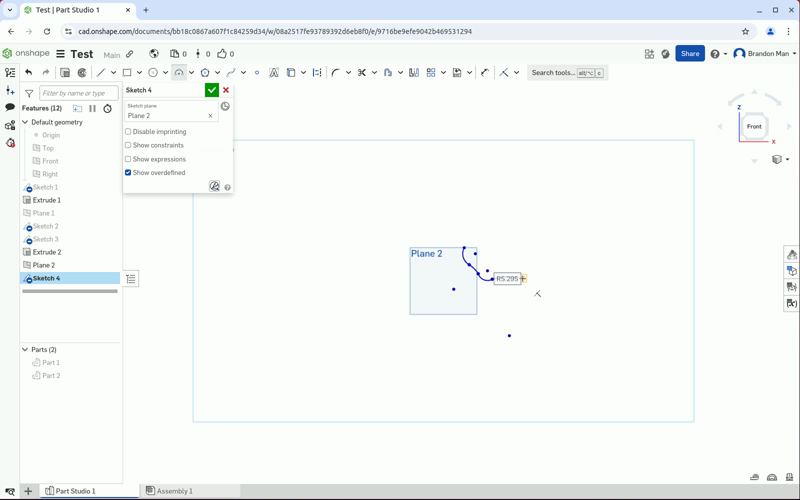
click(522, 278)
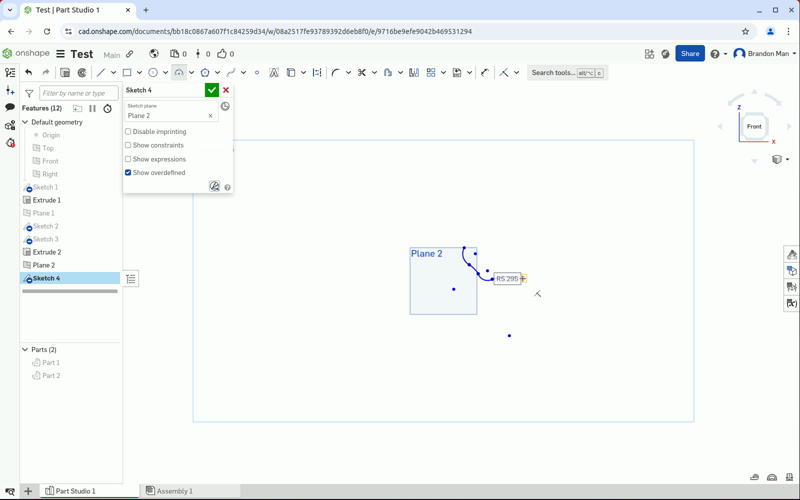
key_down(shift)
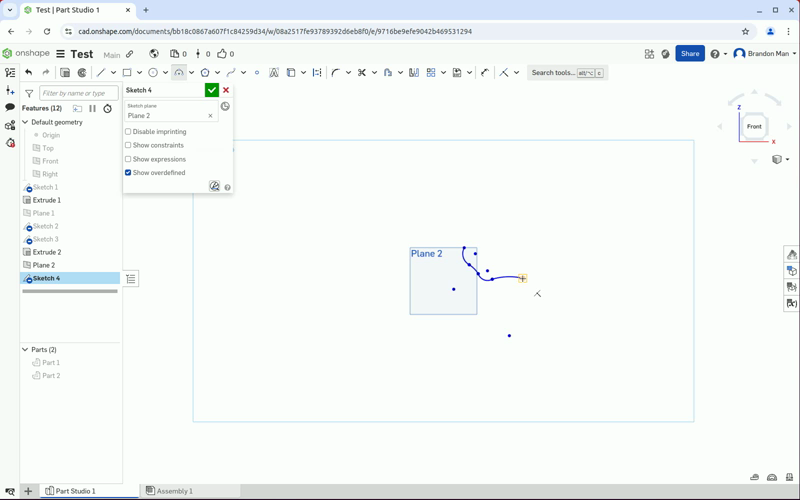
mouse_move(535, 271)
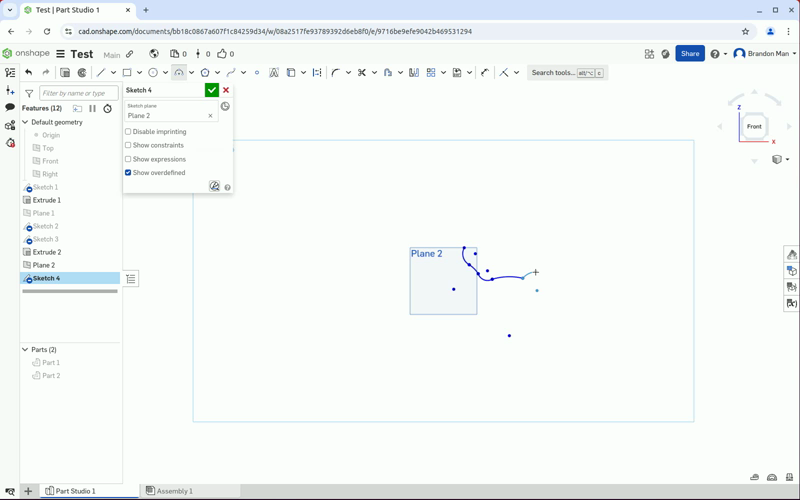
click(535, 271)
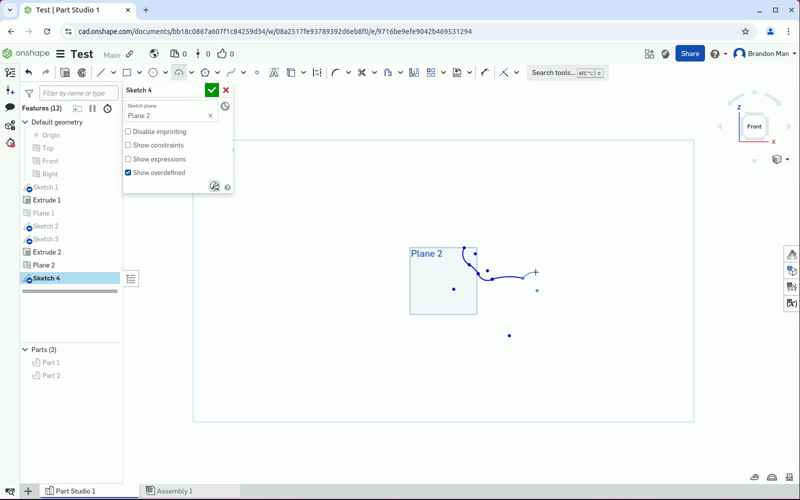
mouse_move(530, 277)
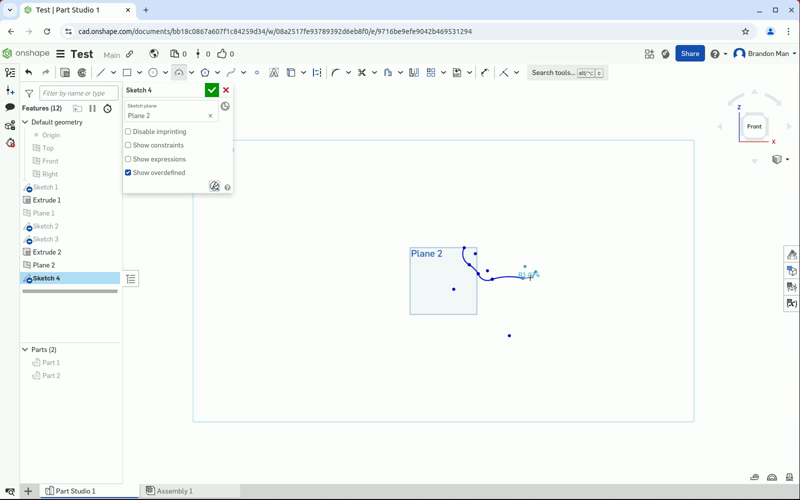
click(530, 277)
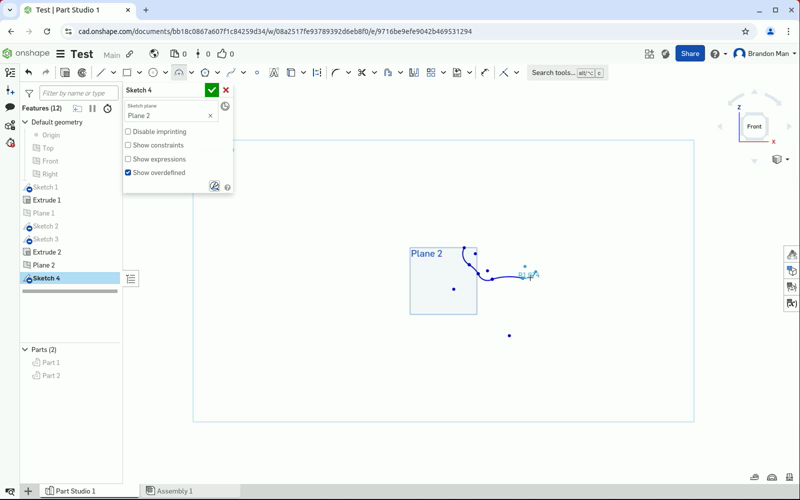
key_up(shift)
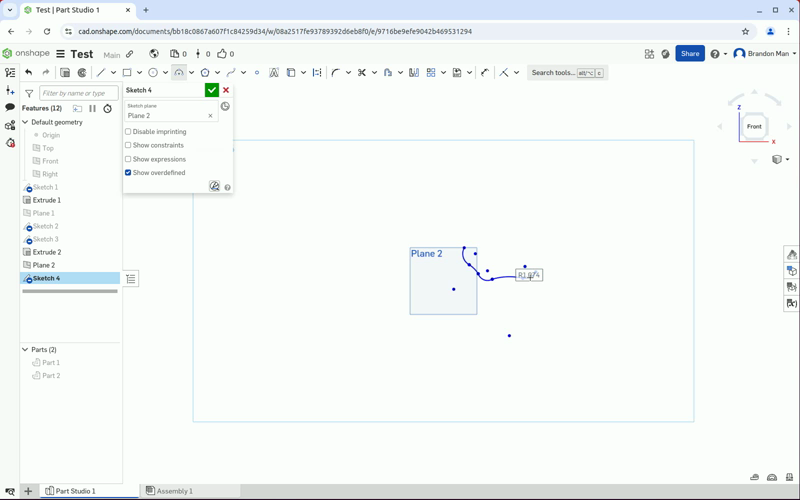
mouse_move(535, 271)
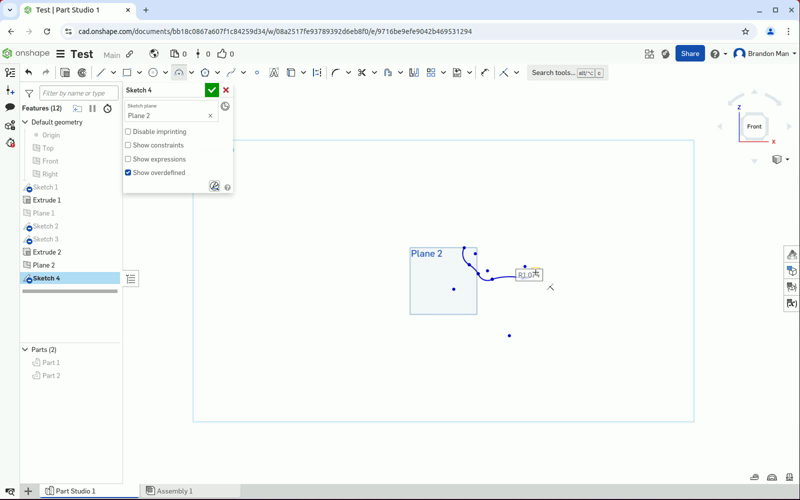
click(535, 271)
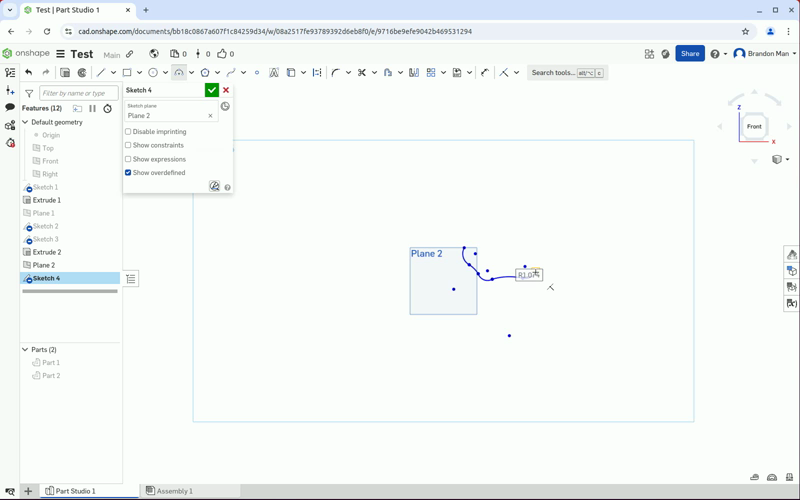
key_down(shift)
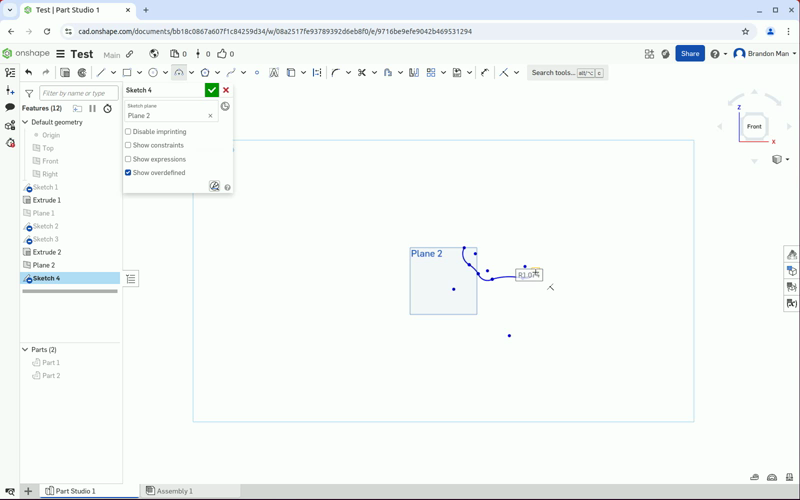
mouse_move(550, 259)
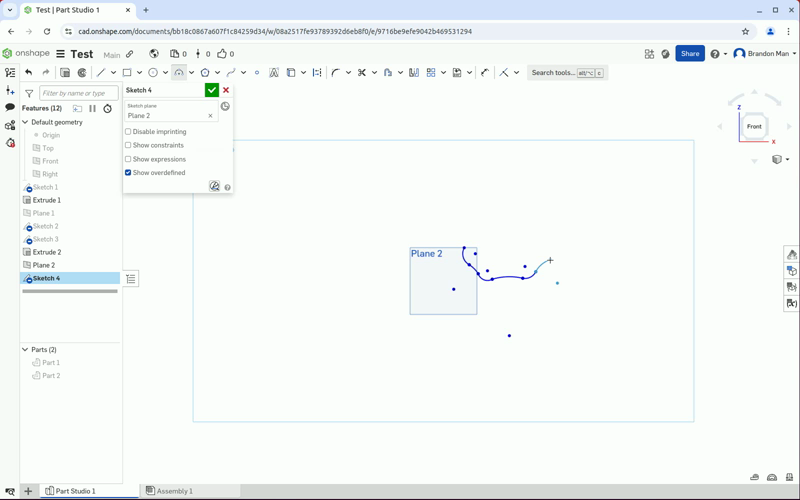
click(550, 259)
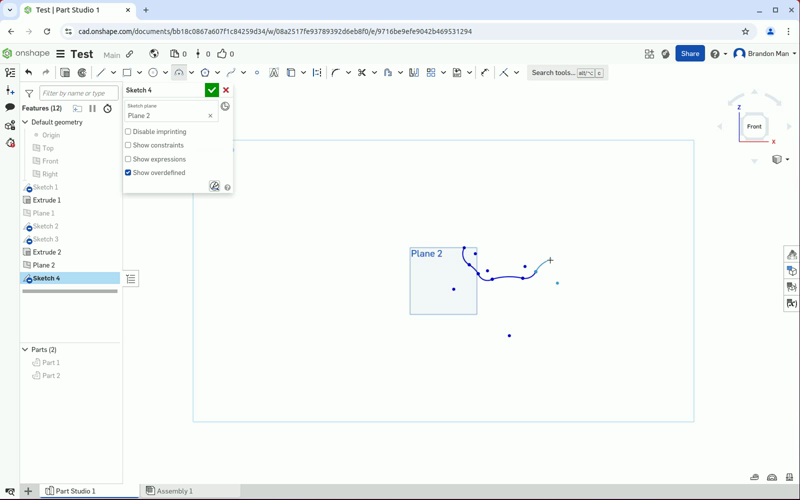
mouse_move(541, 264)
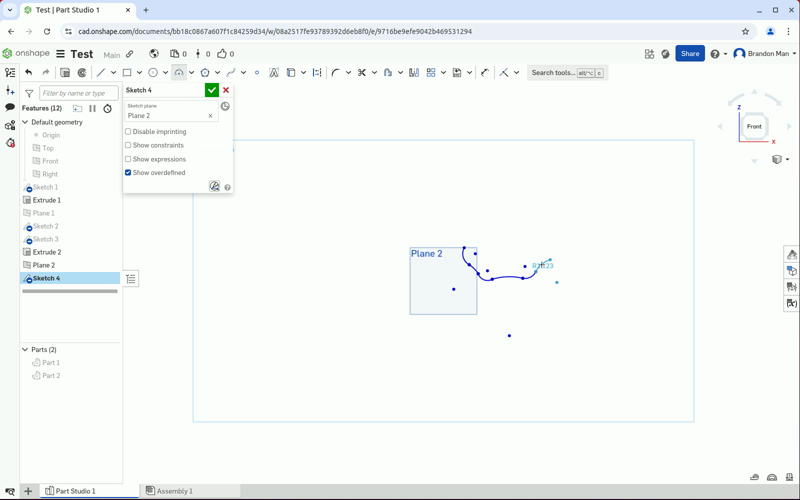
click(541, 264)
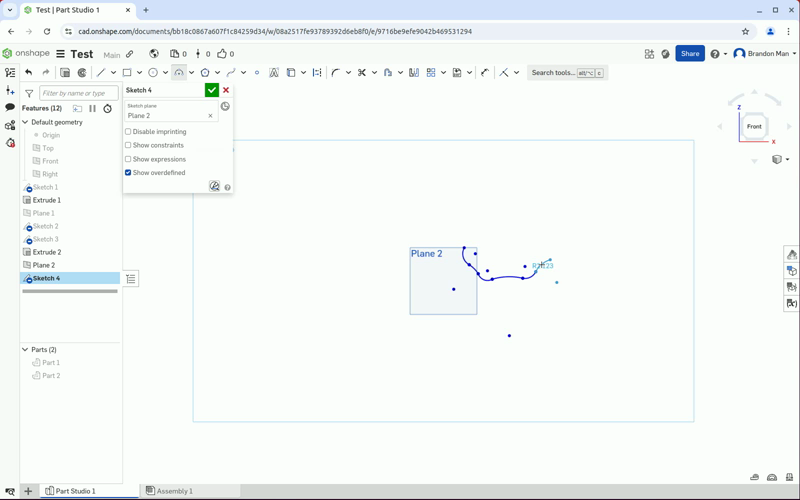
key_up(shift)
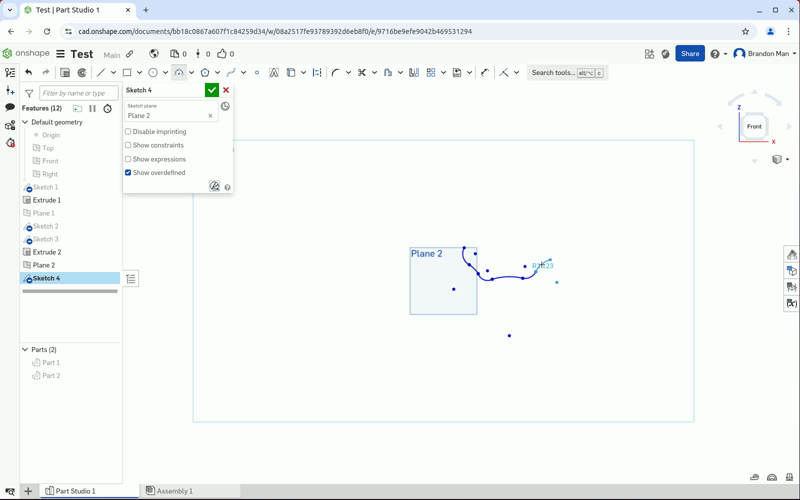
mouse_move(550, 259)
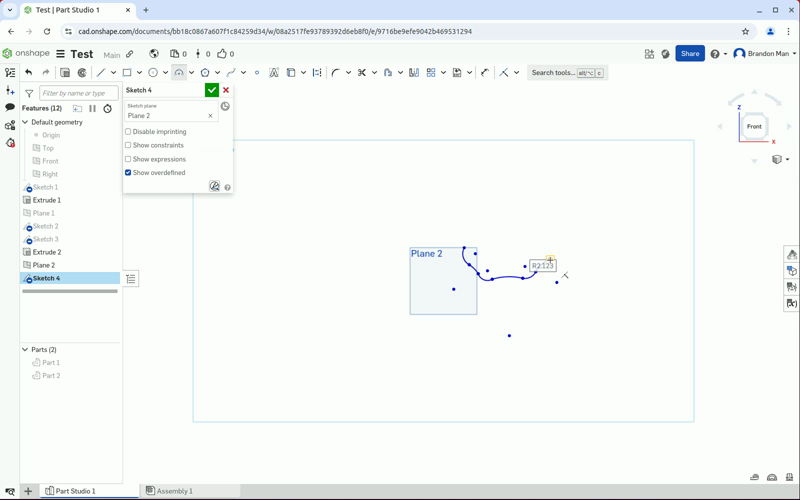
click(550, 259)
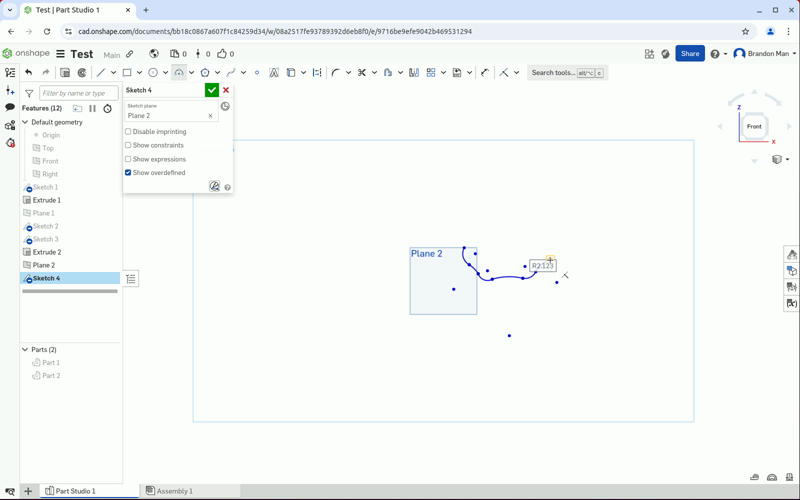
key_down(shift)
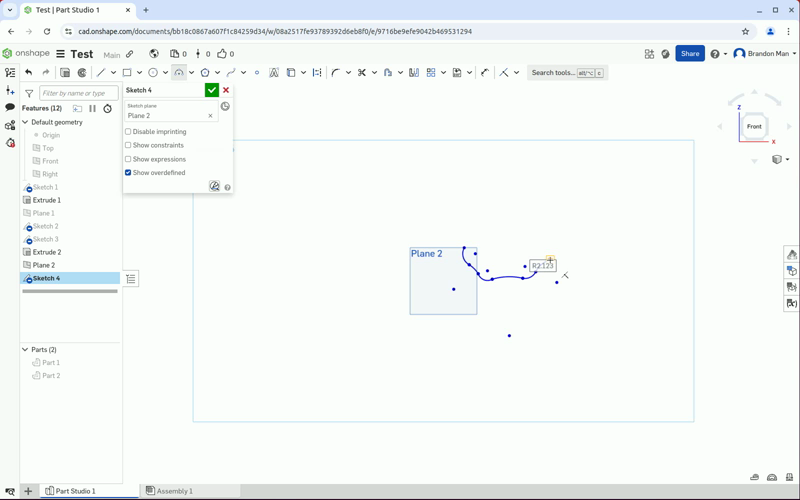
mouse_move(558, 246)
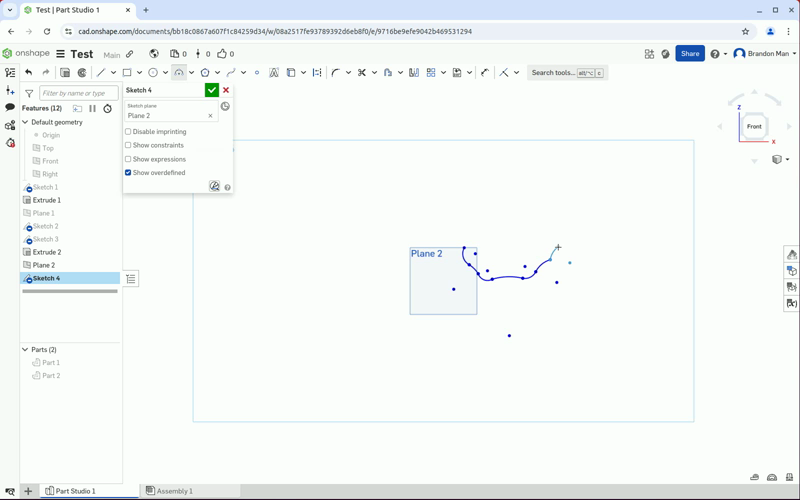
click(558, 246)
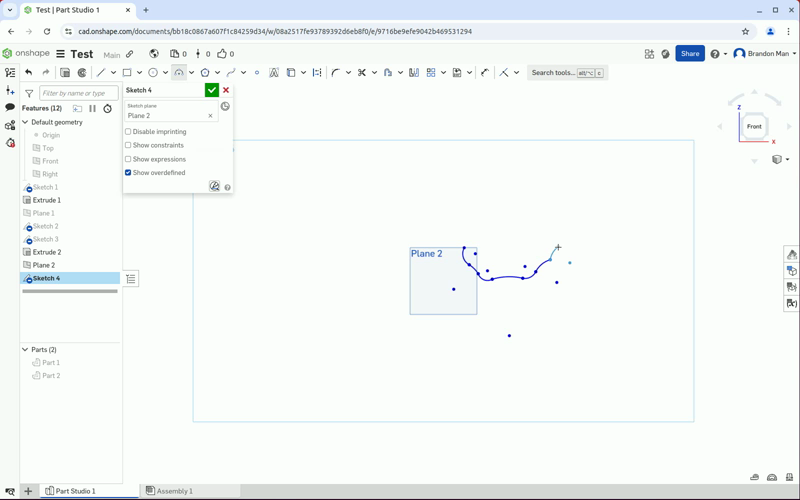
mouse_move(556, 254)
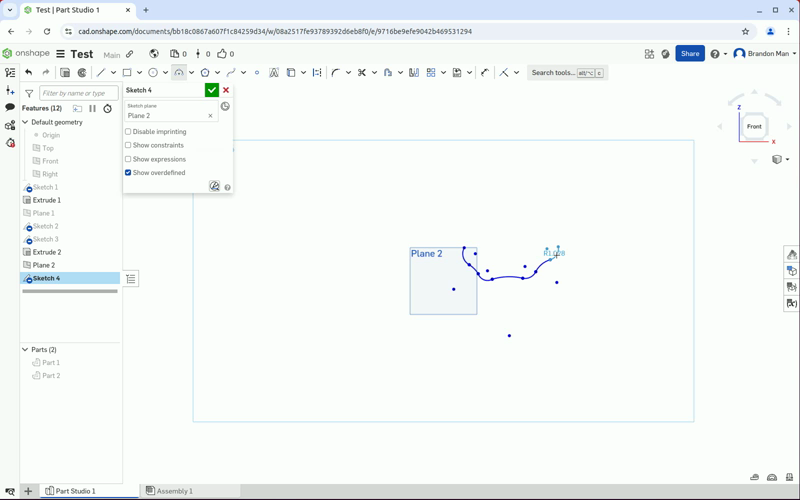
click(556, 254)
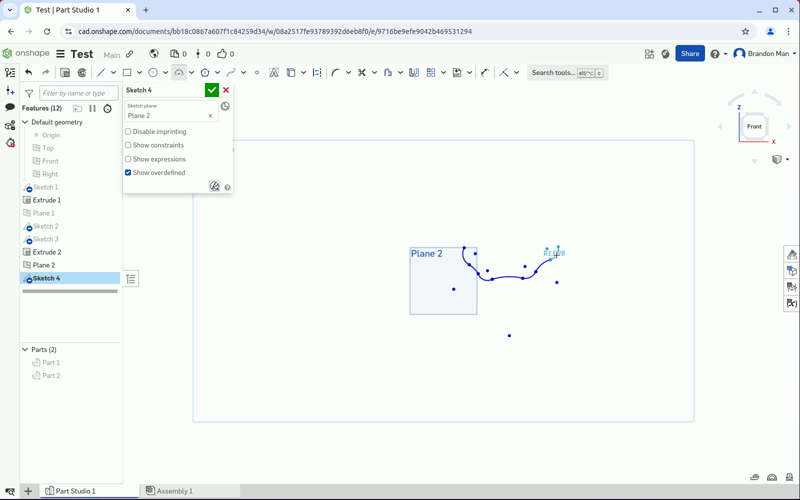
key_up(shift)
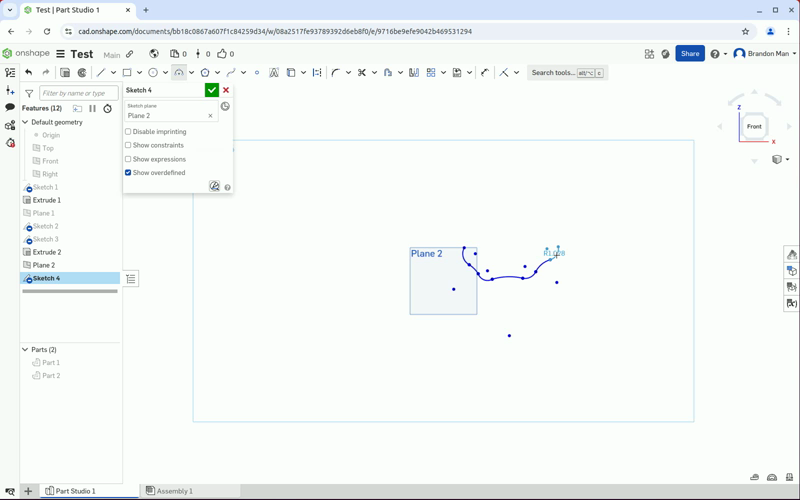
mouse_move(558, 246)
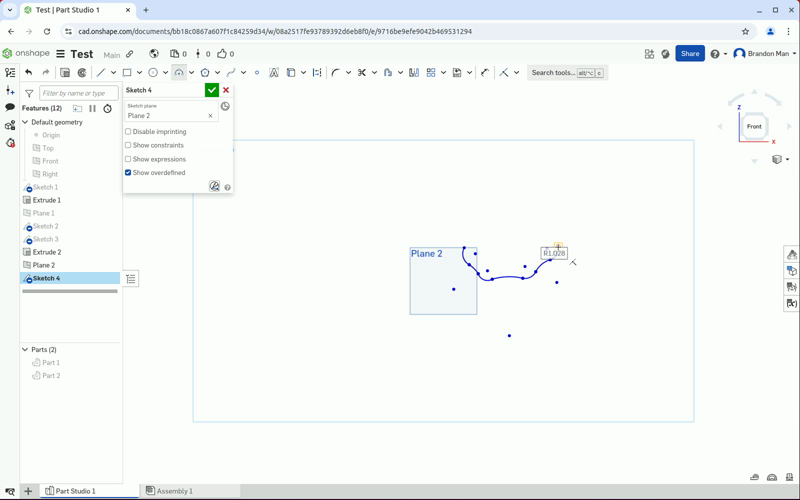
click(558, 246)
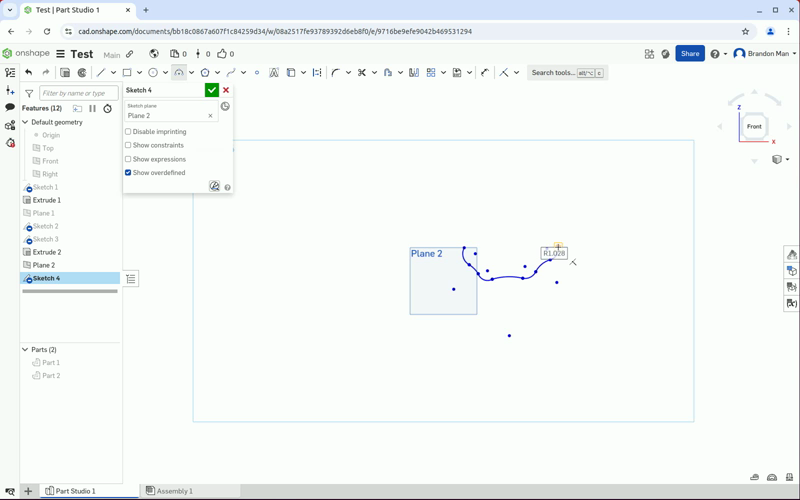
key_down(shift)
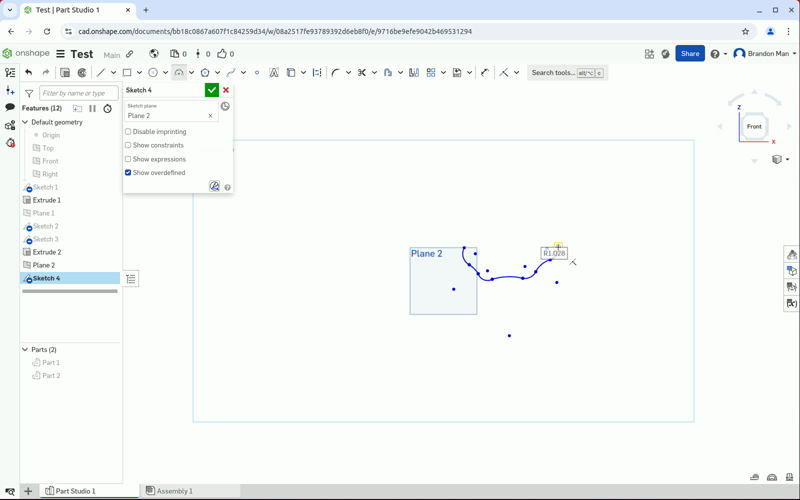
mouse_move(556, 225)
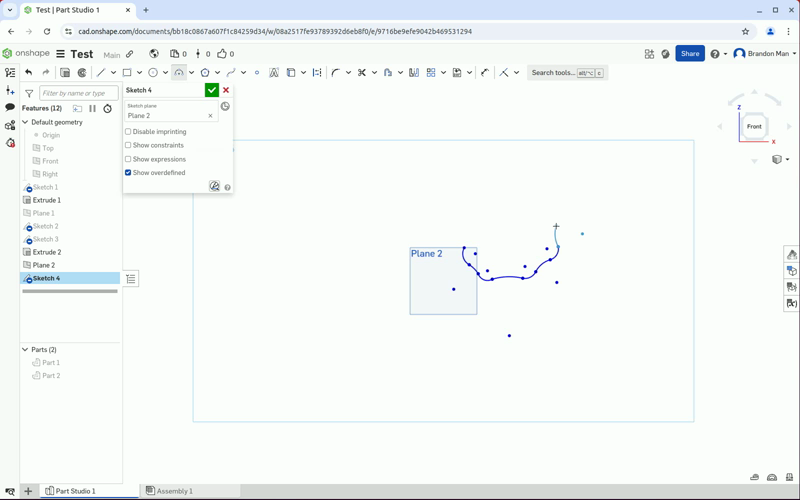
click(556, 225)
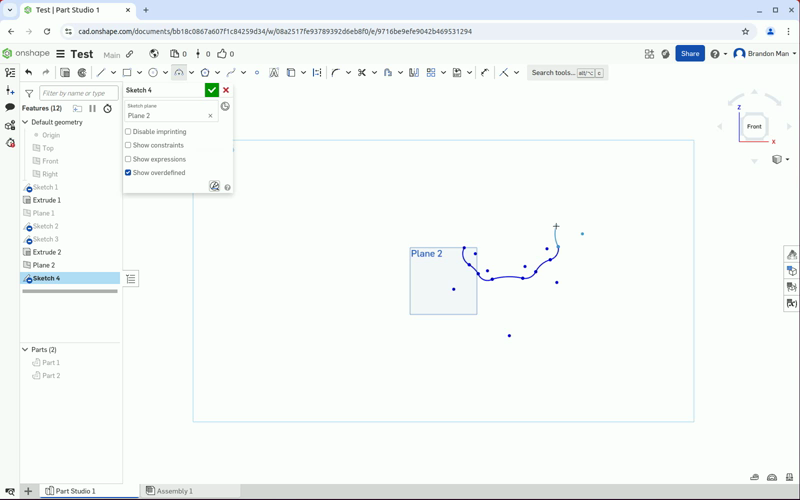
mouse_move(556, 236)
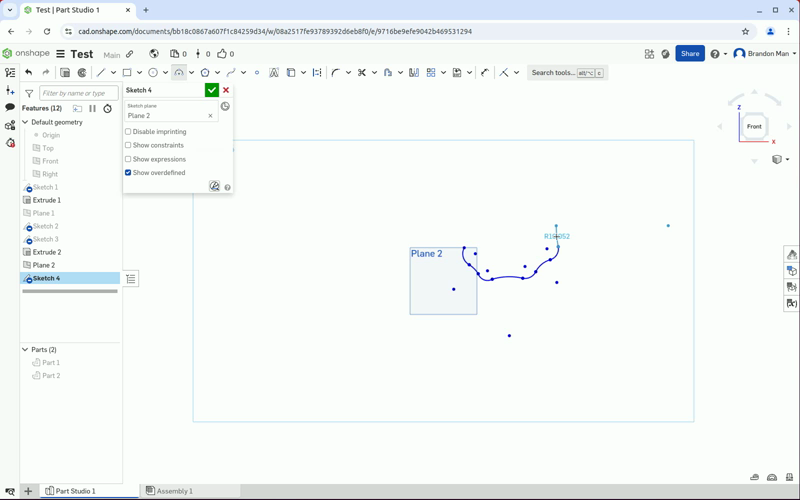
click(556, 236)
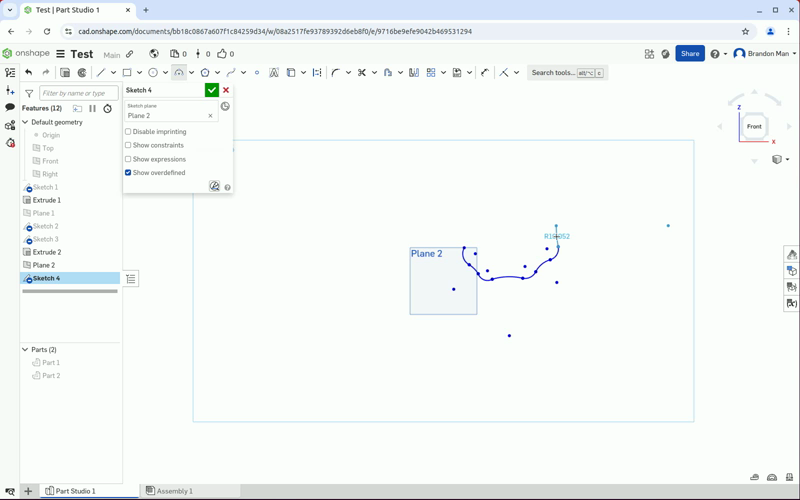
key_up(shift)
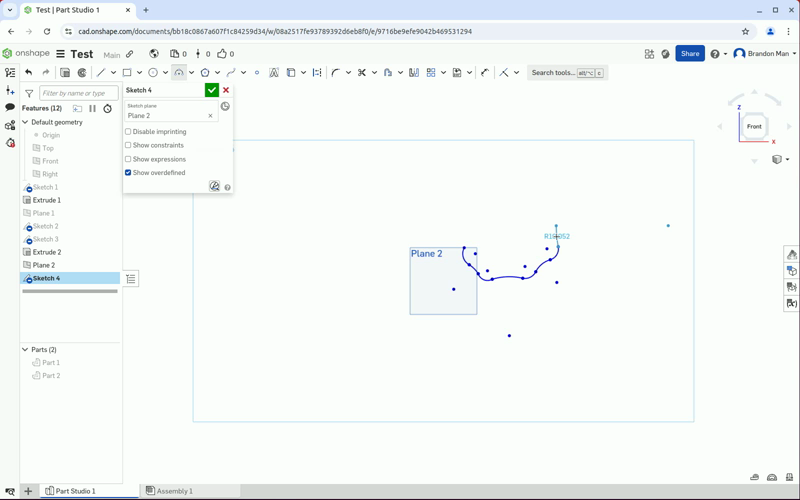
mouse_move(556, 225)
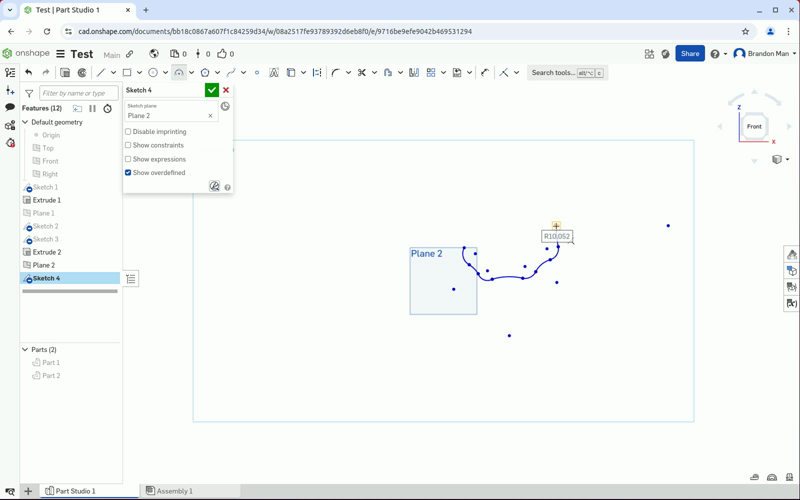
click(556, 225)
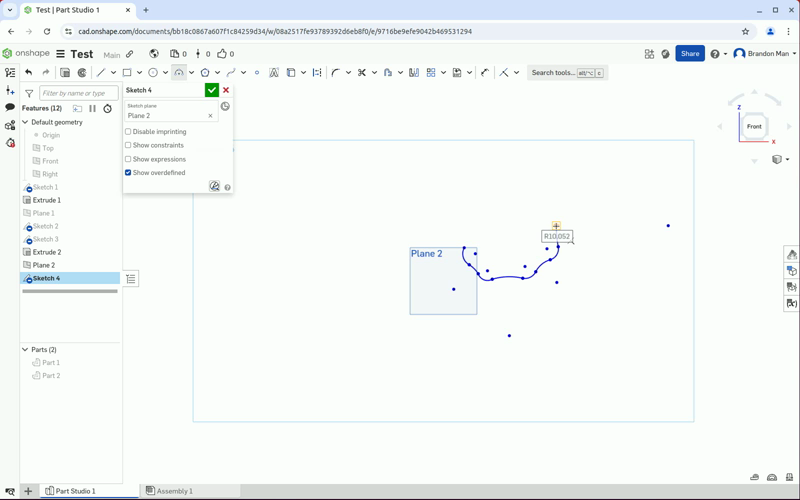
key_down(shift)
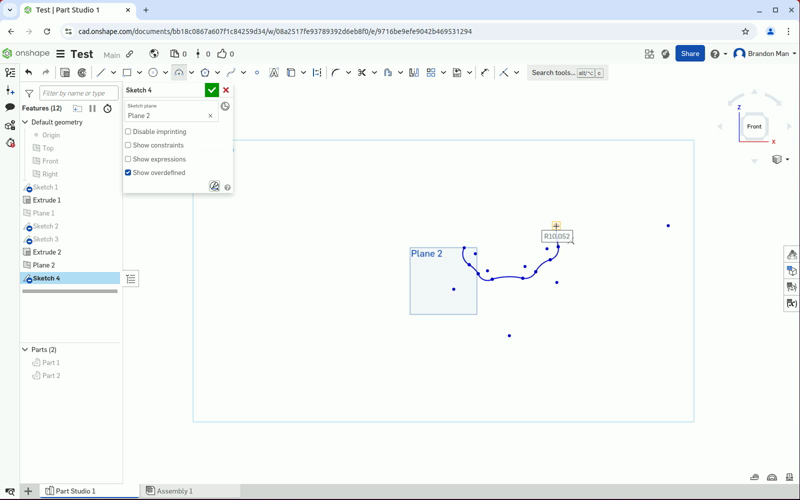
mouse_move(545, 214)
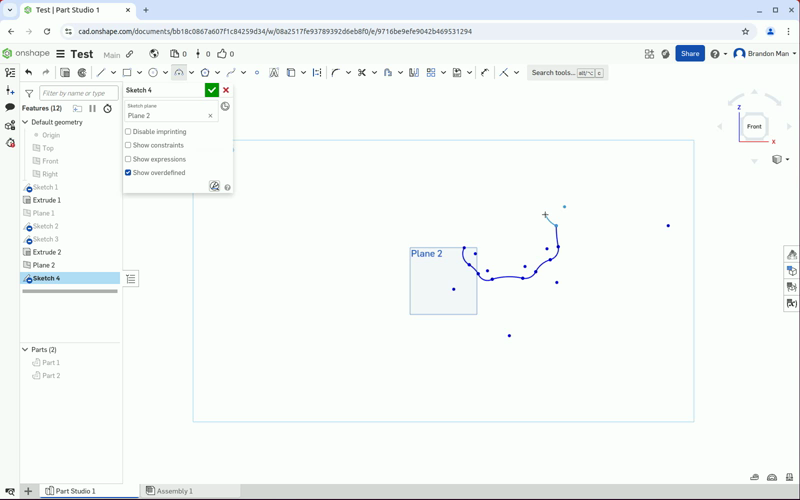
click(545, 214)
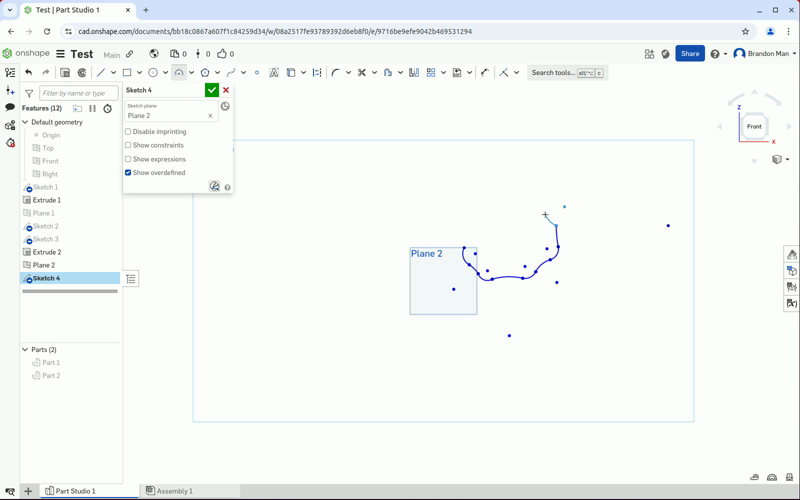
mouse_move(552, 218)
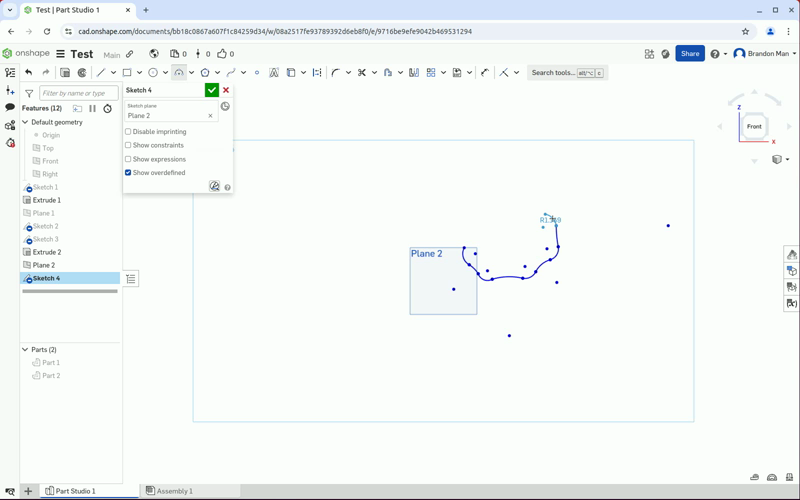
click(552, 218)
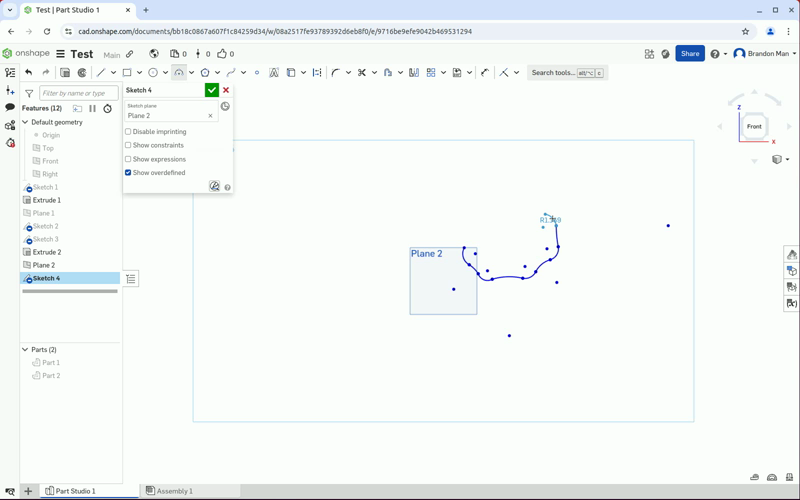
key_up(shift)
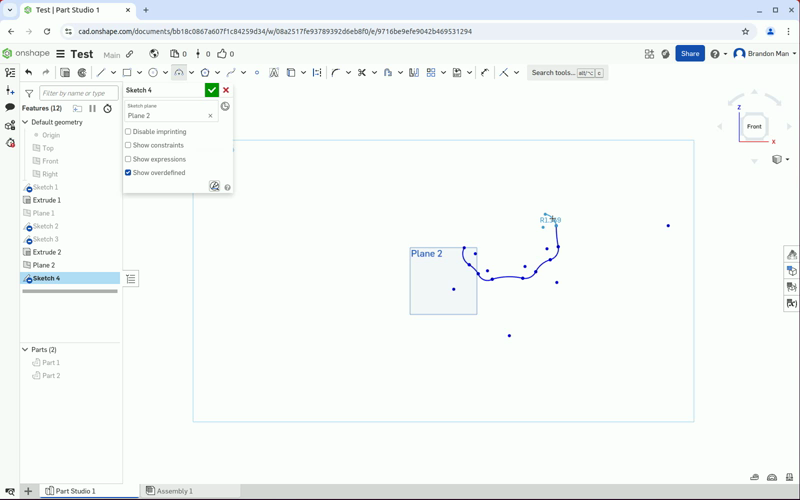
mouse_move(545, 214)
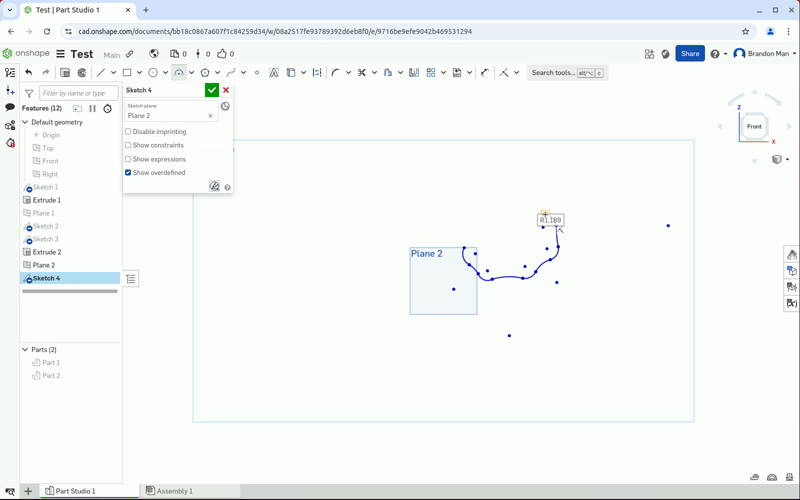
click(545, 214)
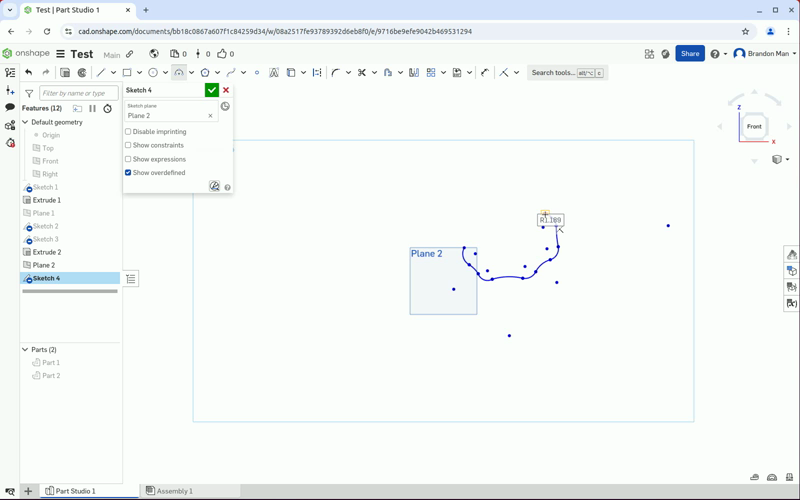
key_down(shift)
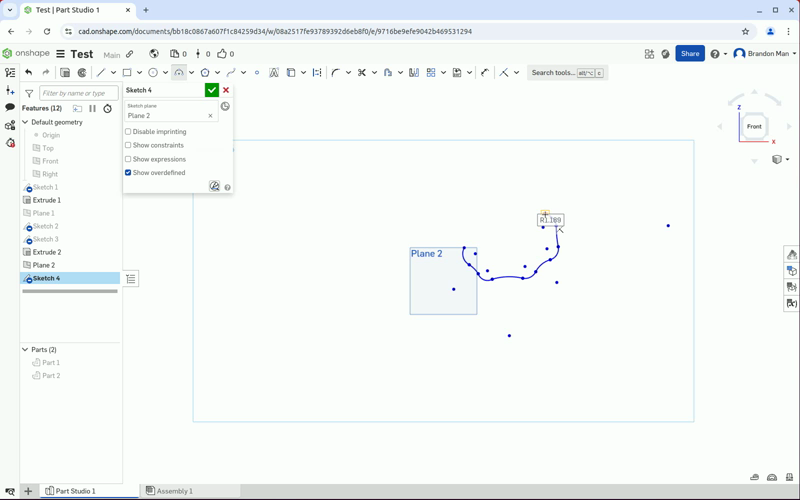
mouse_move(523, 200)
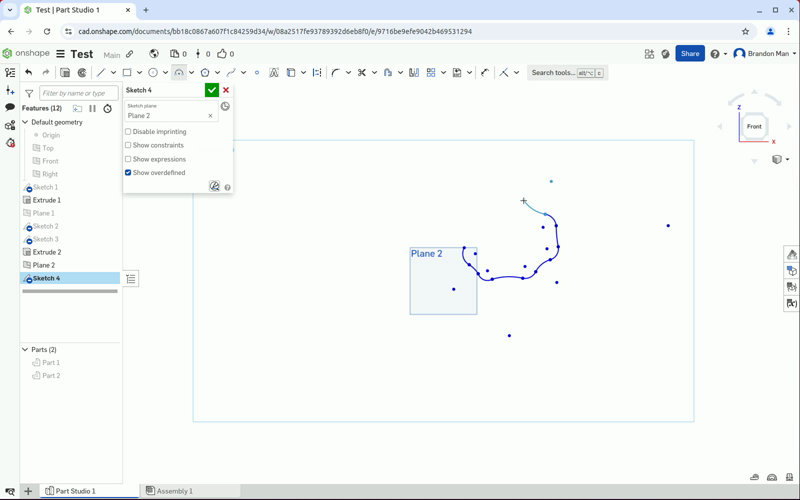
click(523, 200)
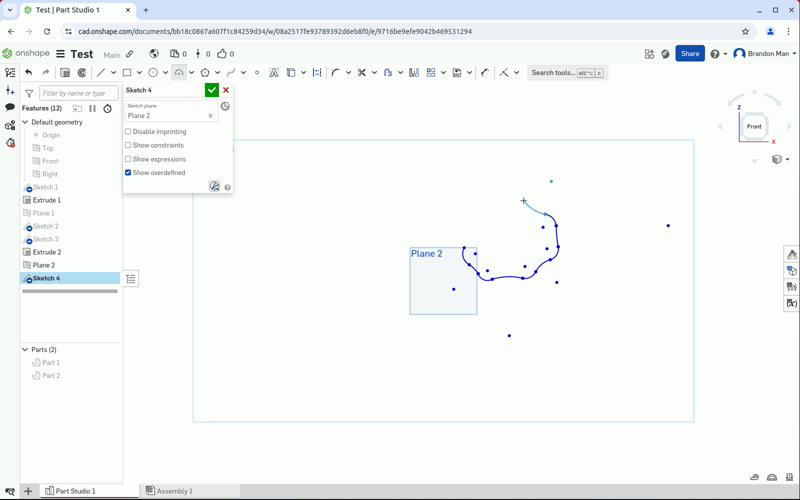
mouse_move(533, 209)
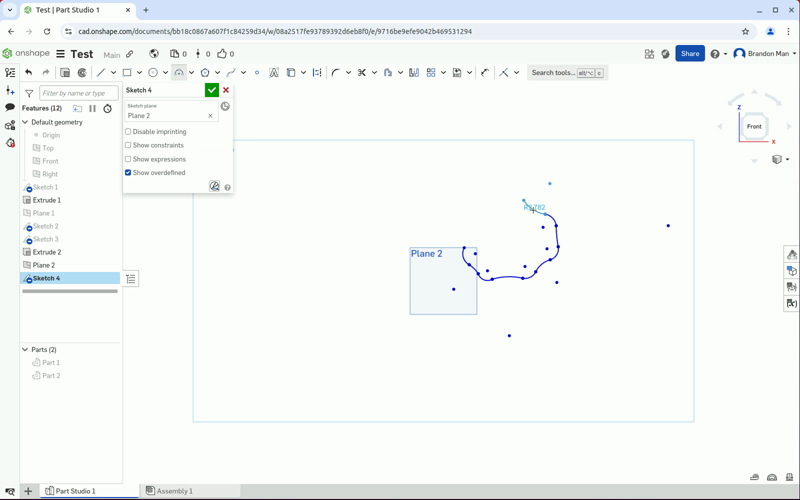
click(533, 209)
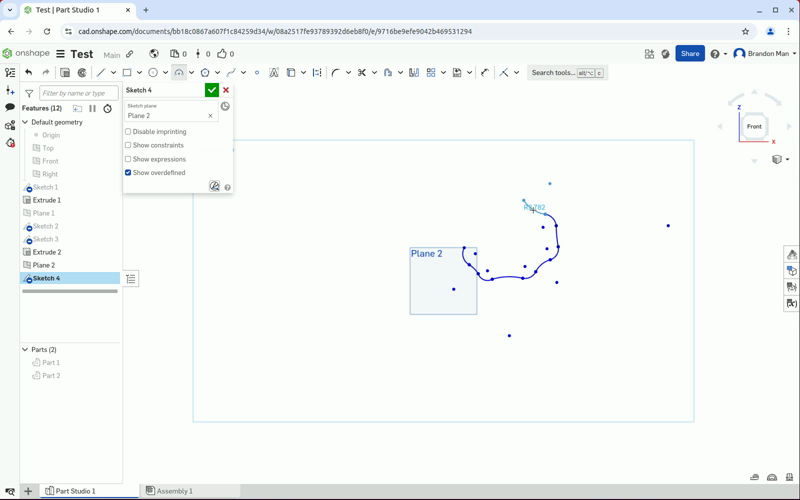
key_up(shift)
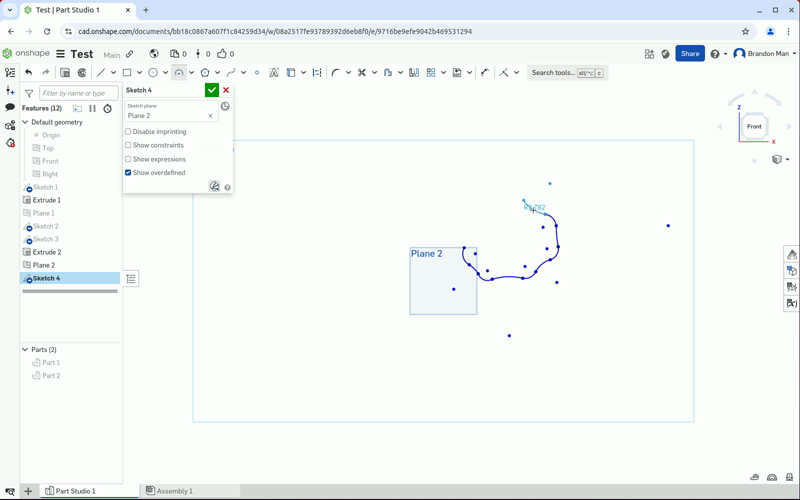
mouse_move(523, 200)
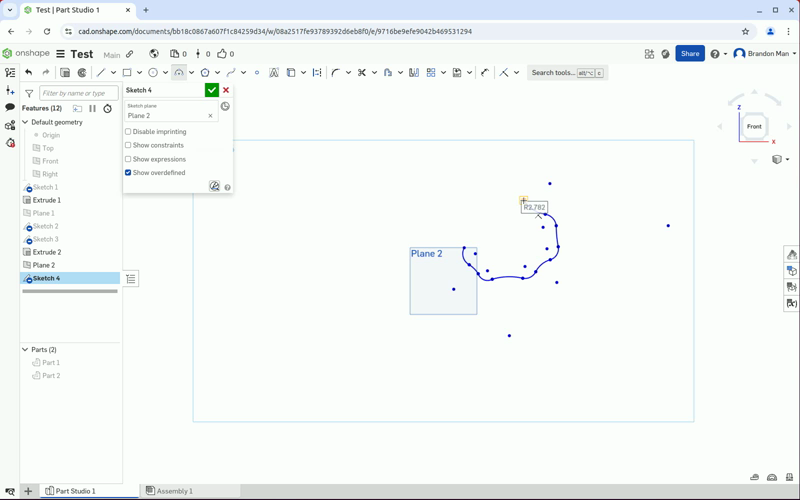
click(523, 200)
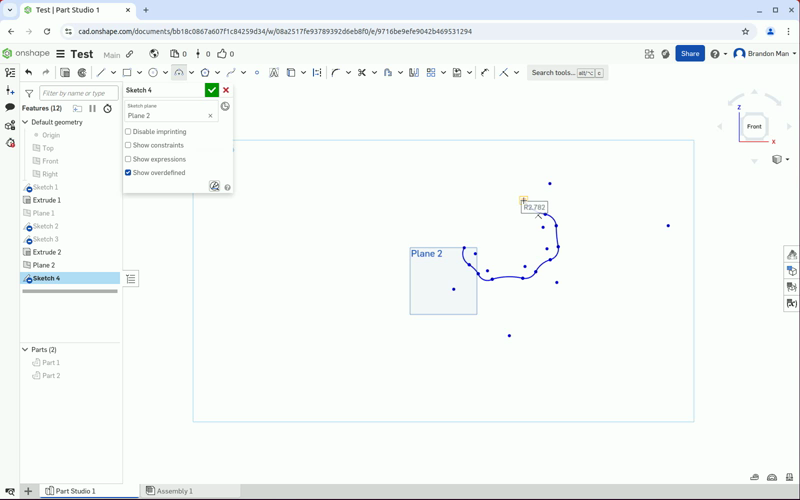
key_down(shift)
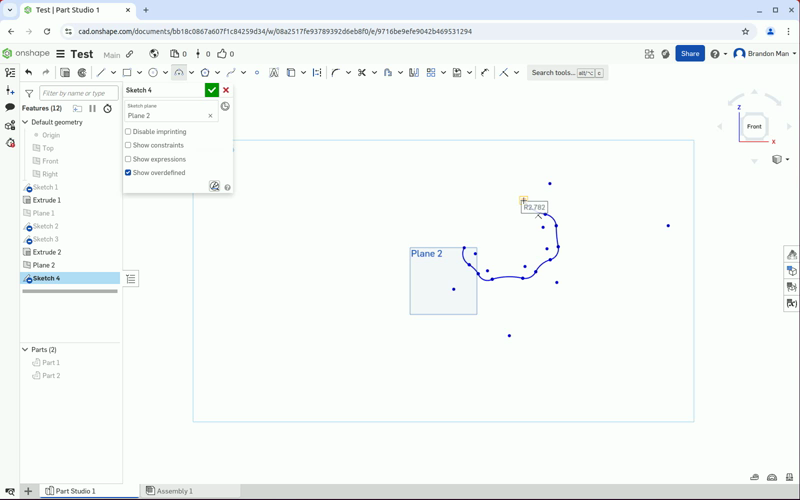
mouse_move(505, 198)
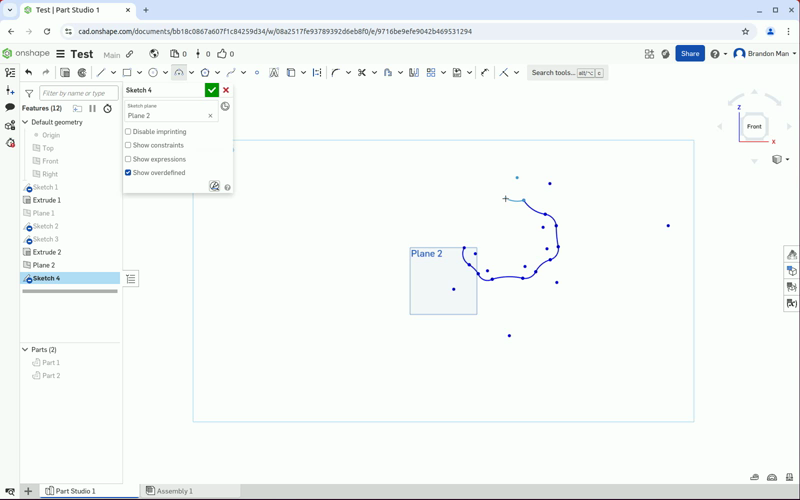
click(505, 198)
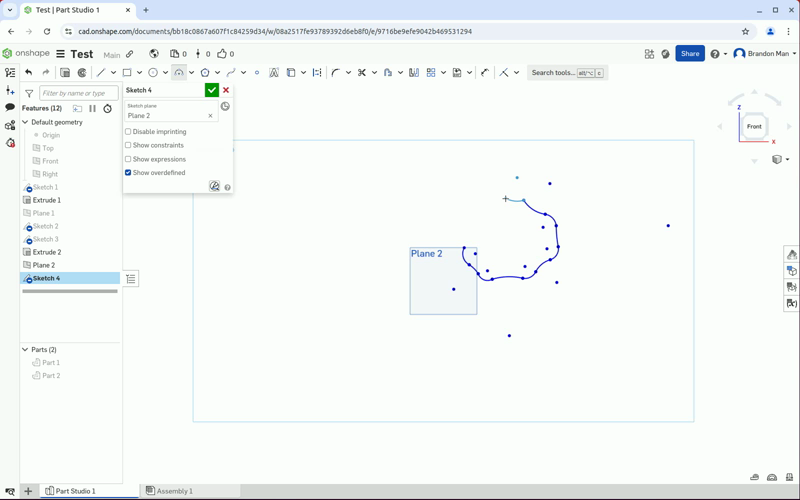
mouse_move(515, 195)
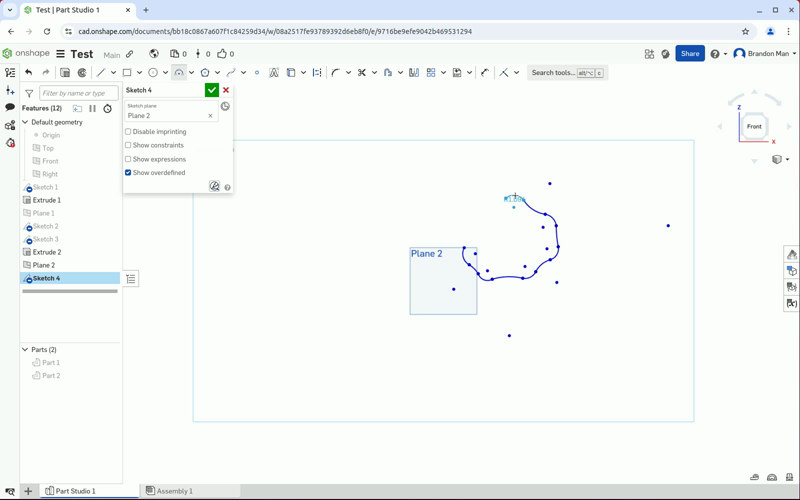
click(515, 195)
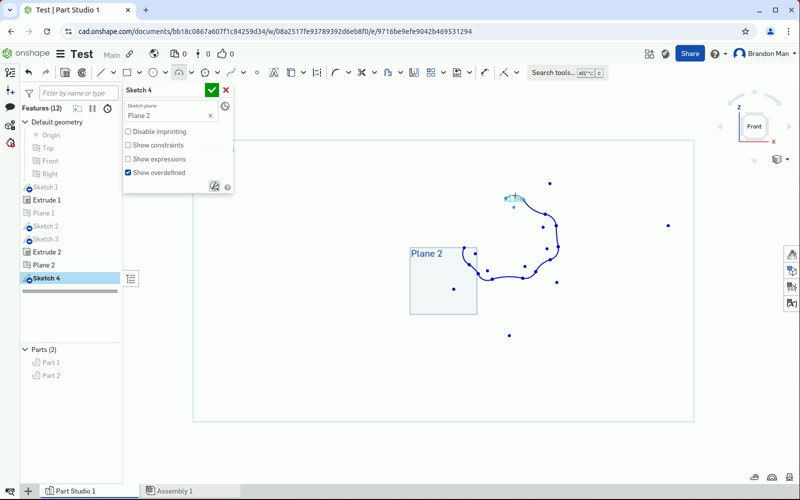
key_up(shift)
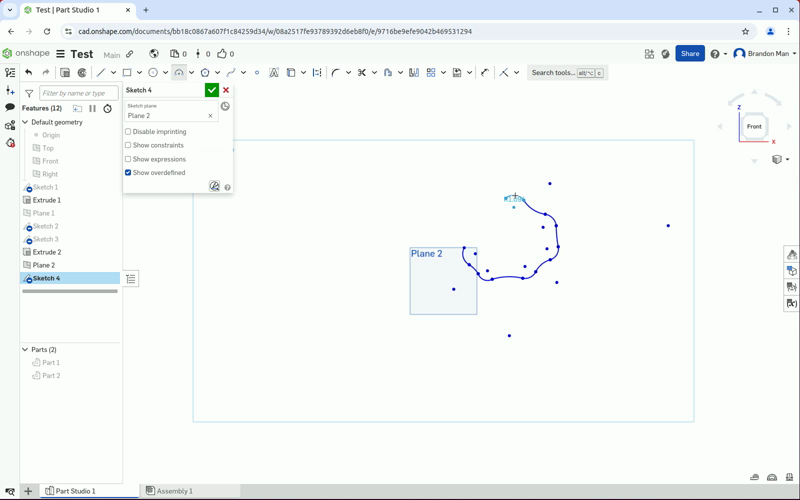
mouse_move(505, 198)
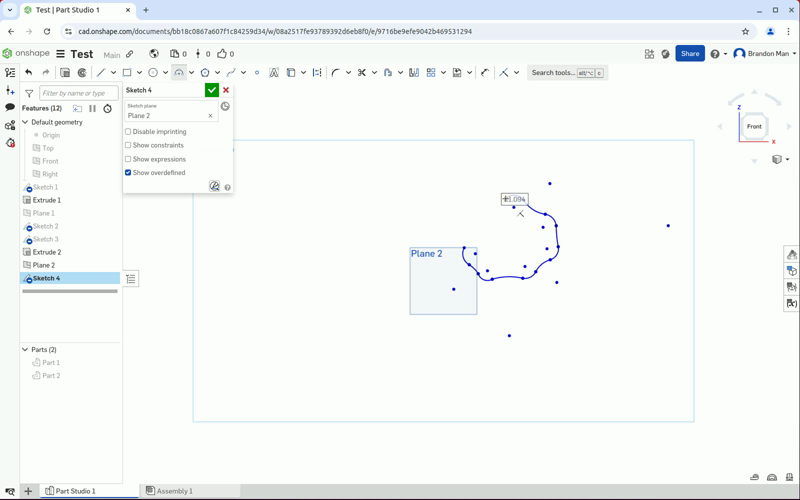
click(505, 198)
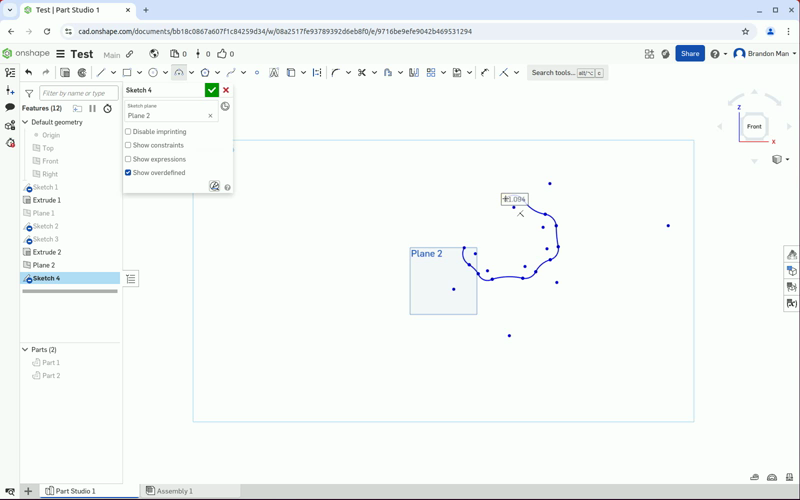
mouse_move(464, 247)
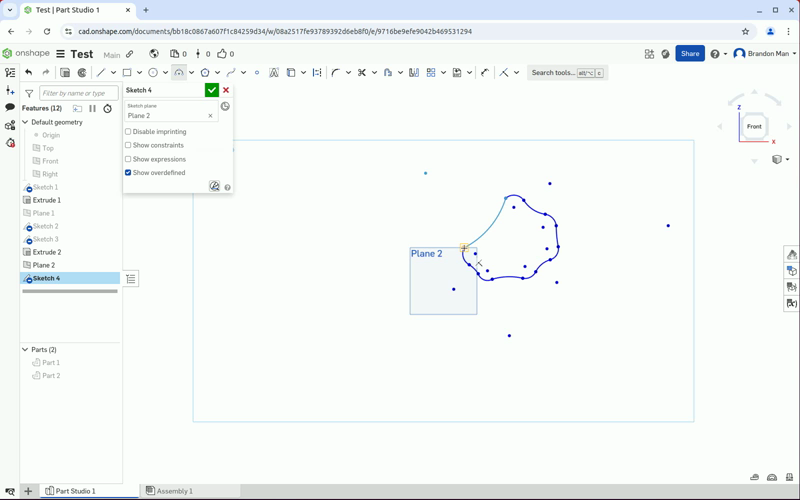
click(464, 247)
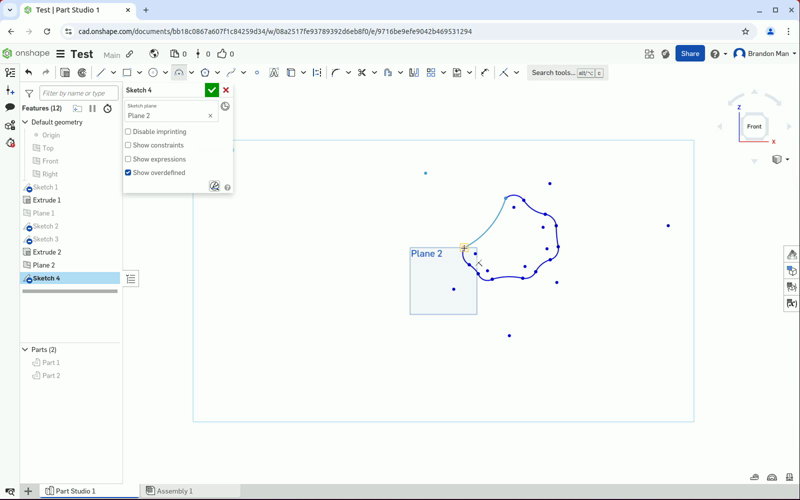
key_down(shift)
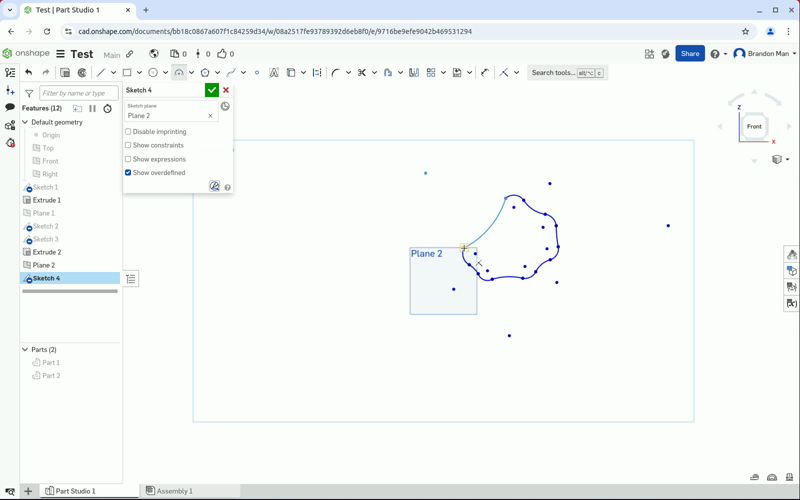
mouse_move(483, 221)
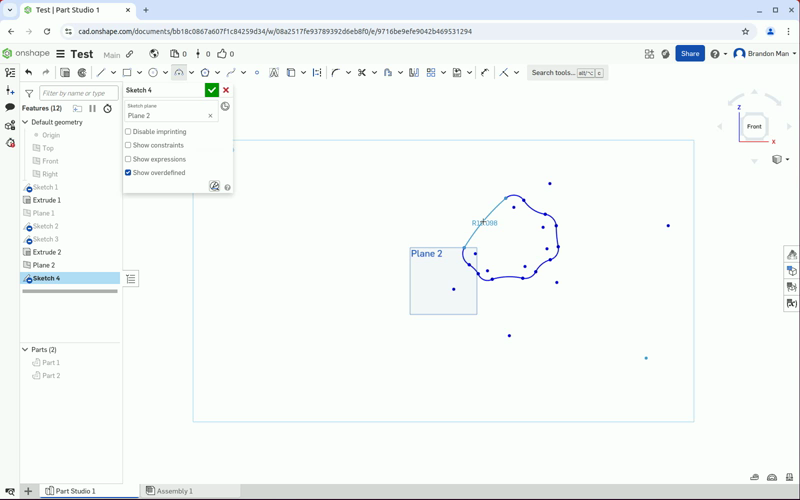
click(483, 221)
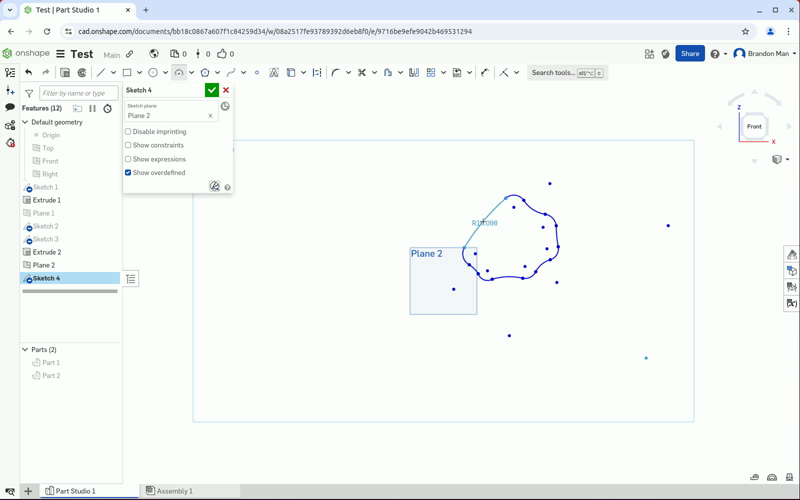
key_up(shift)
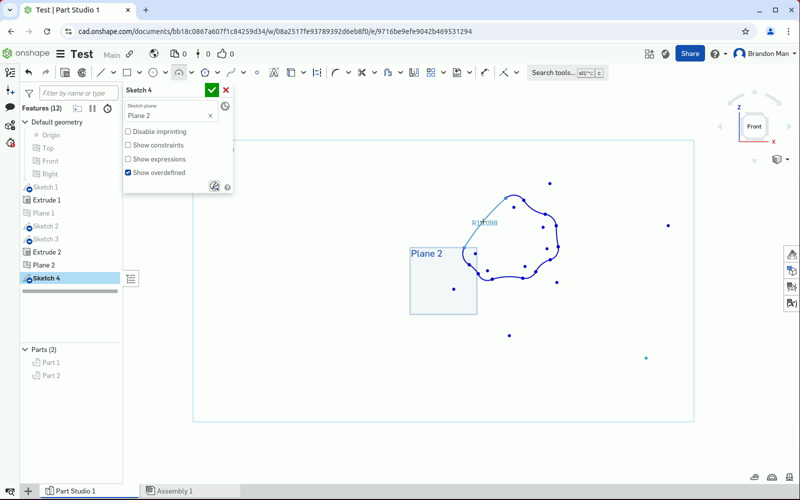
key(esc)
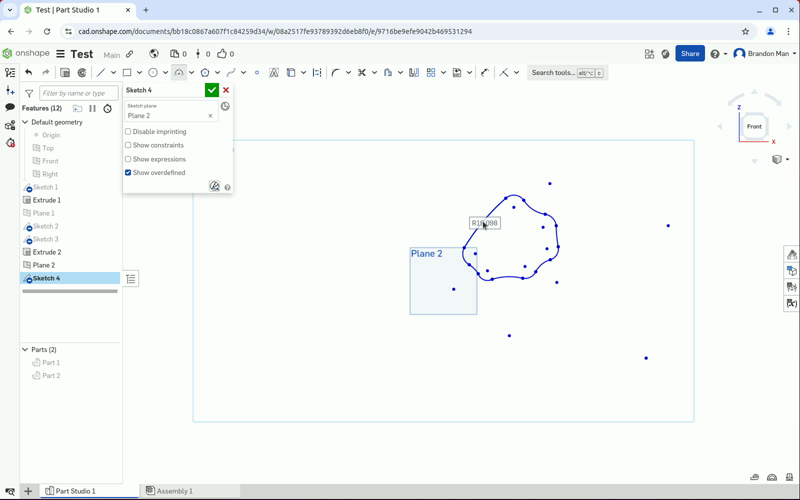
mouse_move(512, 244)
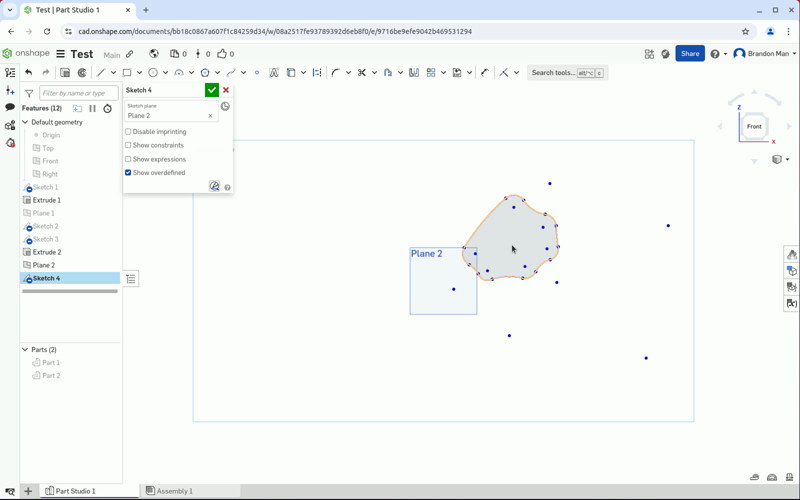
click(512, 244)
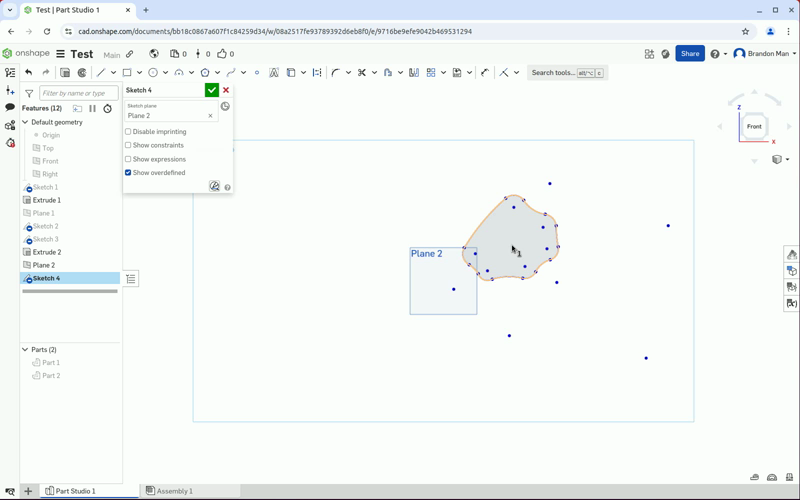
mouse_move(73, 352)
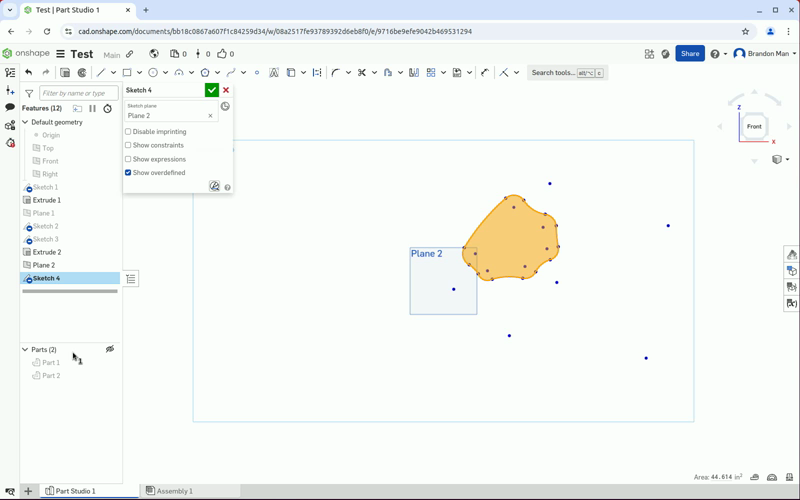
key(shift+y)
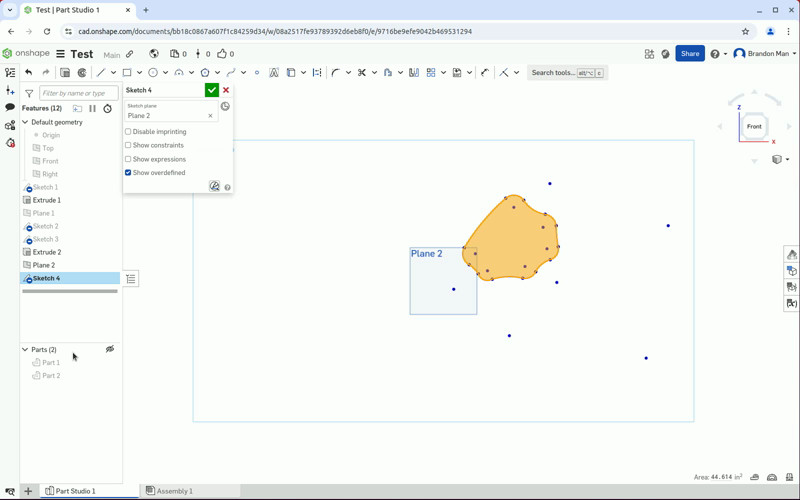
key(shift+e)
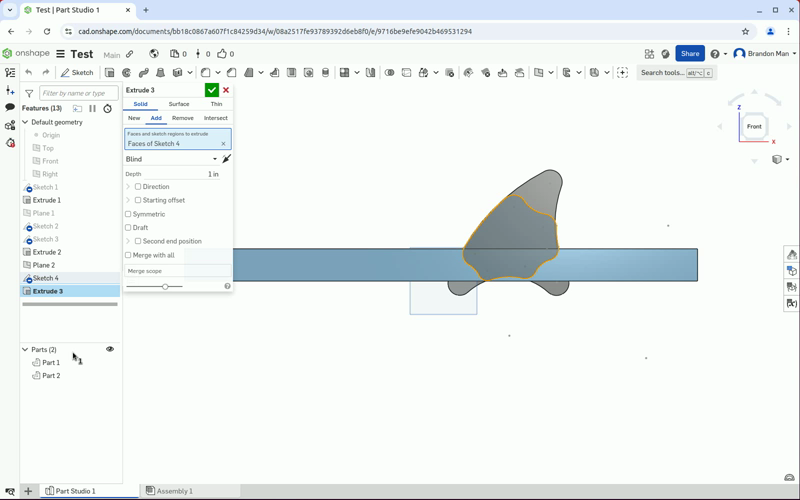
mouse_move(143, 106)
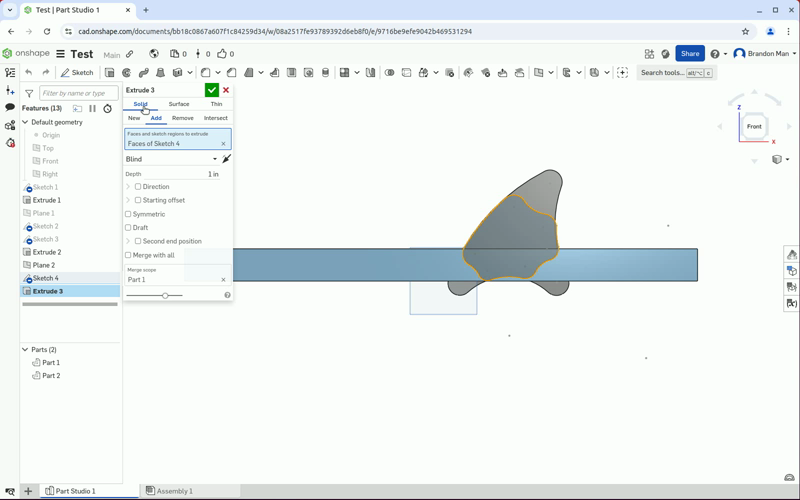
click(143, 106)
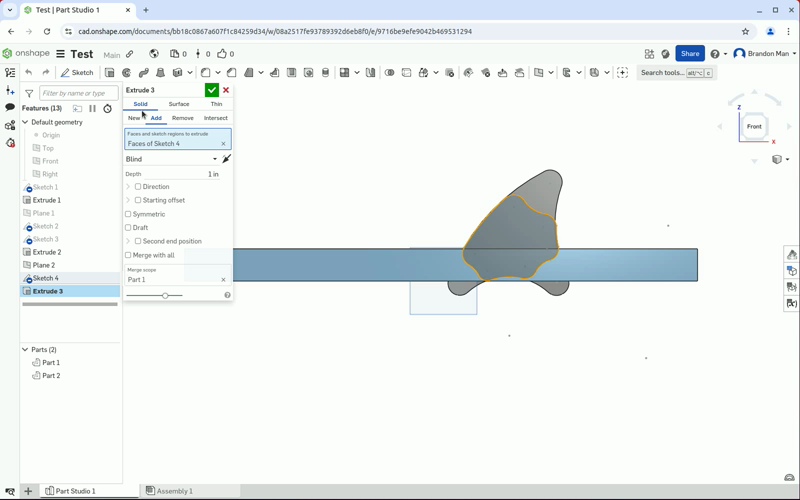
mouse_move(137, 120)
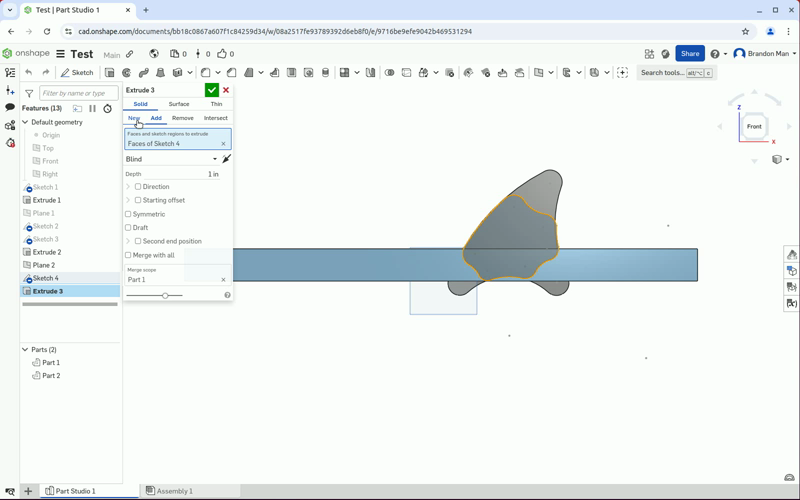
click(137, 120)
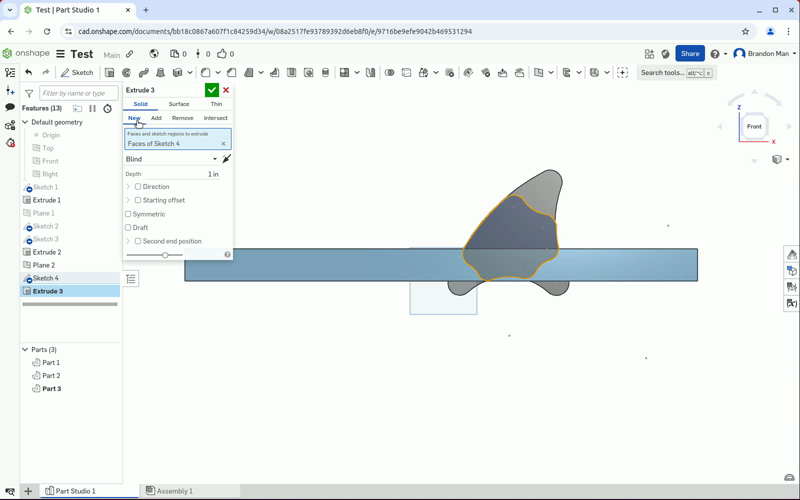
key(tab, 4)
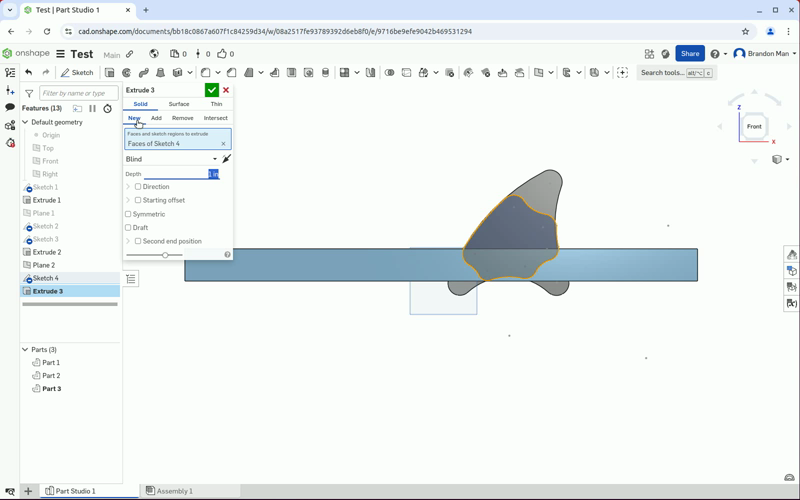
text(2.84)
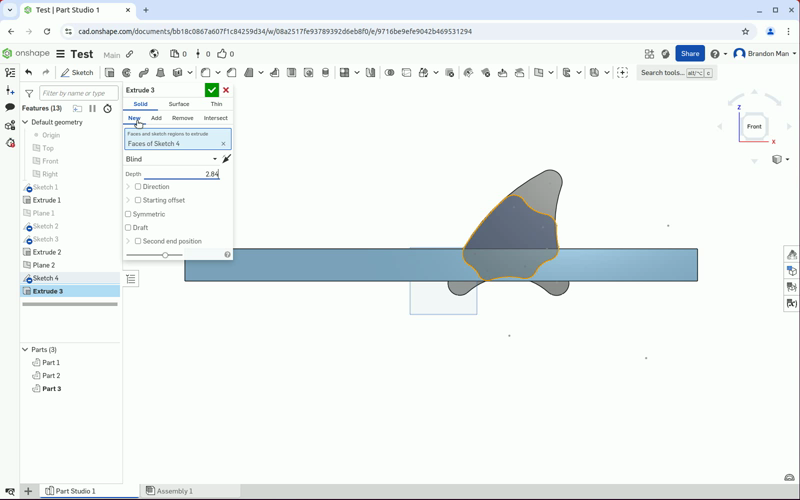
key(enter)
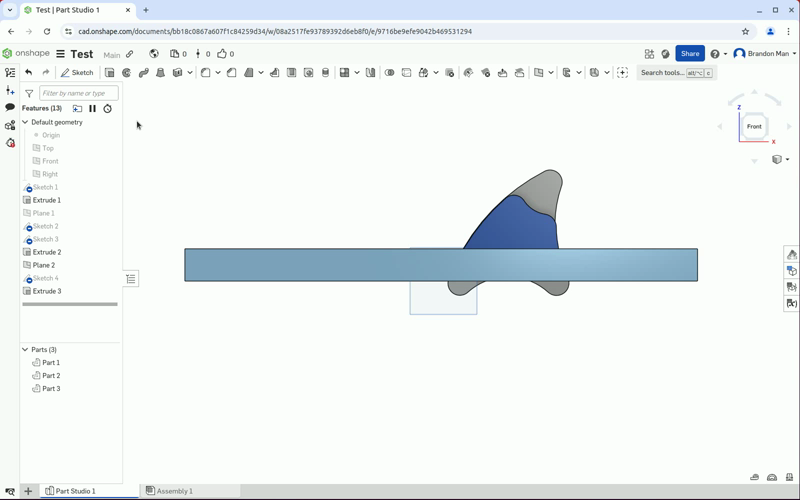
key(shift+h)
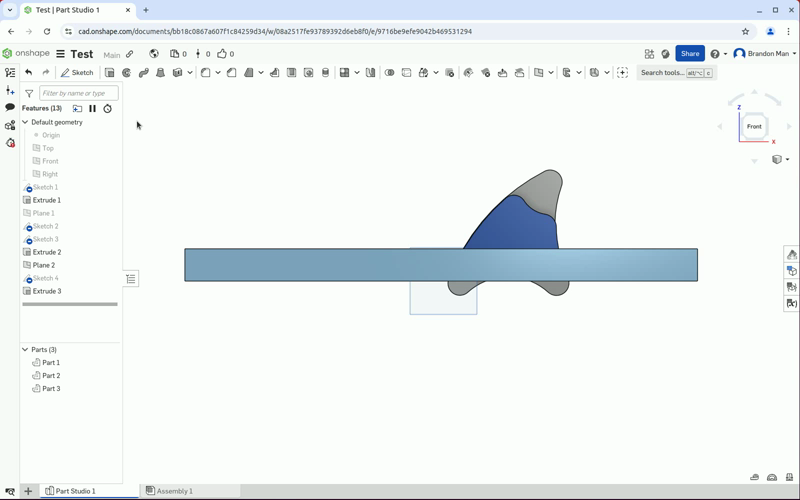
key(shift+h)
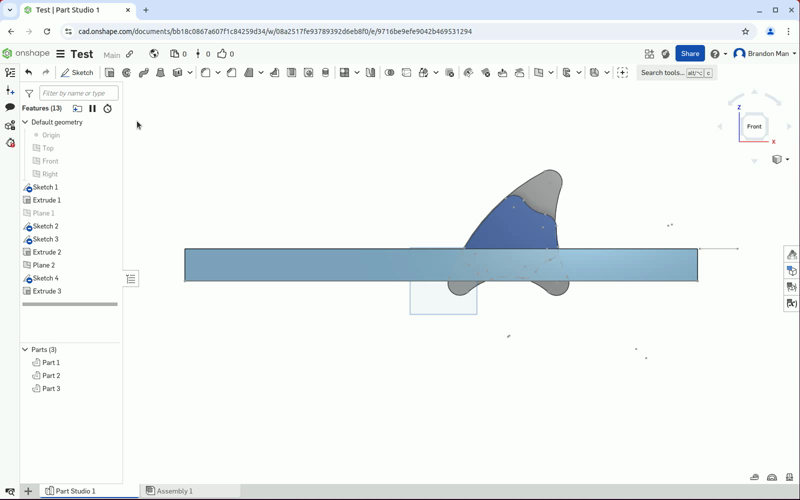
key(shift+7)
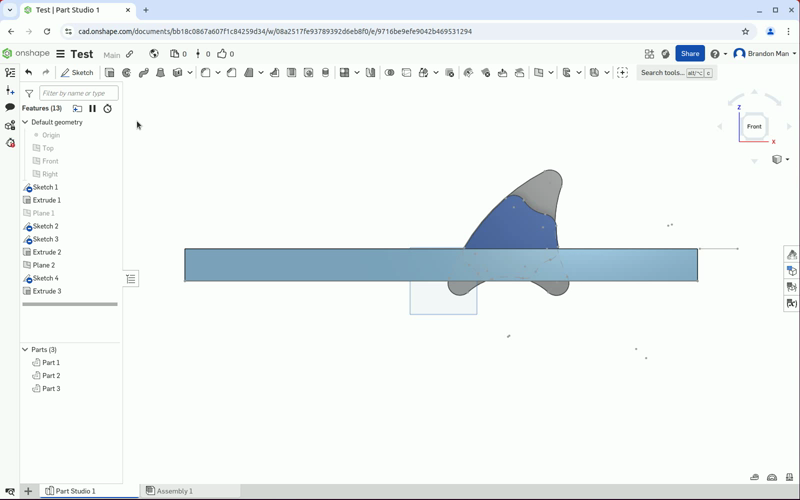
key(left, 2)
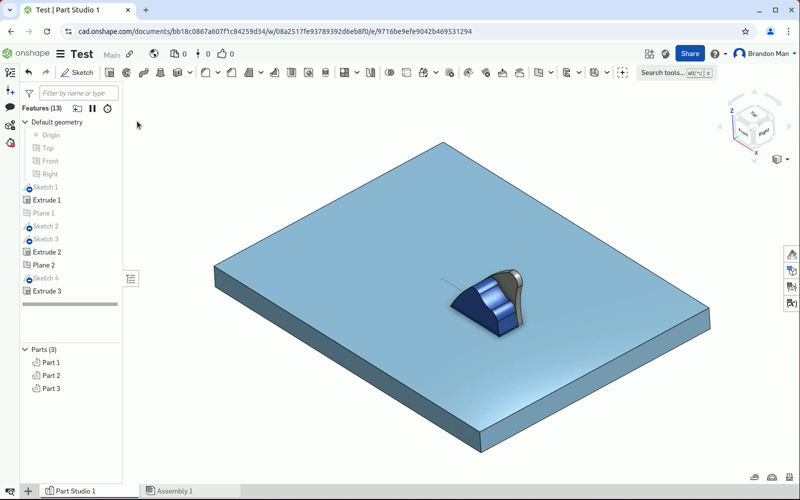
key(down, 2)
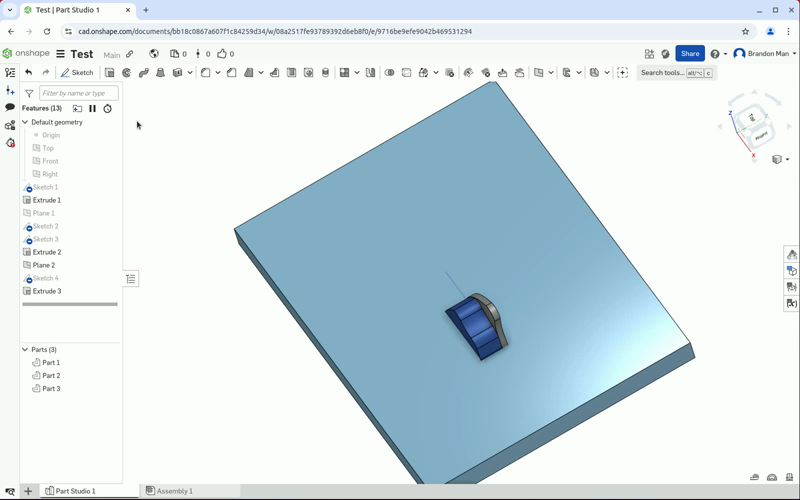
key(up, 2)
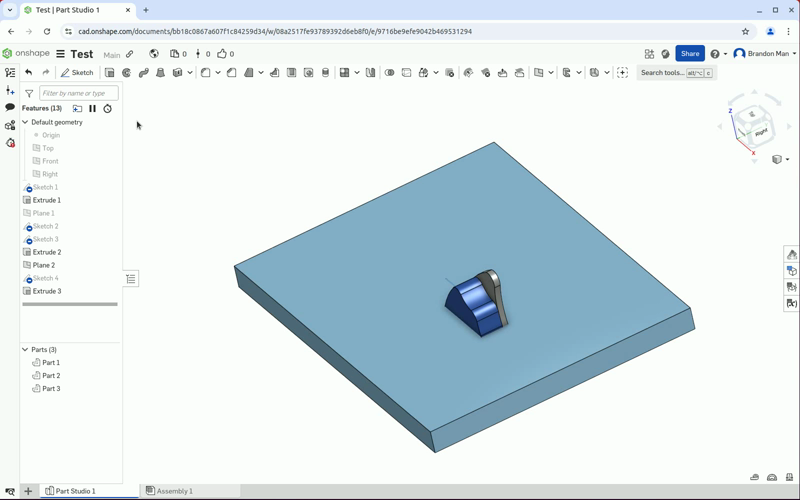
key(right, 2)
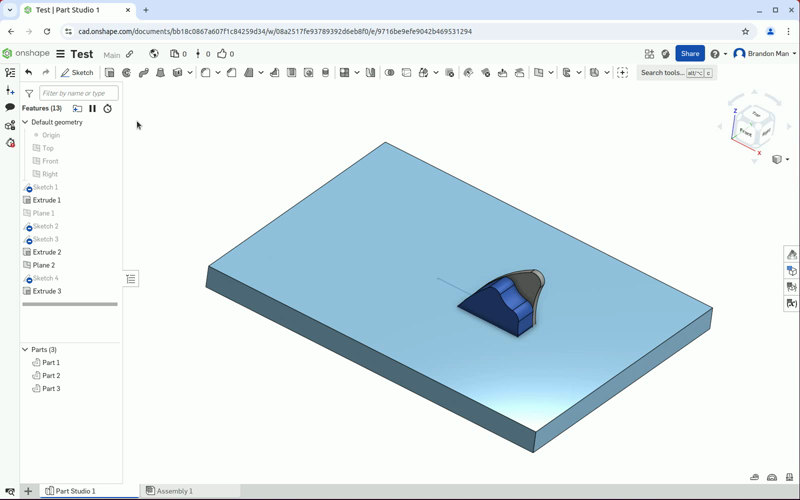
mouse_move(73, 189)
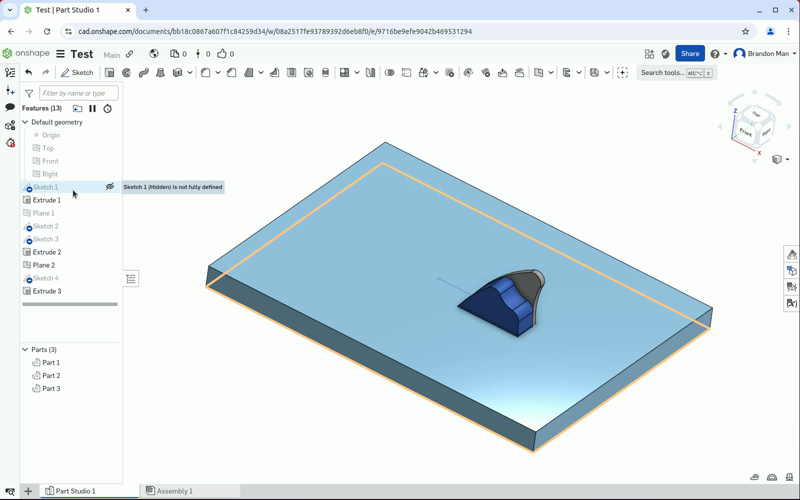
click(73, 189)